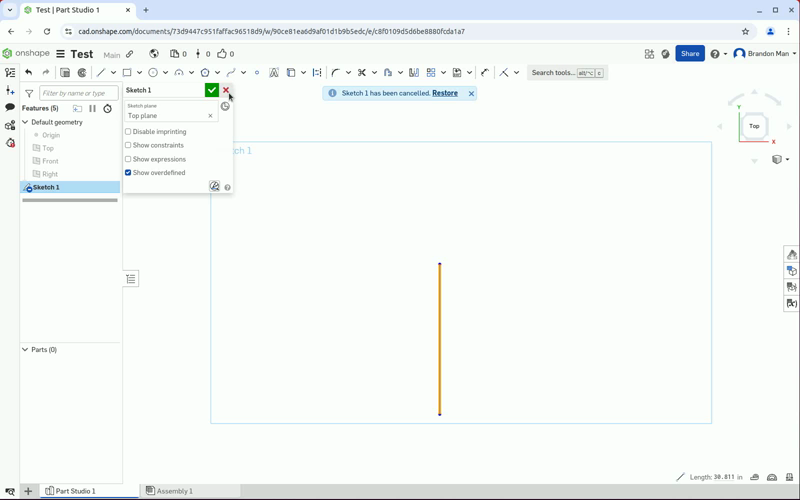
key(shift+h)
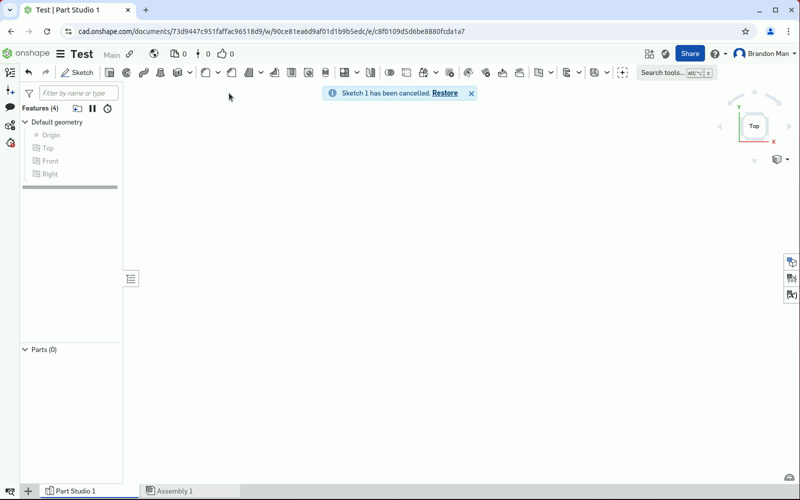
mouse_move(73, 352)
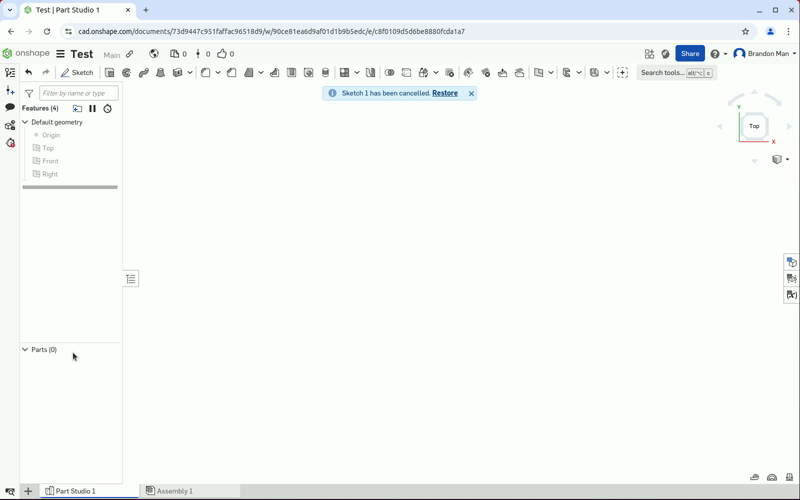
key(y)
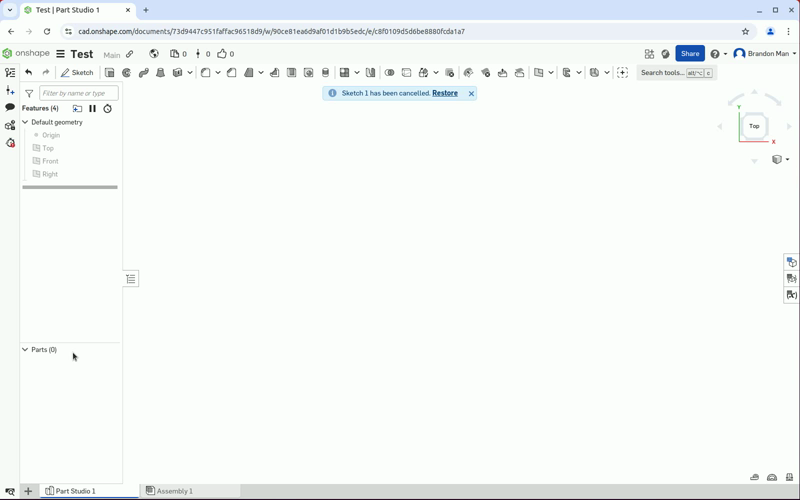
key(shift+p)
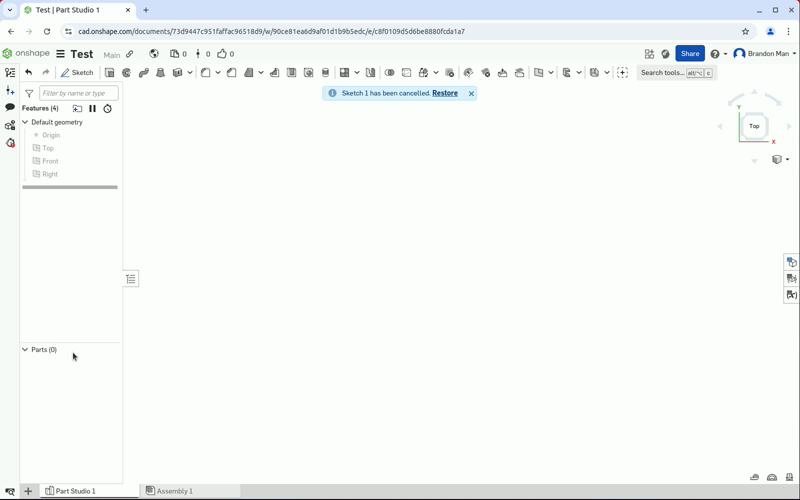
key(space)
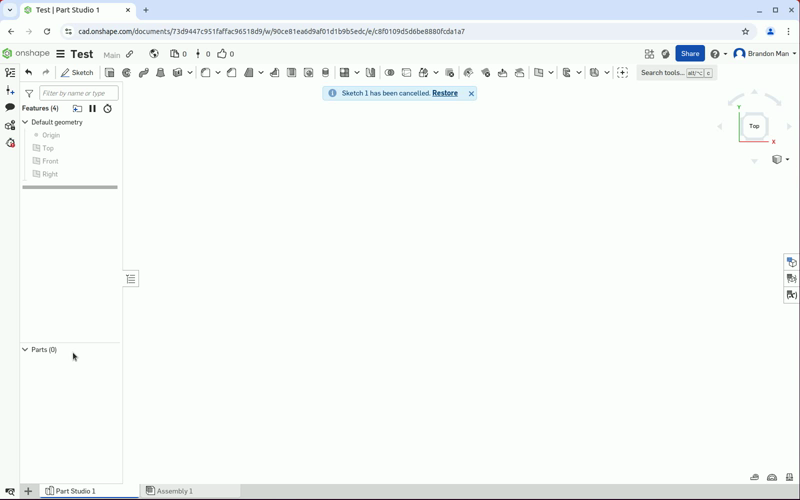
key_down(shift)
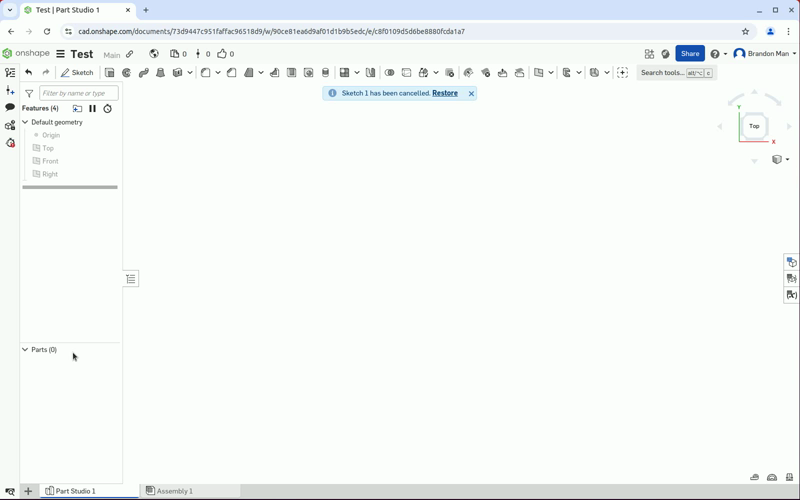
key(up)
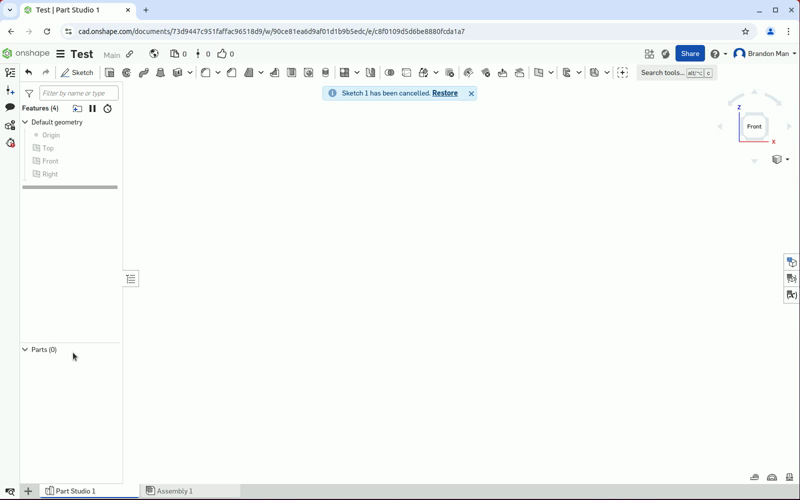
key_up(shift)
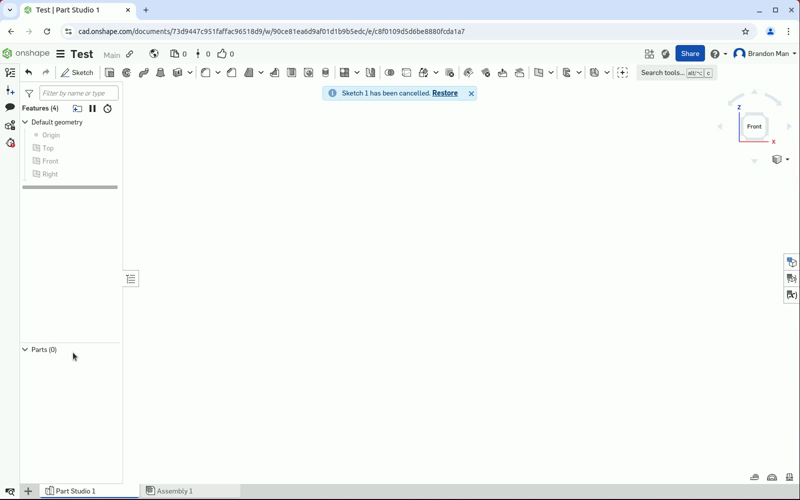
mouse_move(73, 352)
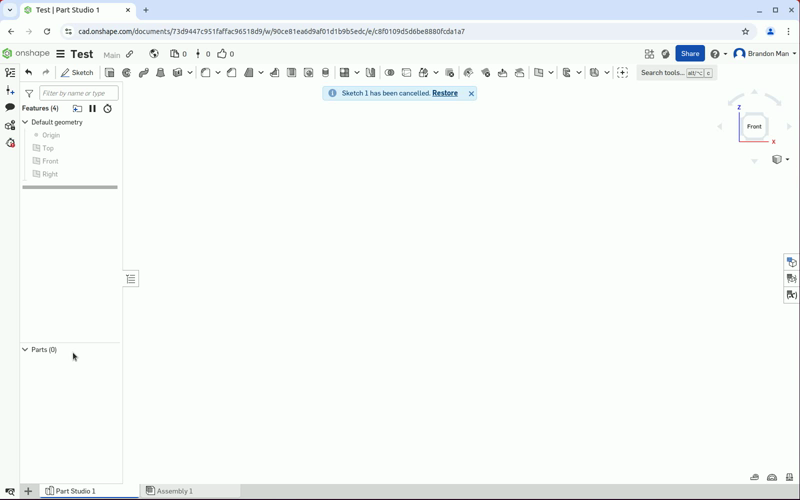
key(shift+y)
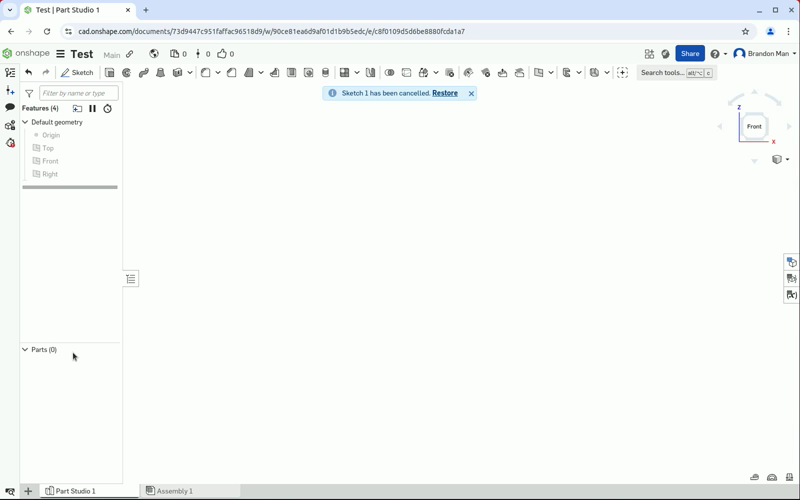
key(shift+s)
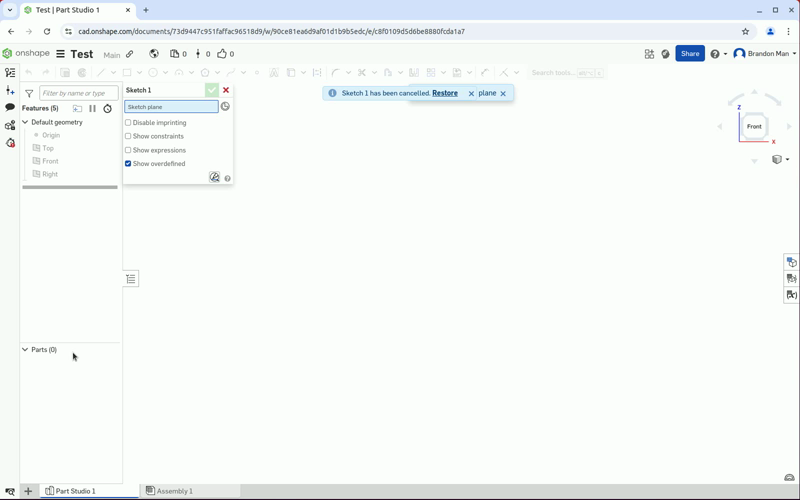
mouse_move(73, 163)
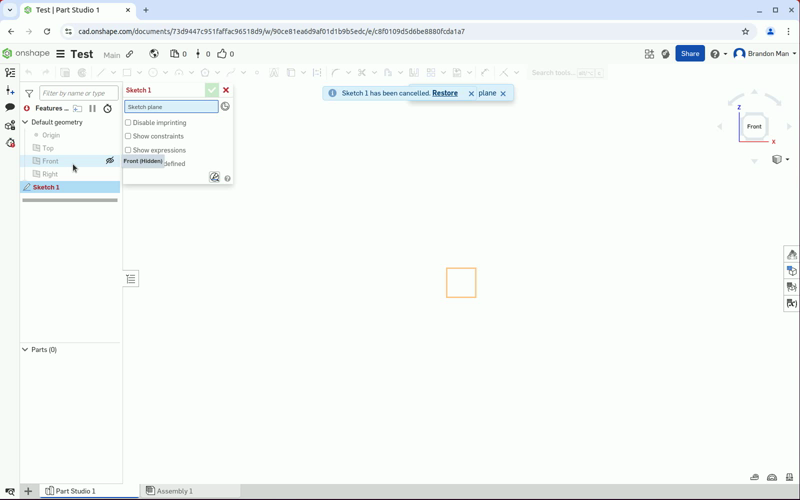
click(73, 163)
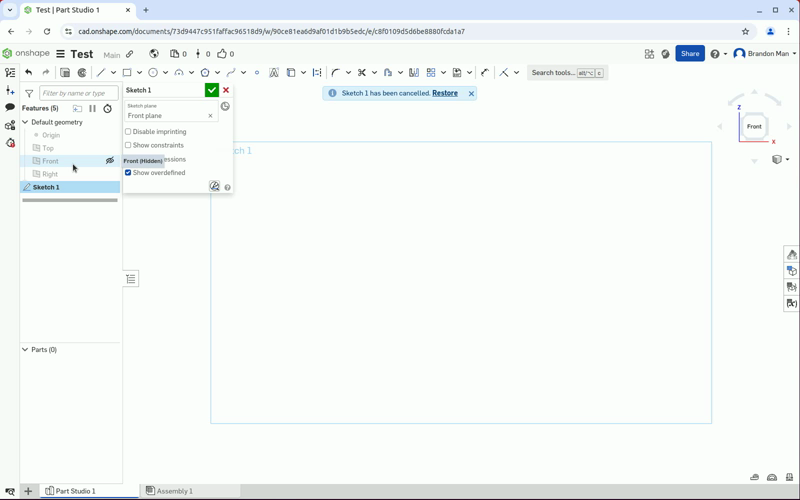
mouse_move(73, 352)
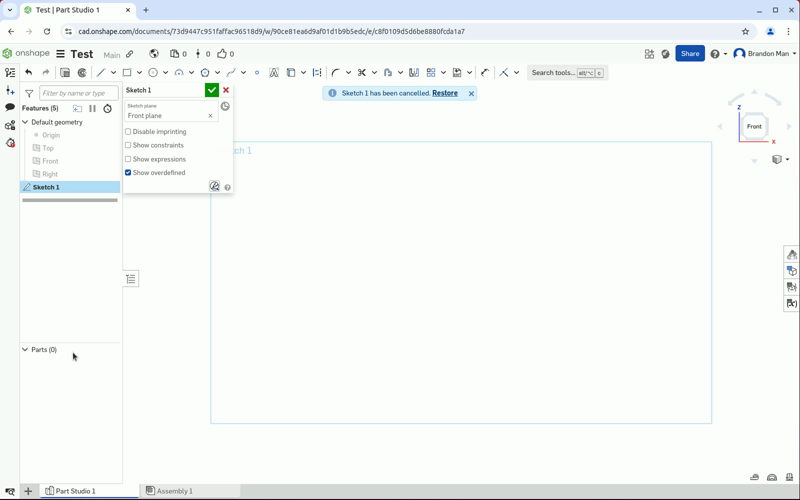
key(y)
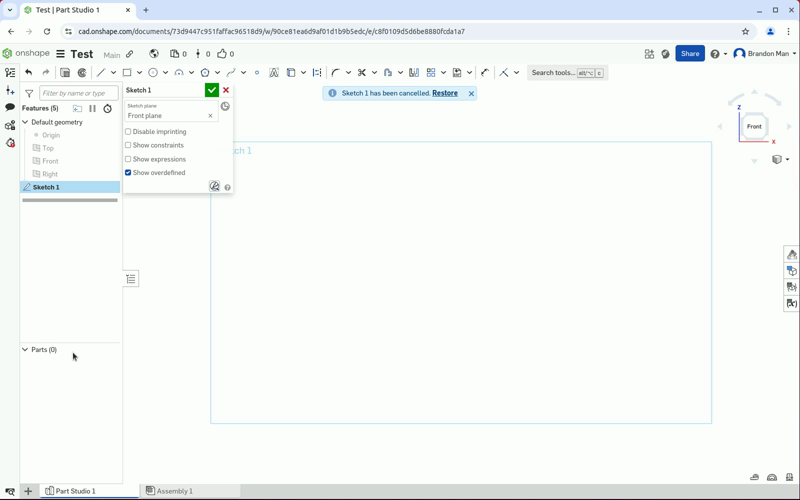
key(a)
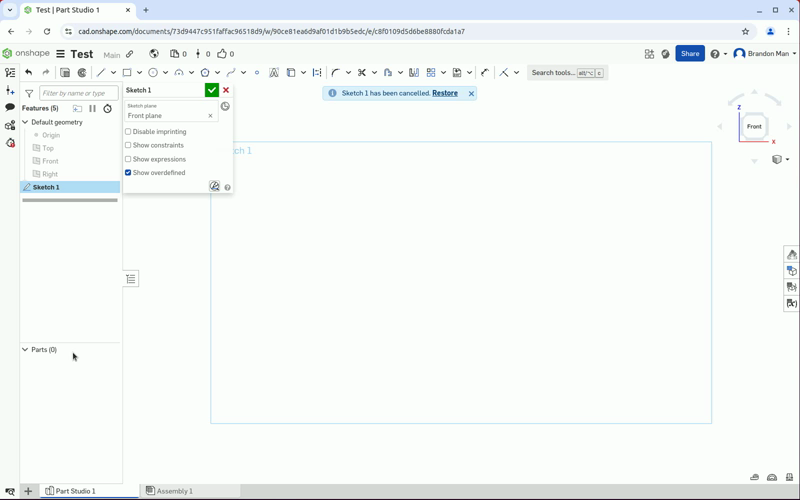
key_down(shift)
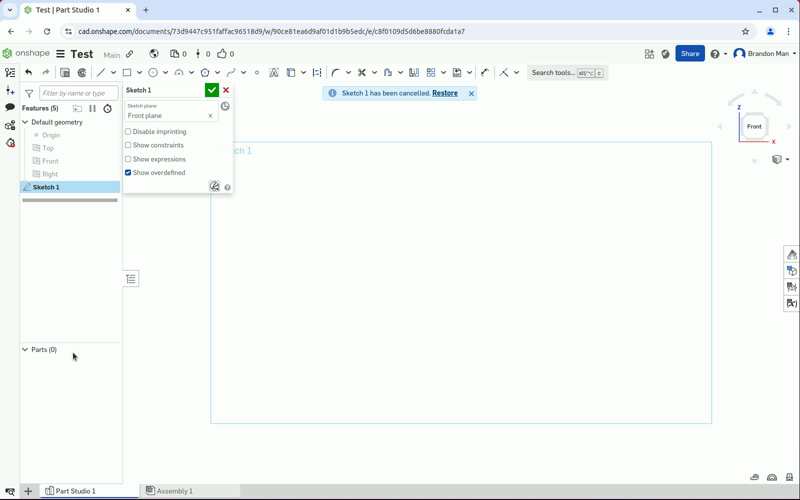
mouse_move(471, 259)
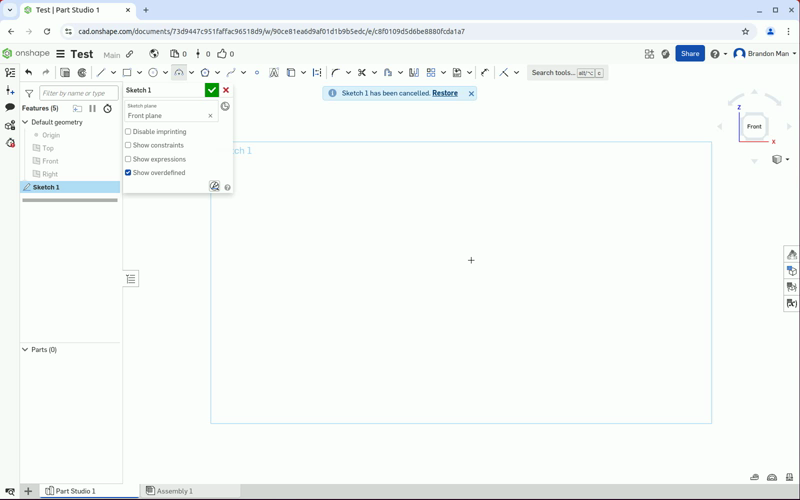
click(471, 259)
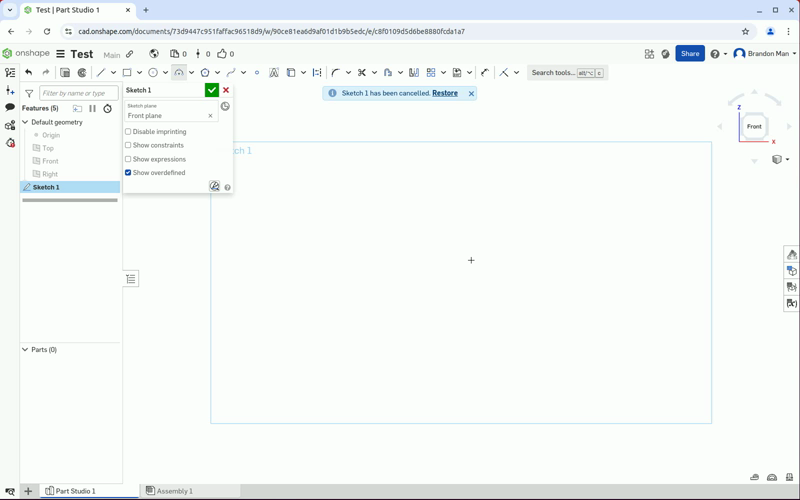
key_up(shift)
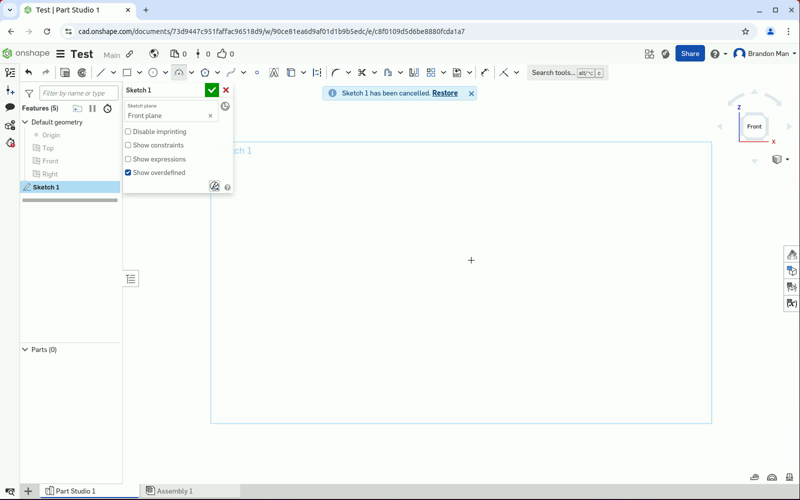
key_down(shift)
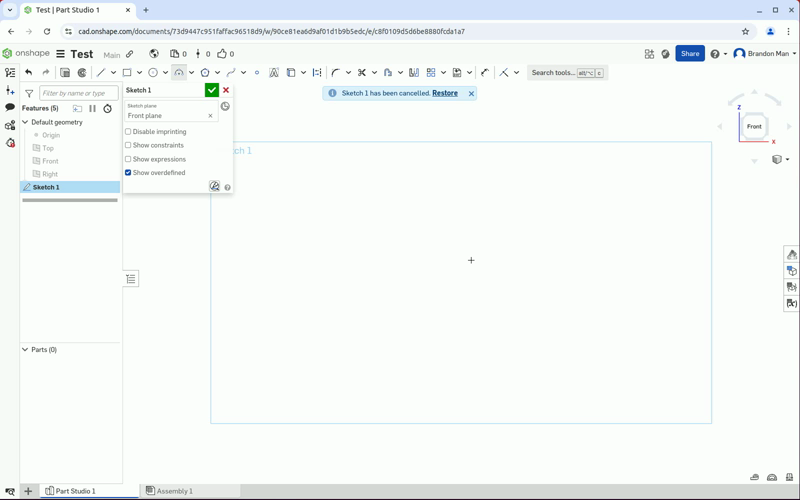
mouse_move(473, 304)
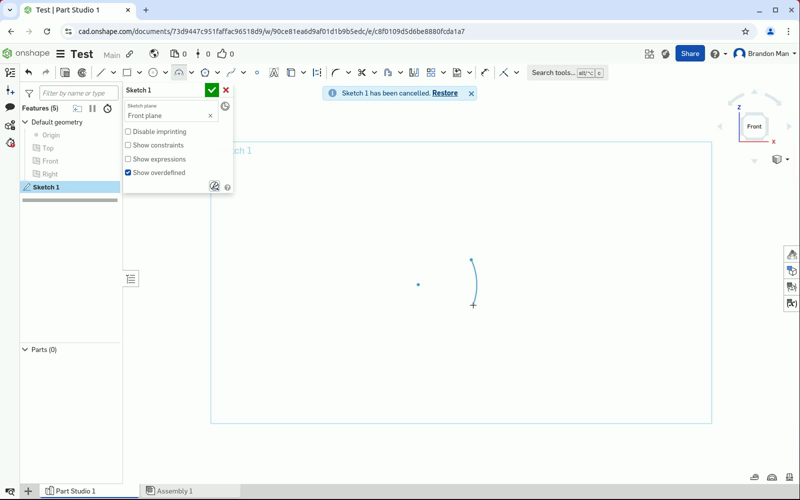
click(473, 304)
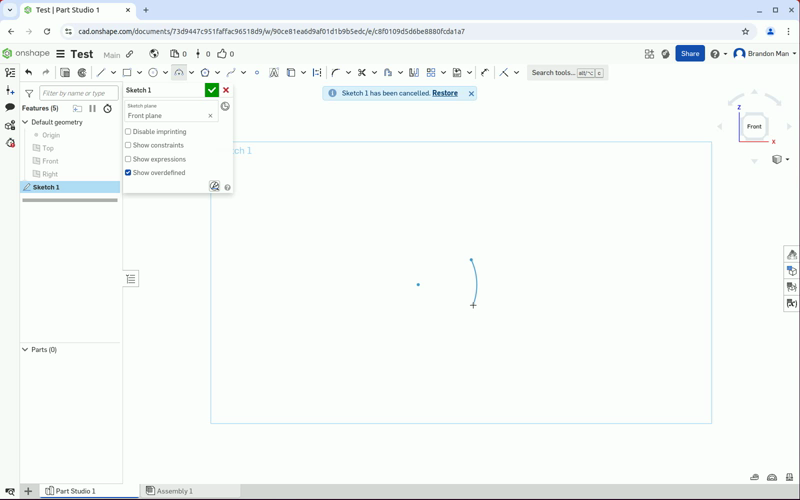
mouse_move(486, 281)
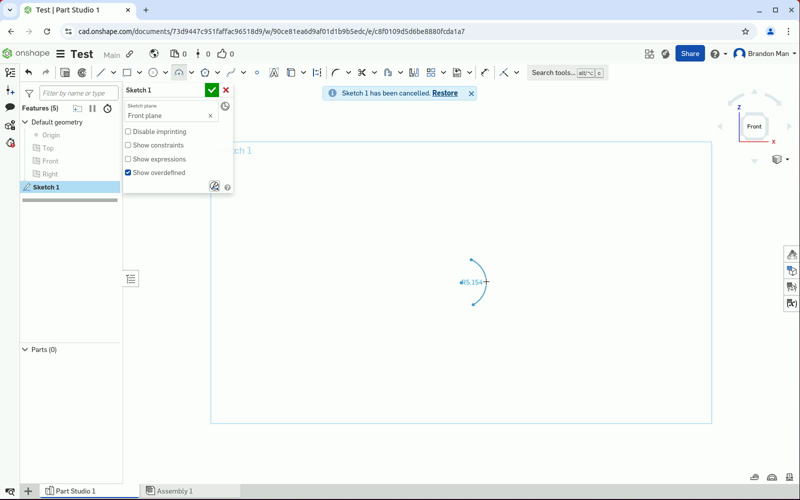
click(486, 281)
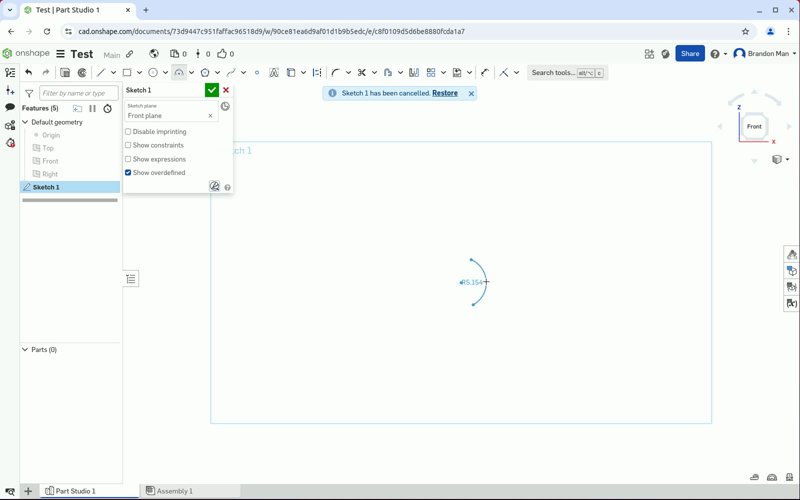
key_up(shift)
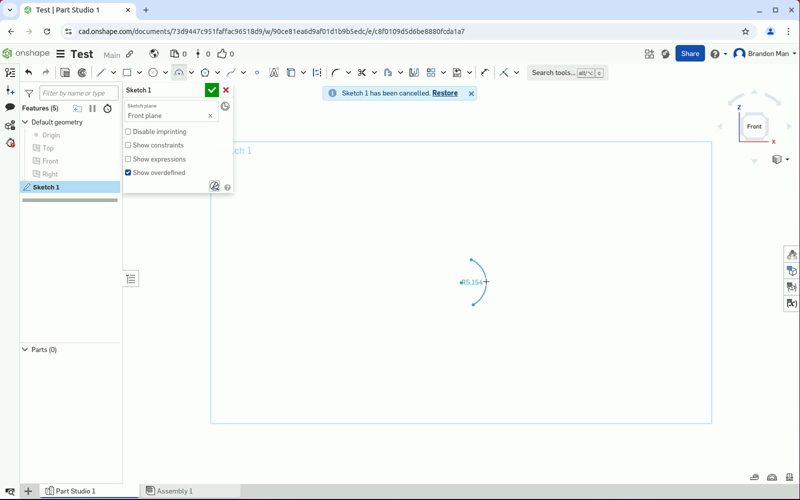
mouse_move(473, 304)
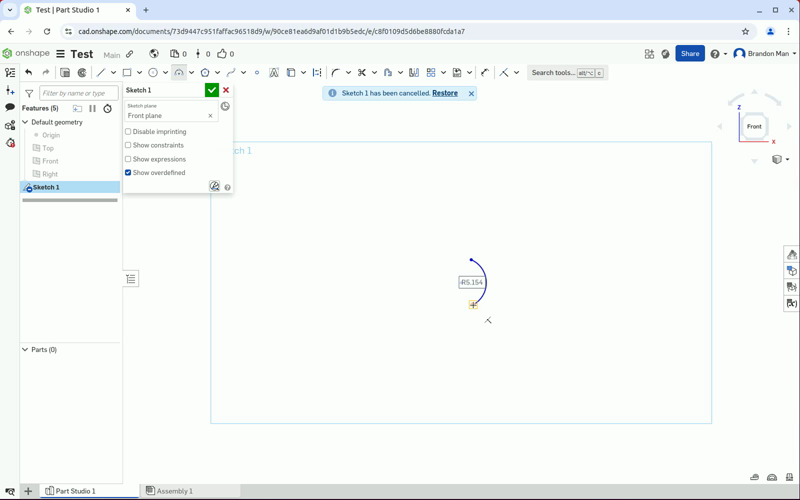
click(473, 304)
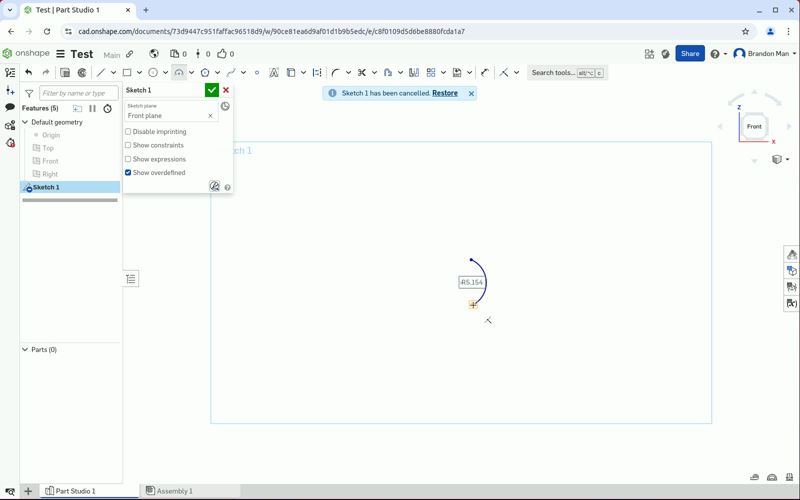
key_down(shift)
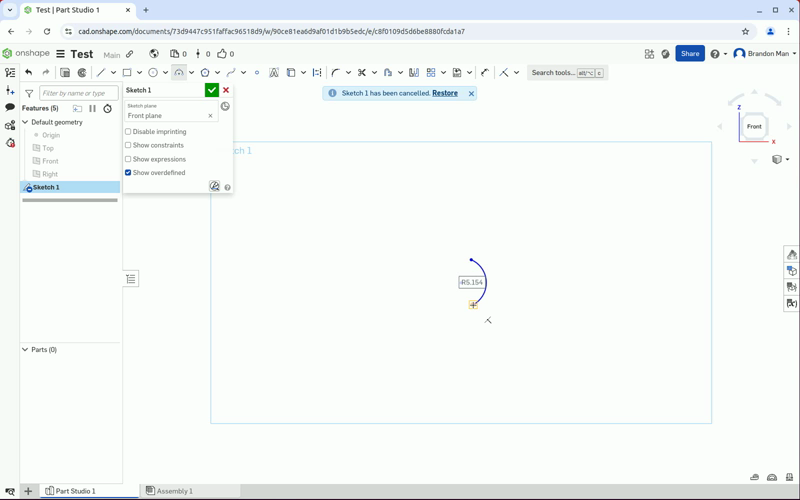
mouse_move(489, 305)
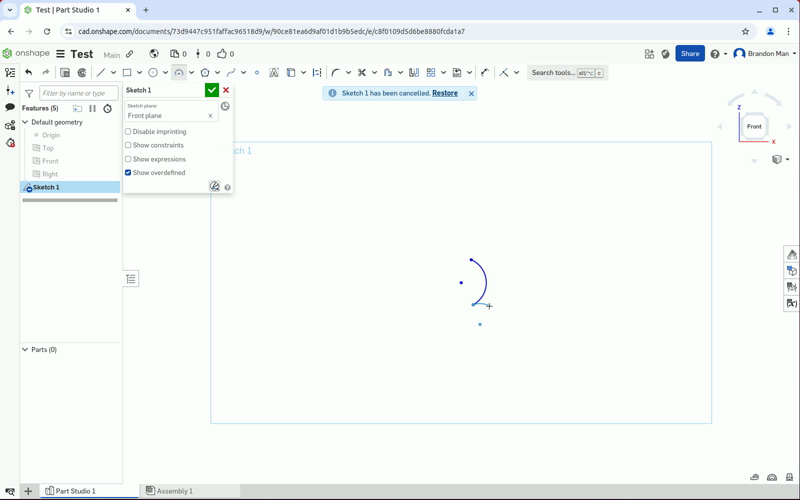
click(489, 305)
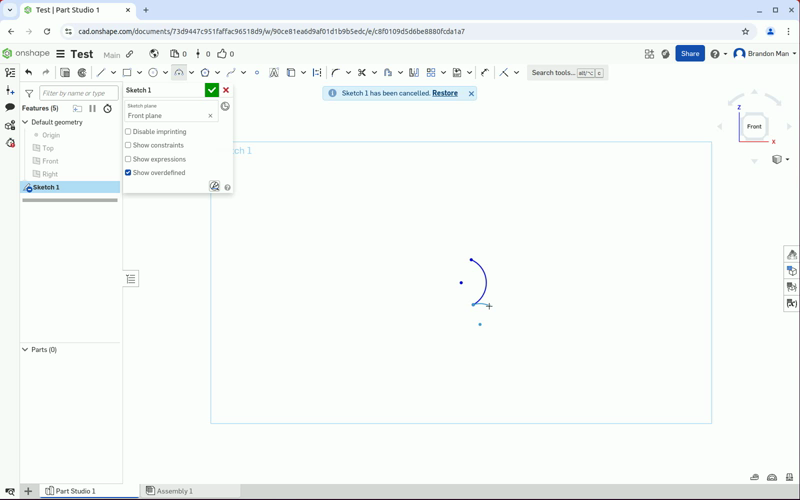
mouse_move(481, 302)
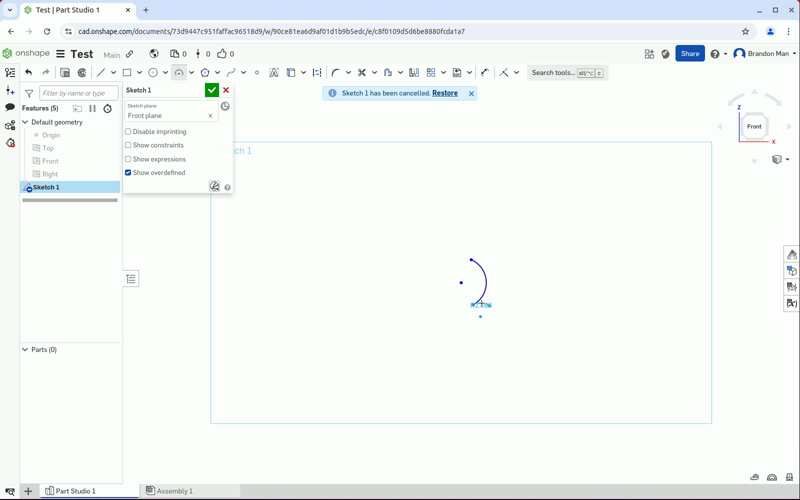
click(481, 302)
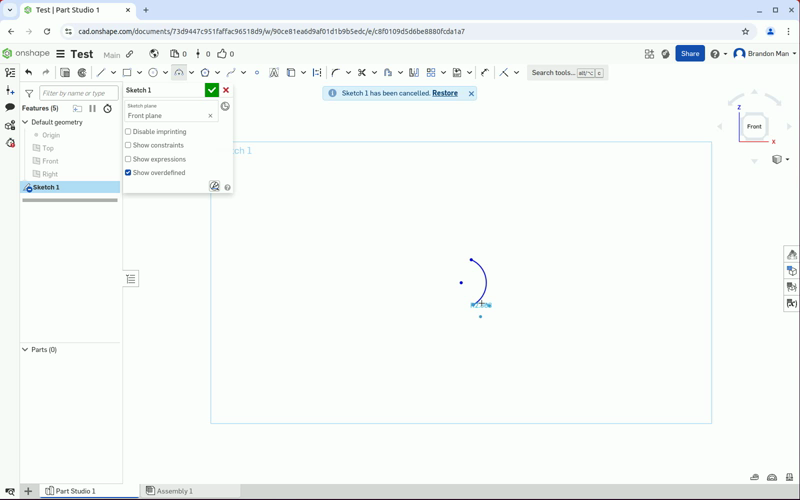
key_up(shift)
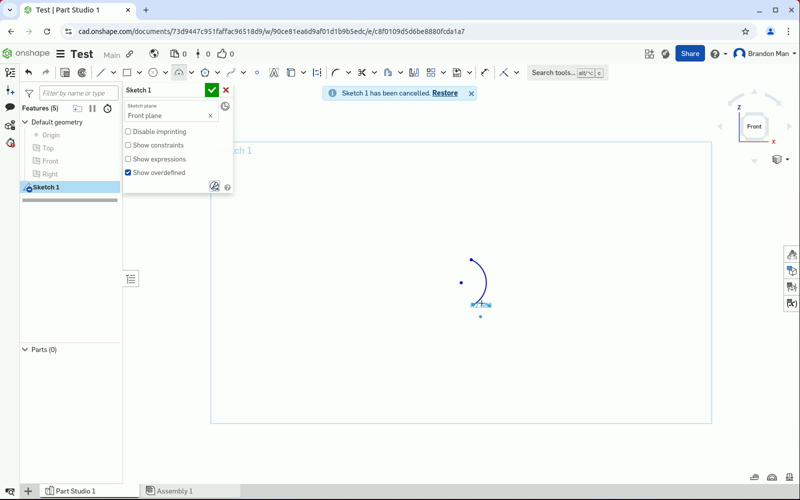
key(esc)
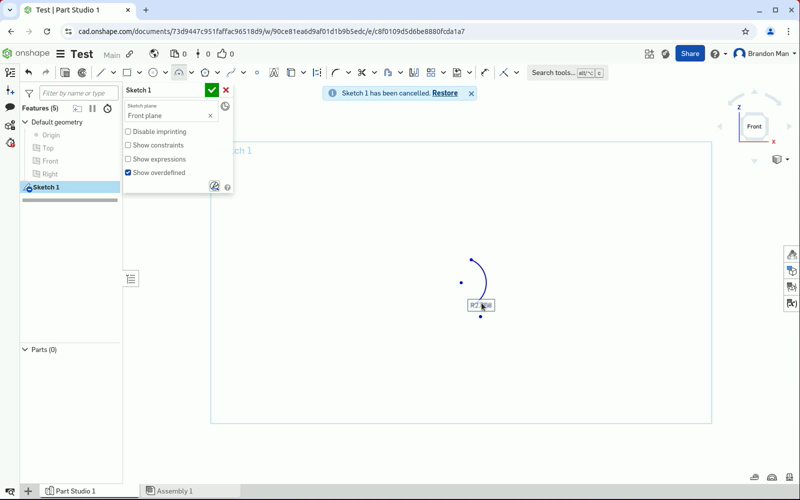
key(l)
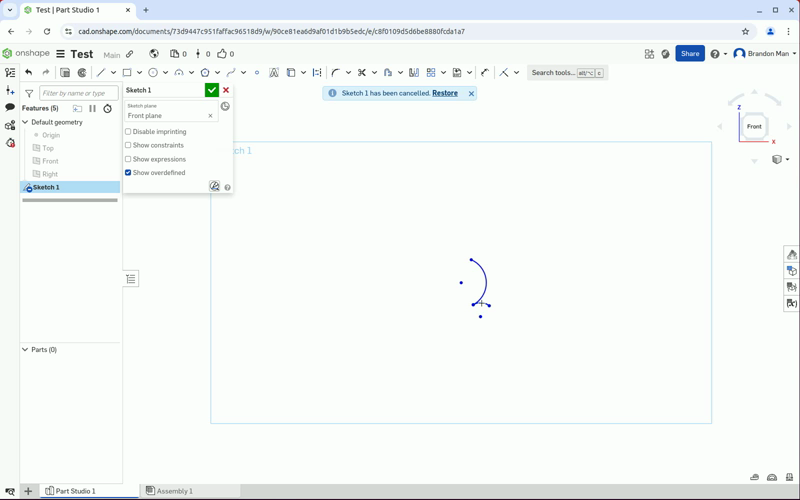
mouse_move(489, 305)
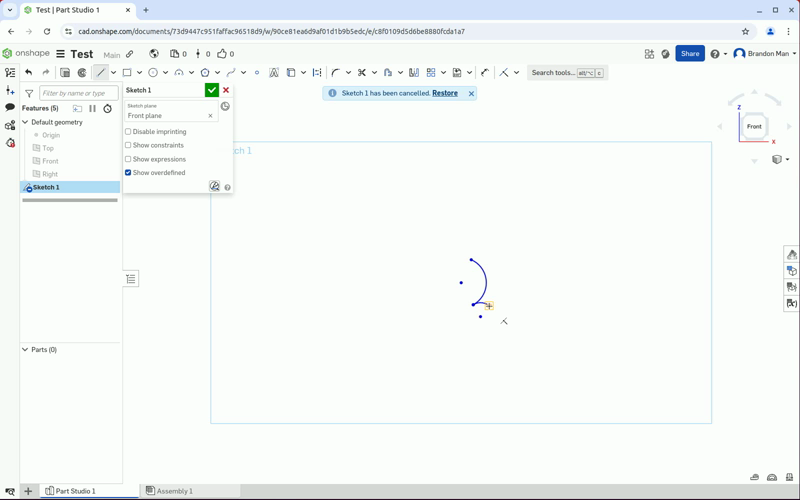
click(489, 305)
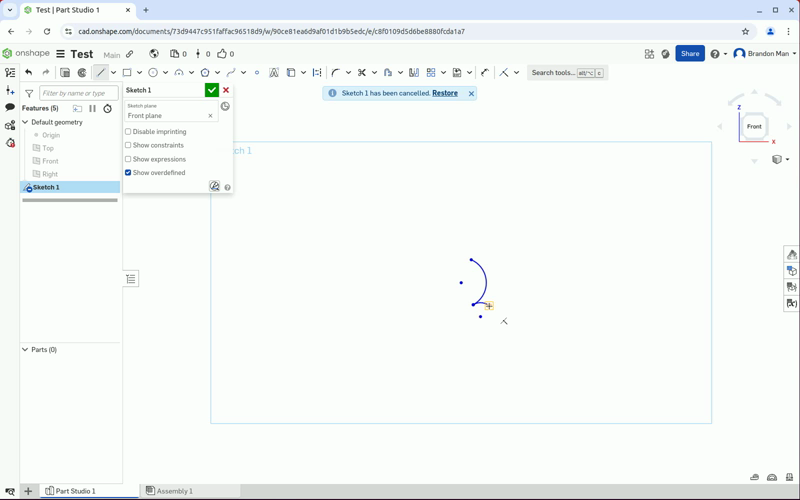
key_down(shift)
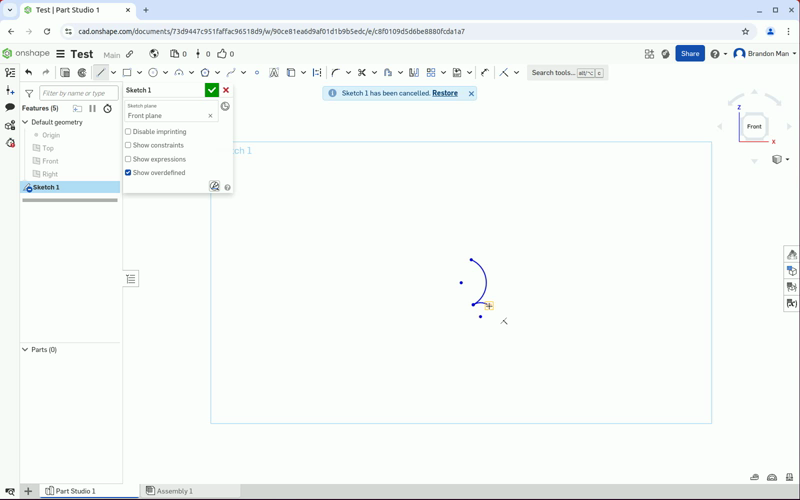
mouse_move(552, 363)
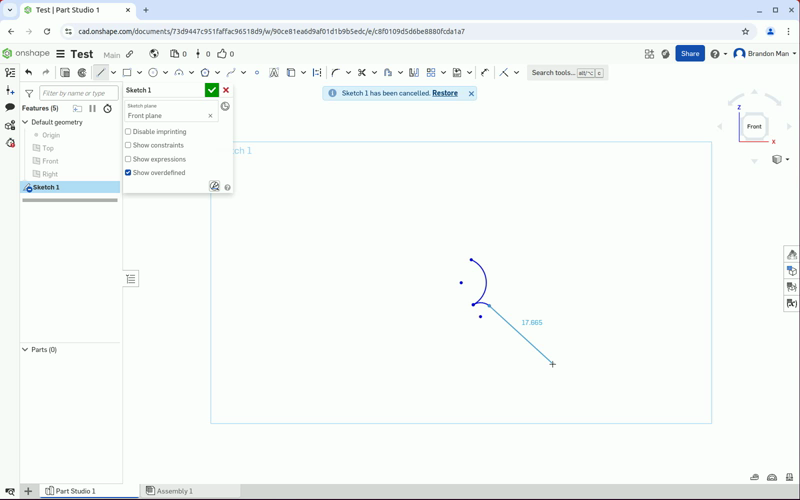
click(552, 363)
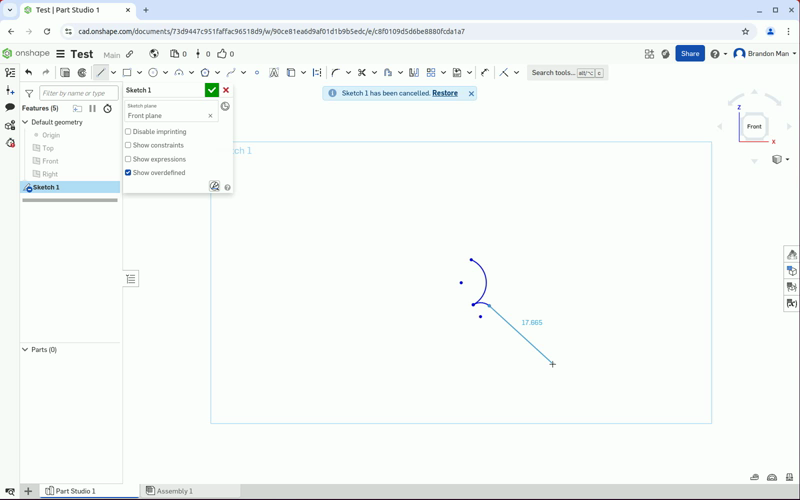
key_up(shift)
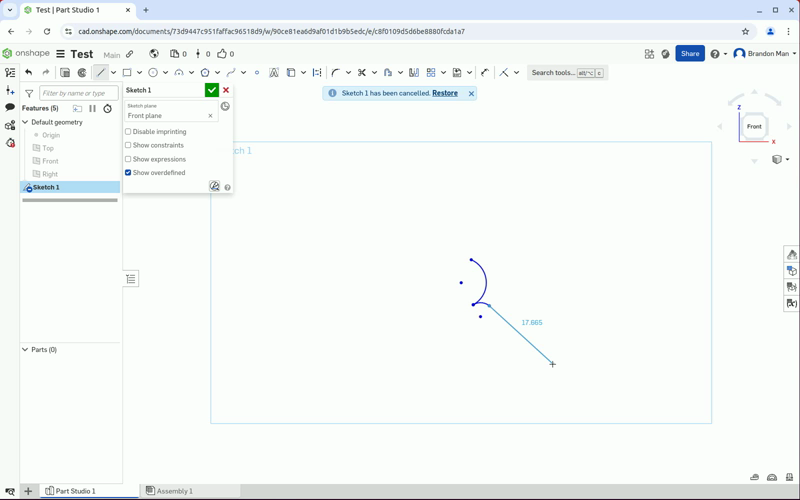
key(esc)
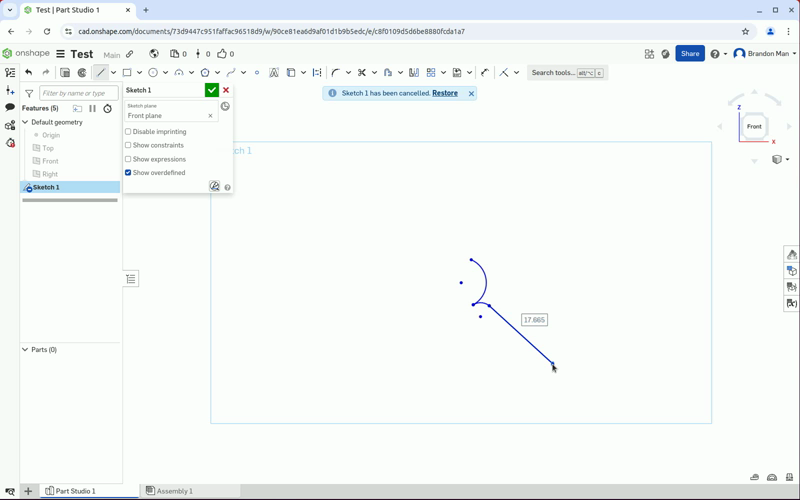
key(a)
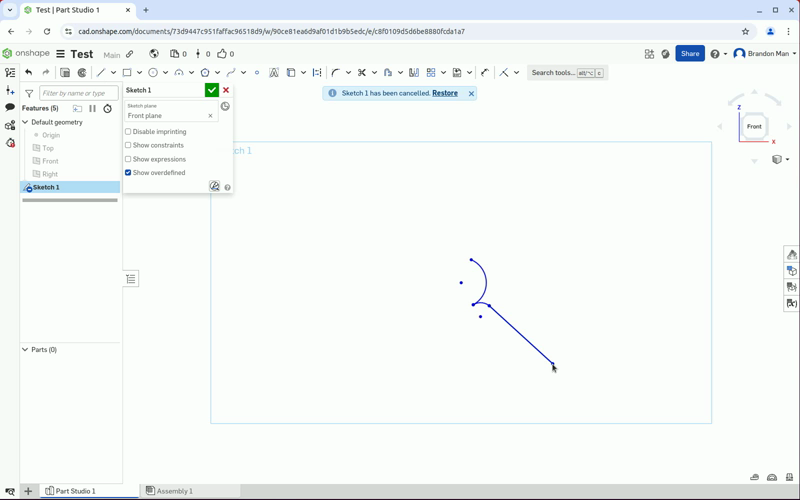
mouse_move(552, 363)
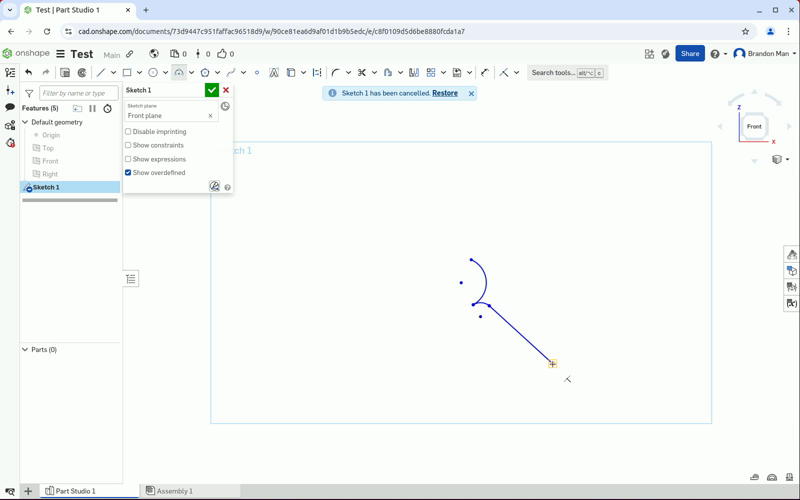
click(552, 363)
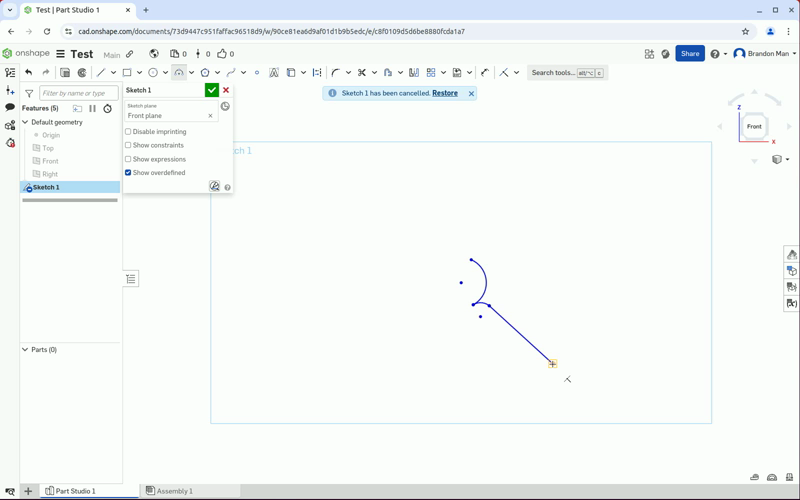
key_down(shift)
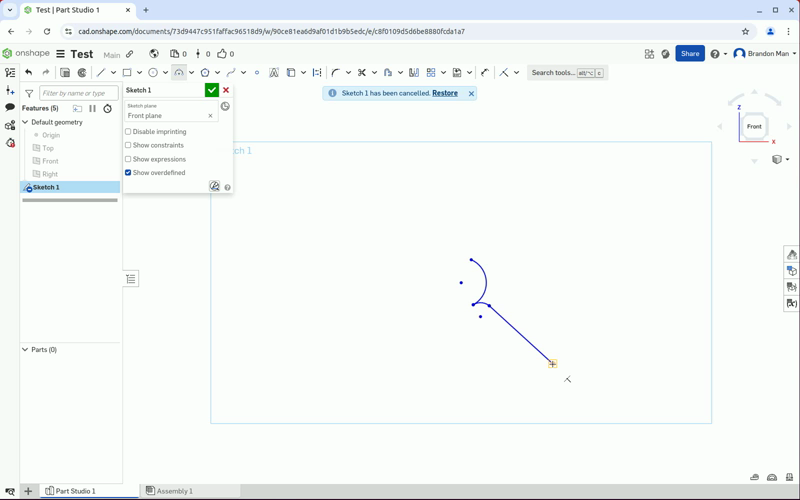
mouse_move(573, 355)
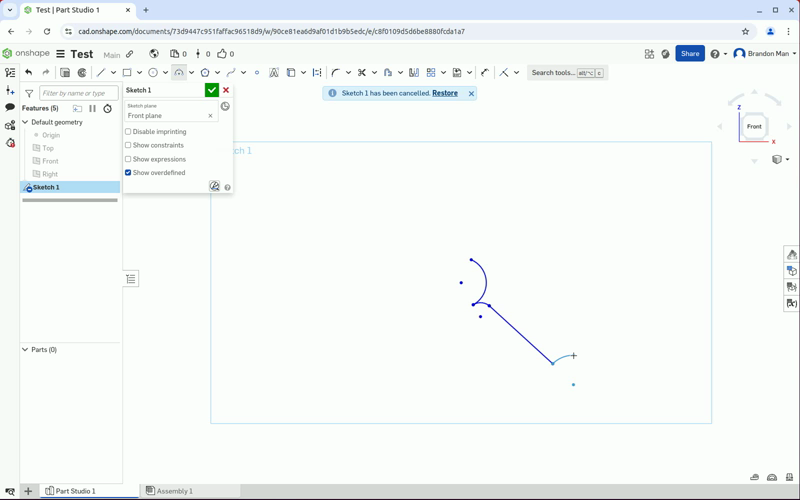
click(573, 355)
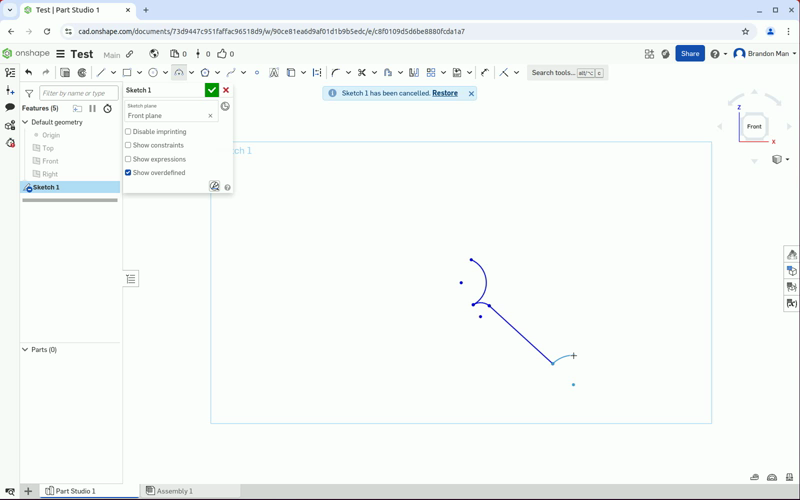
mouse_move(556, 343)
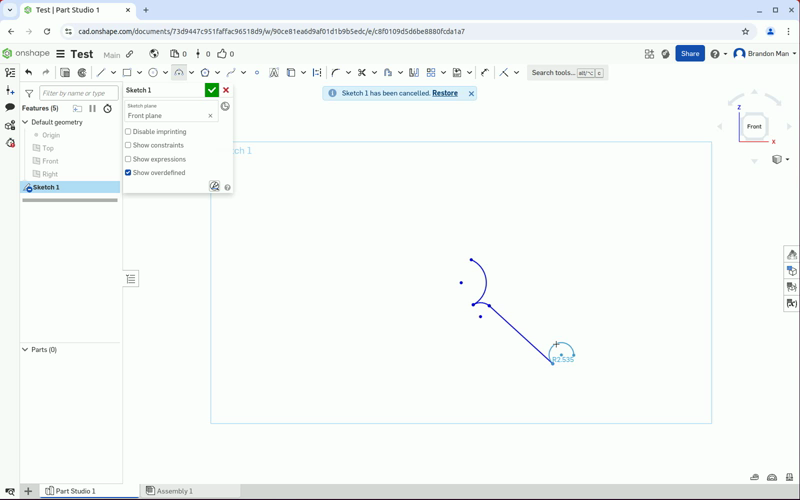
click(556, 343)
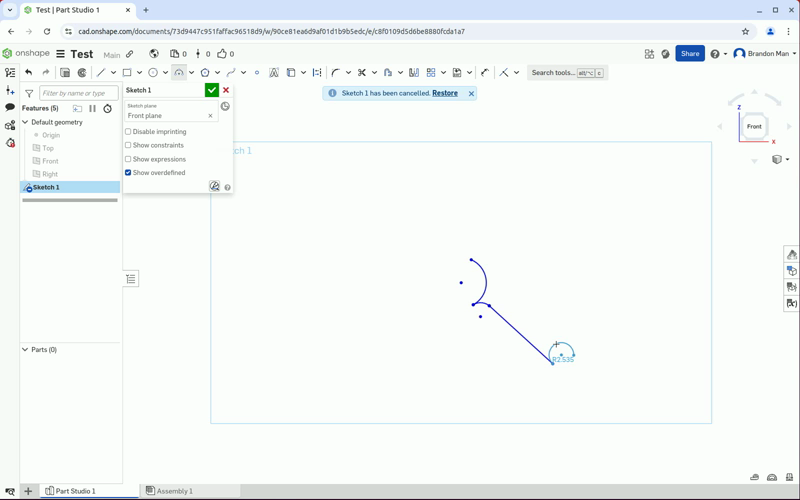
key_up(shift)
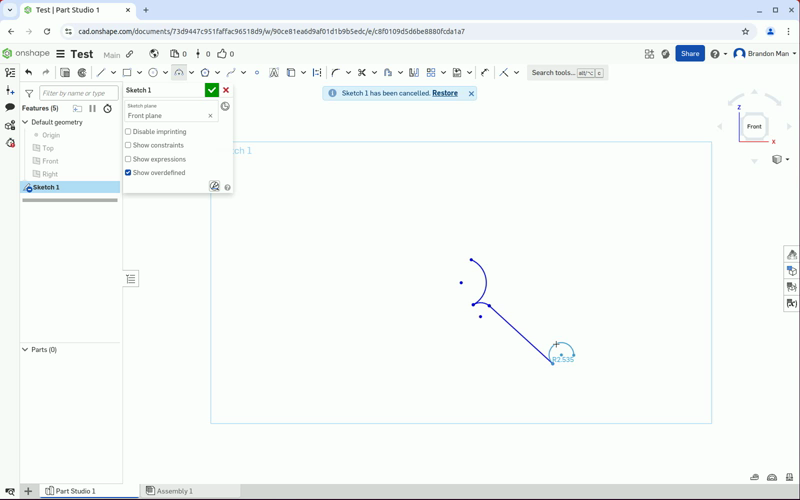
key(esc)
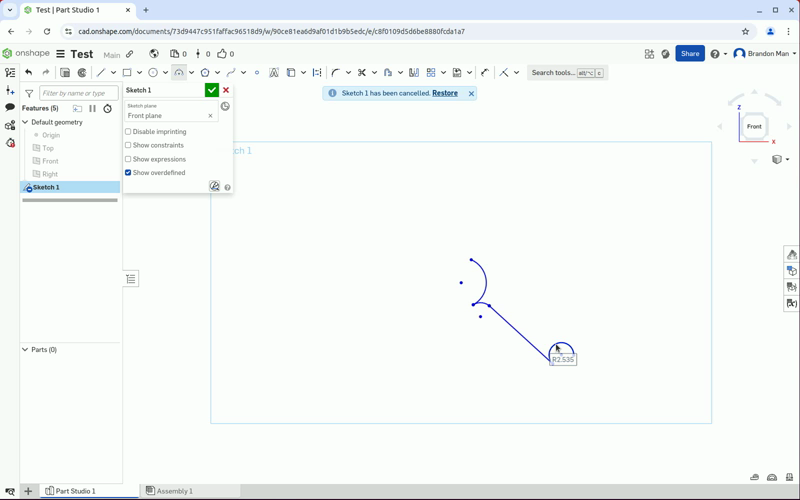
key(l)
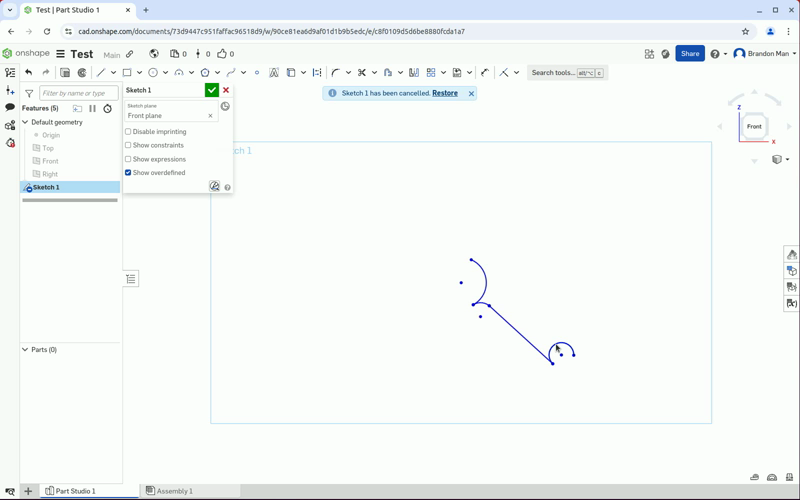
mouse_move(573, 355)
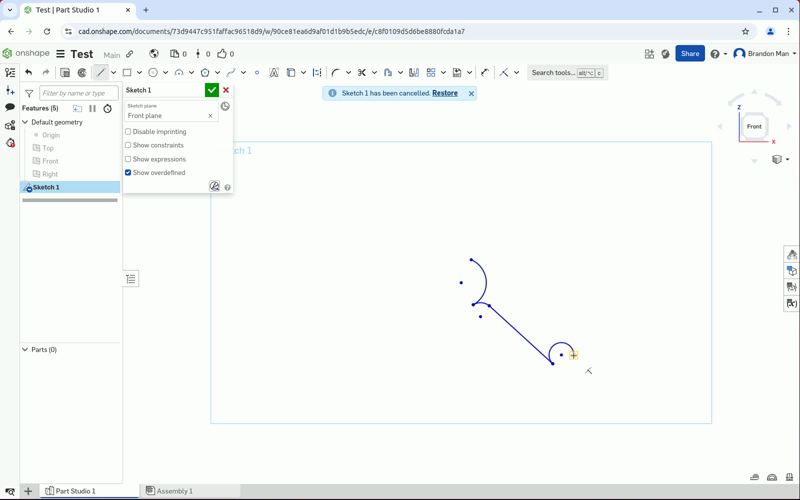
click(573, 355)
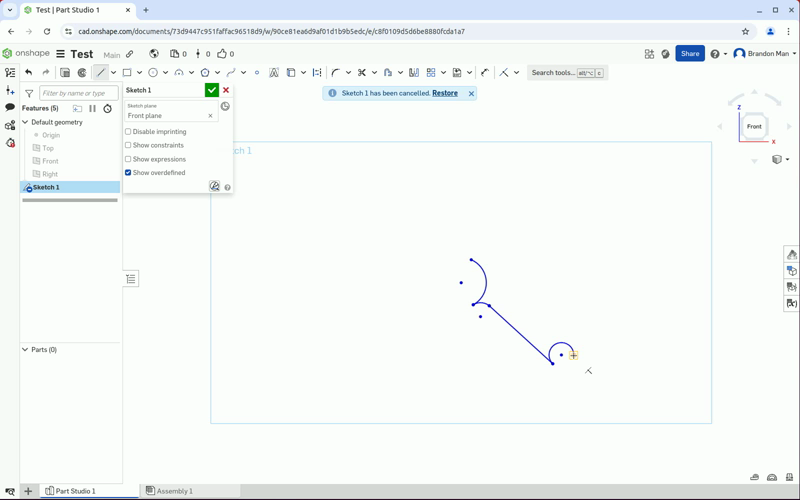
key_down(shift)
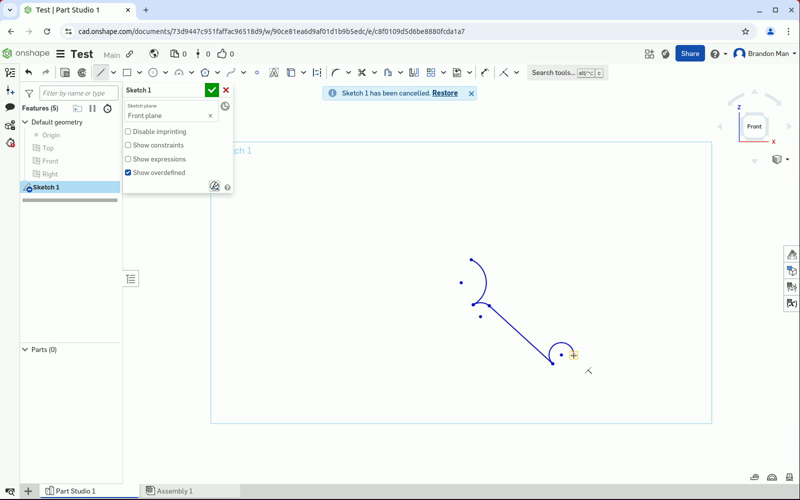
mouse_move(589, 355)
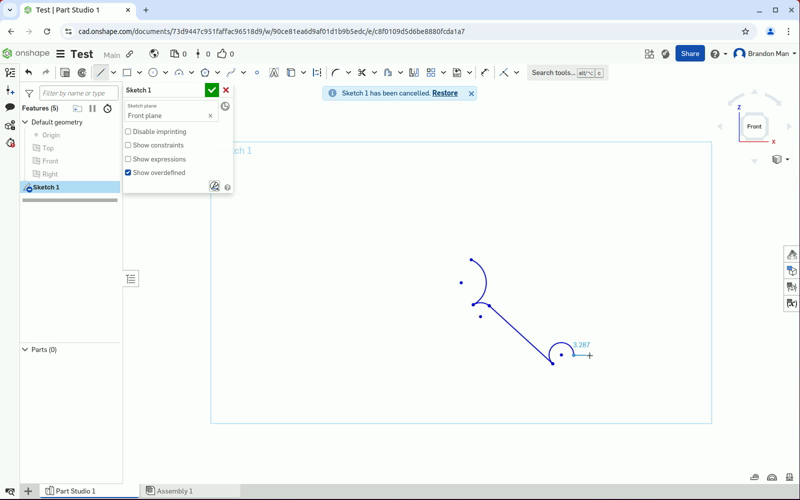
mouse_move(573, 313)
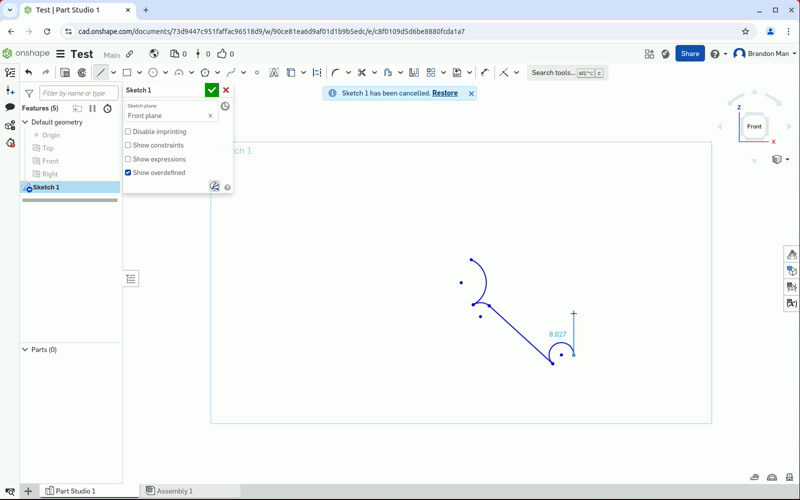
click(573, 313)
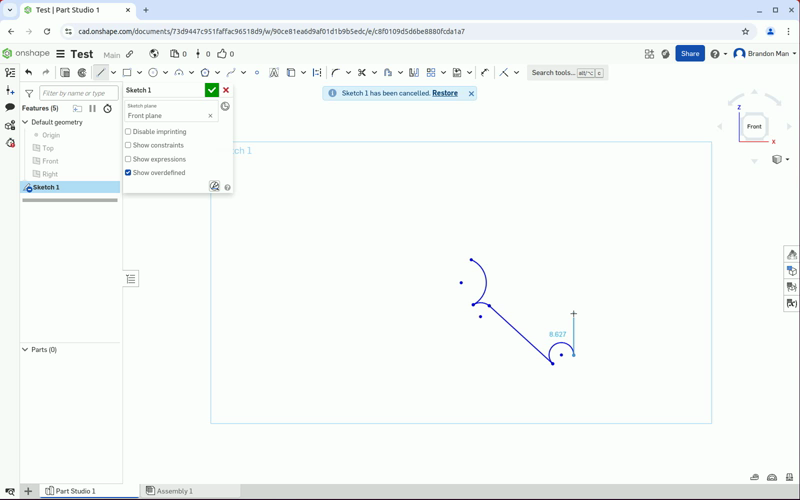
key_up(shift)
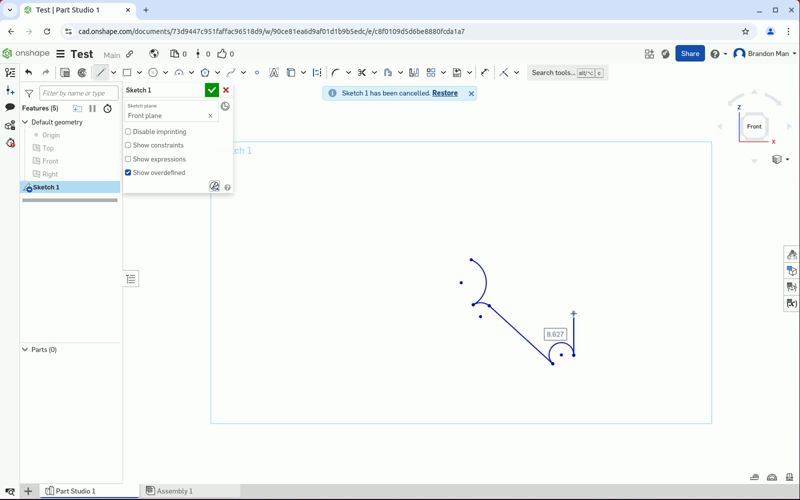
key(esc)
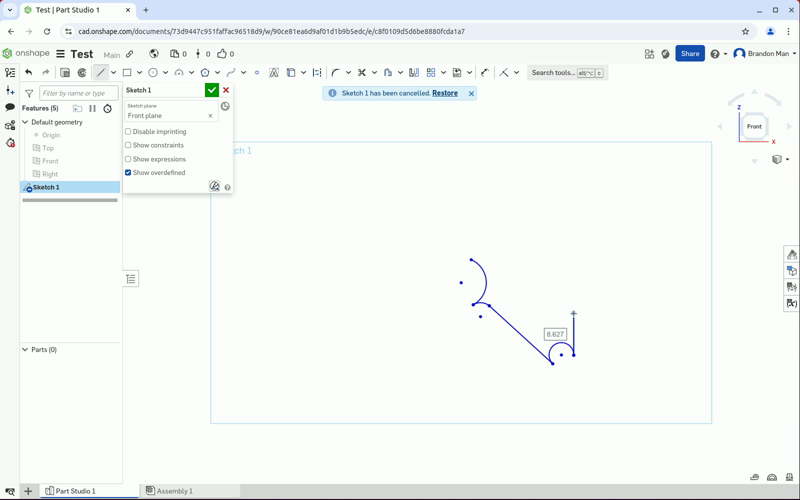
key(a)
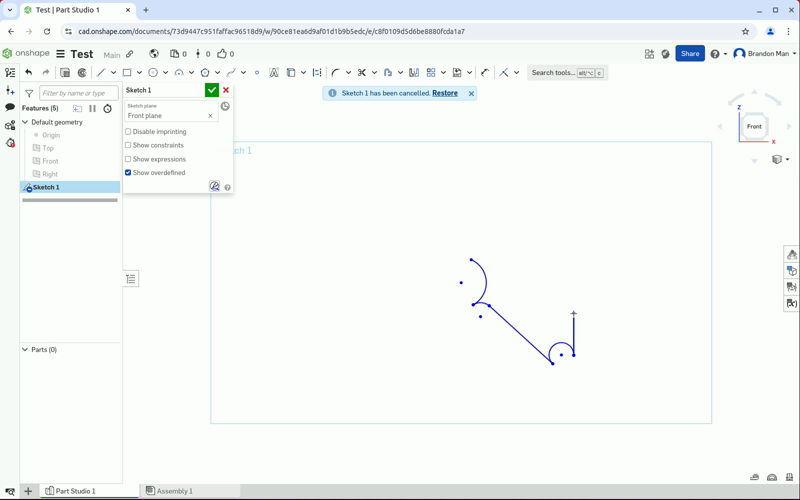
mouse_move(573, 313)
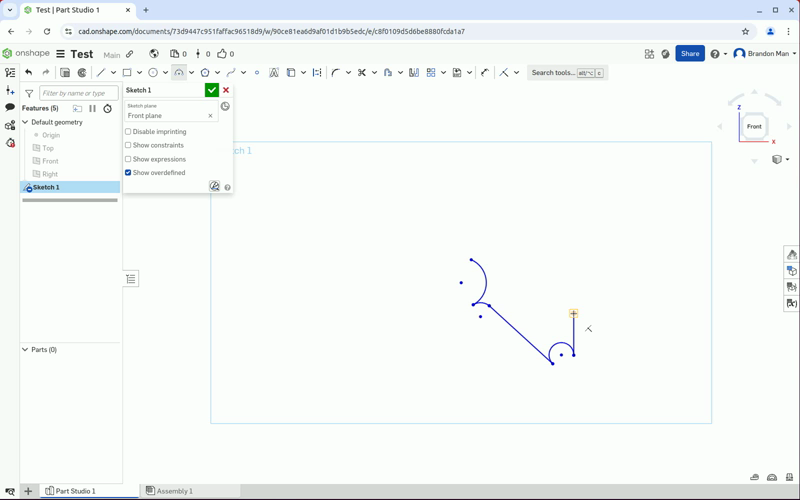
click(573, 313)
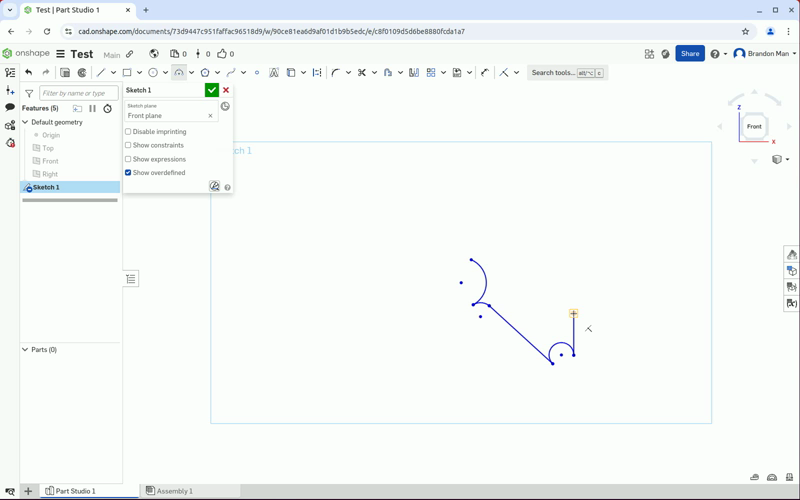
key_down(shift)
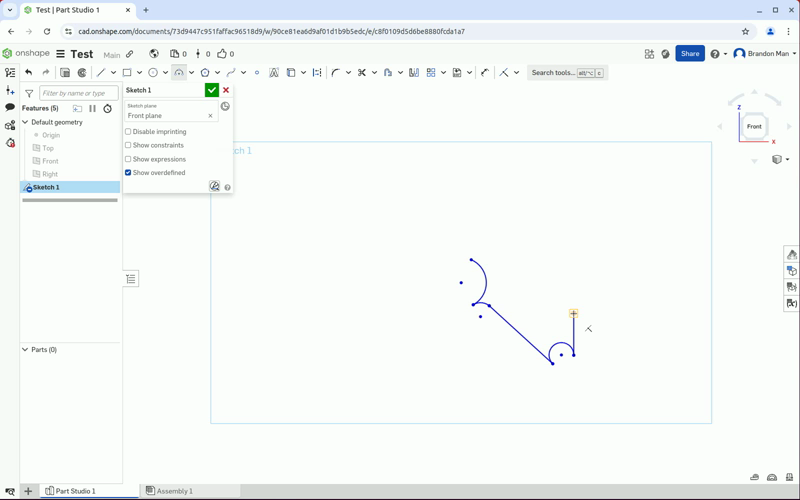
mouse_move(567, 302)
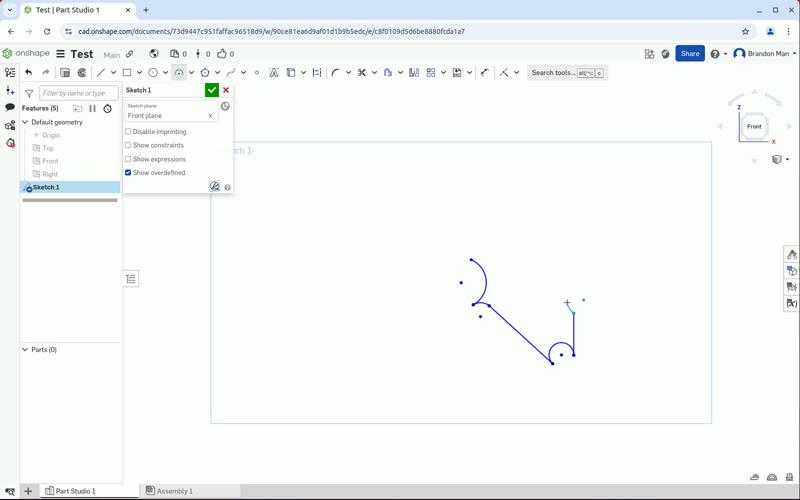
click(567, 302)
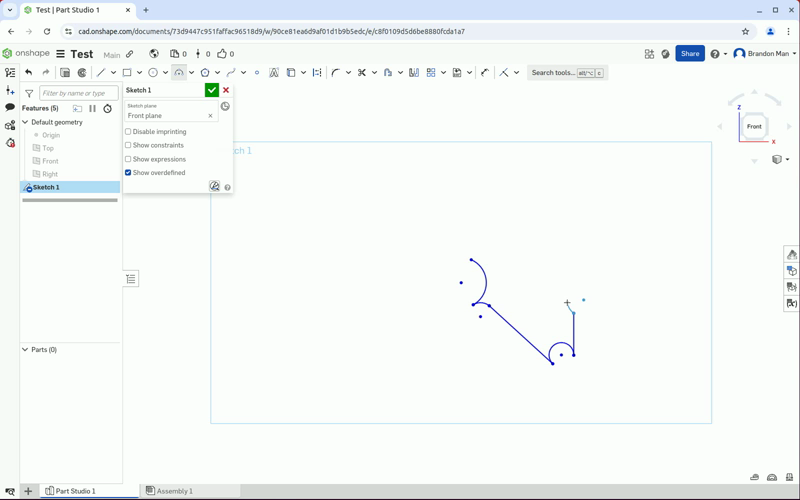
mouse_move(551, 318)
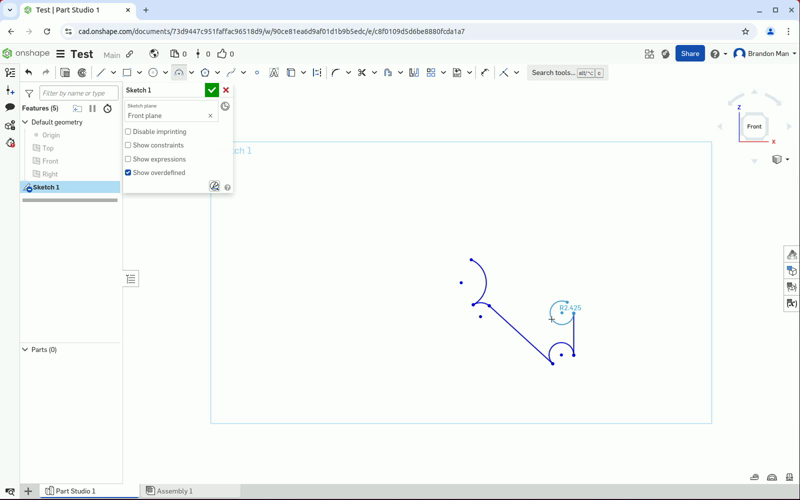
click(551, 318)
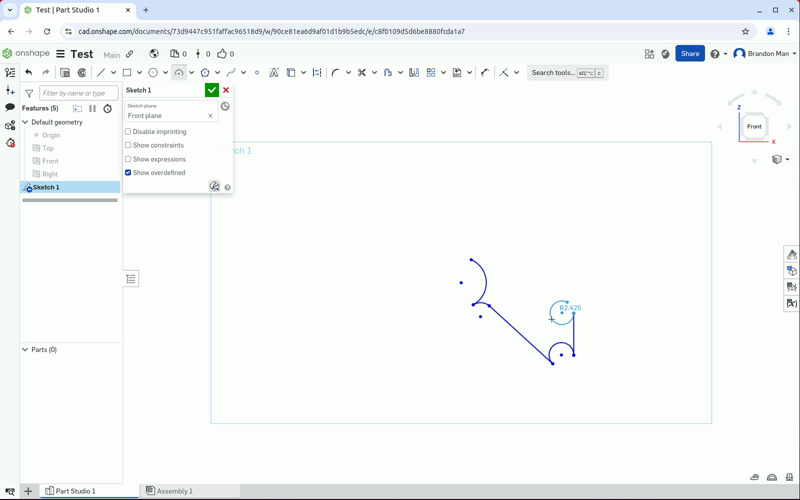
key_up(shift)
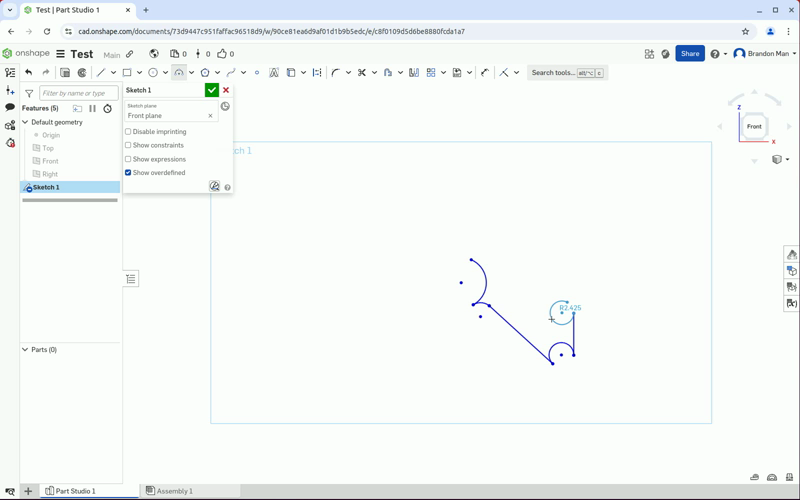
key(esc)
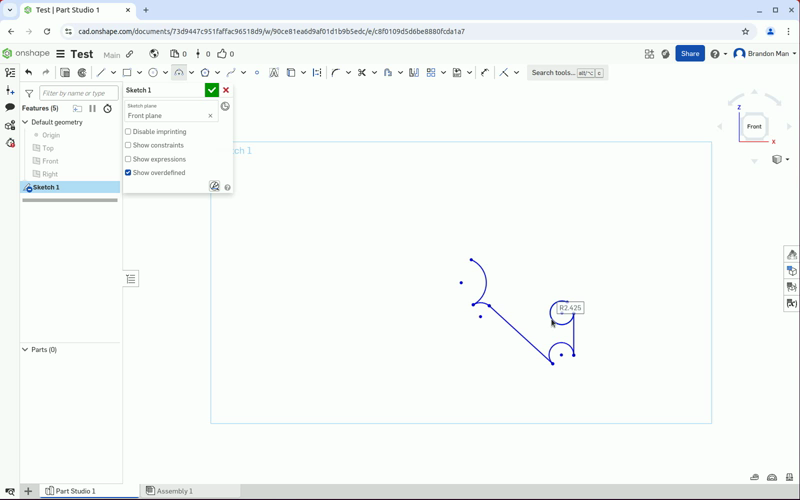
key(l)
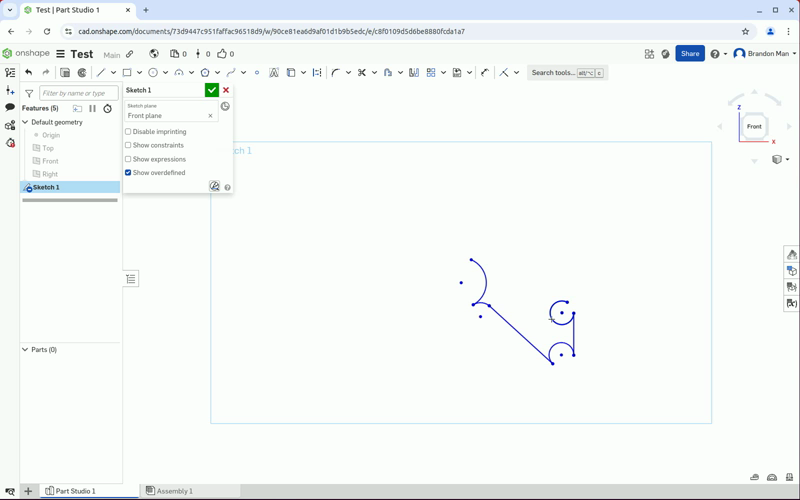
mouse_move(567, 302)
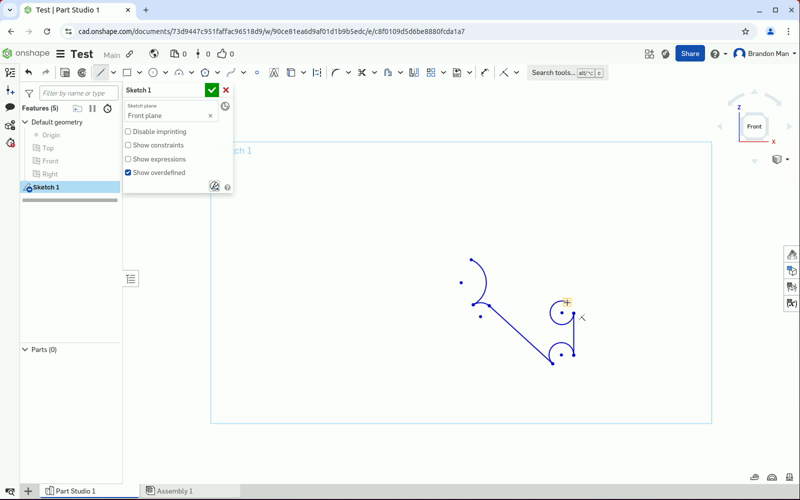
click(567, 302)
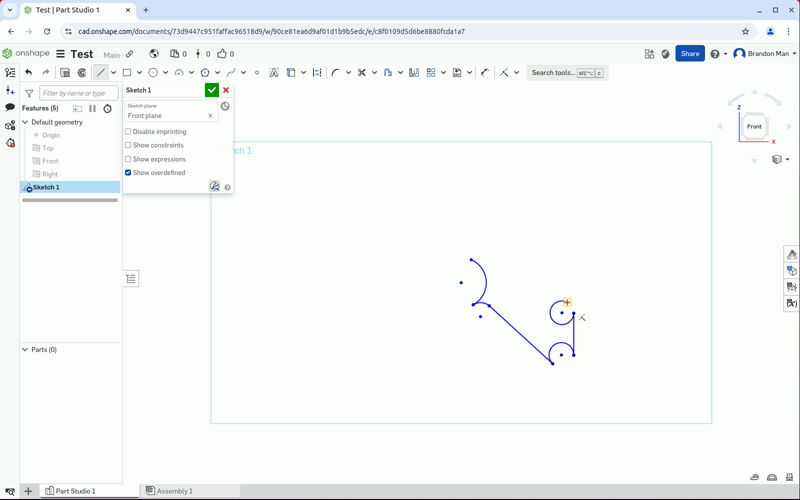
key_down(shift)
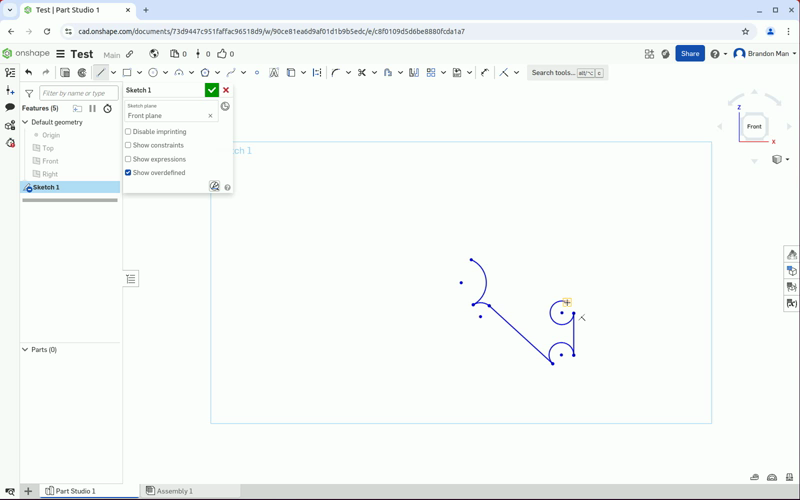
mouse_move(471, 259)
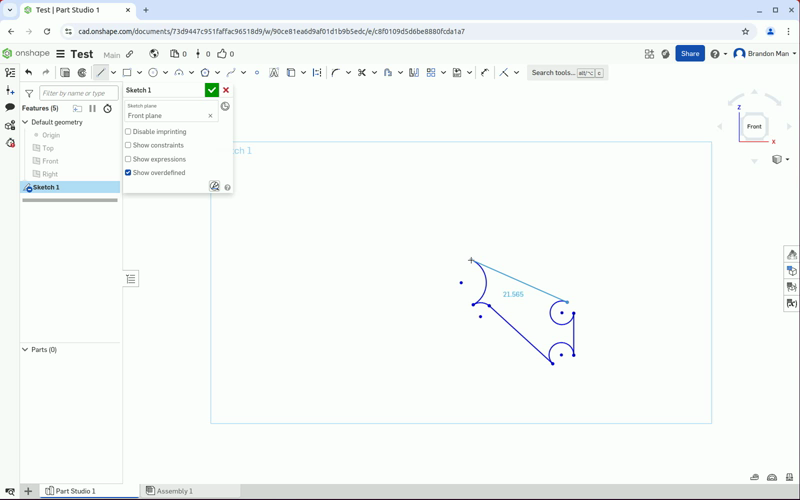
key_up(shift)
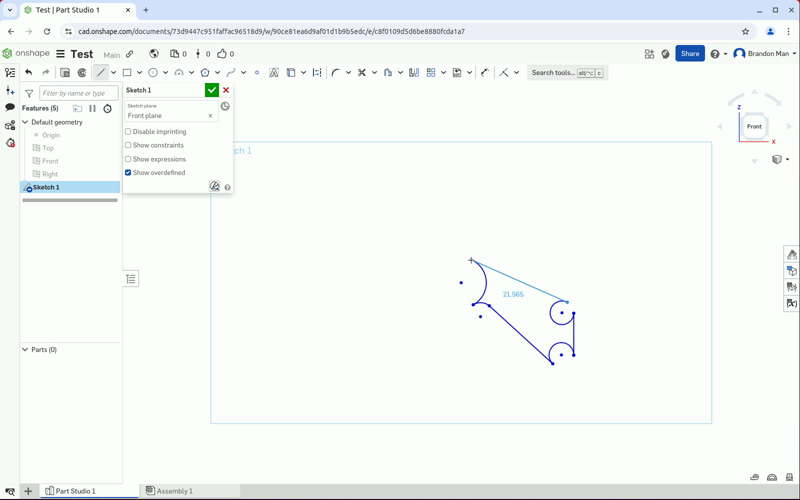
click(471, 259)
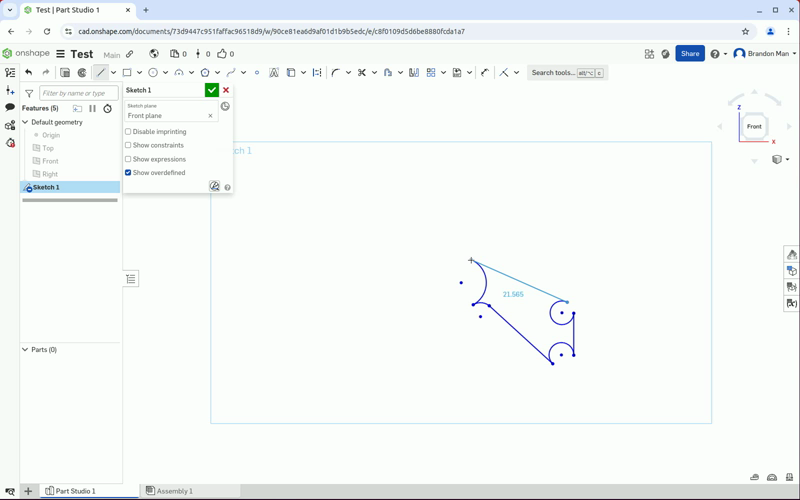
key(esc)
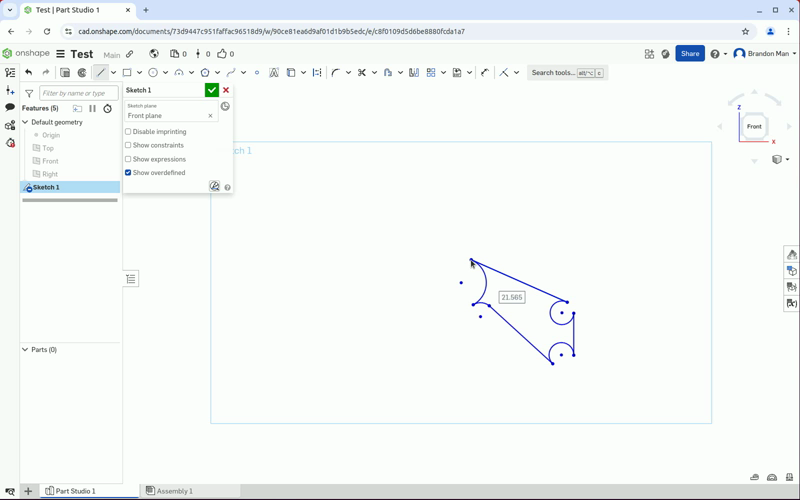
mouse_move(558, 333)
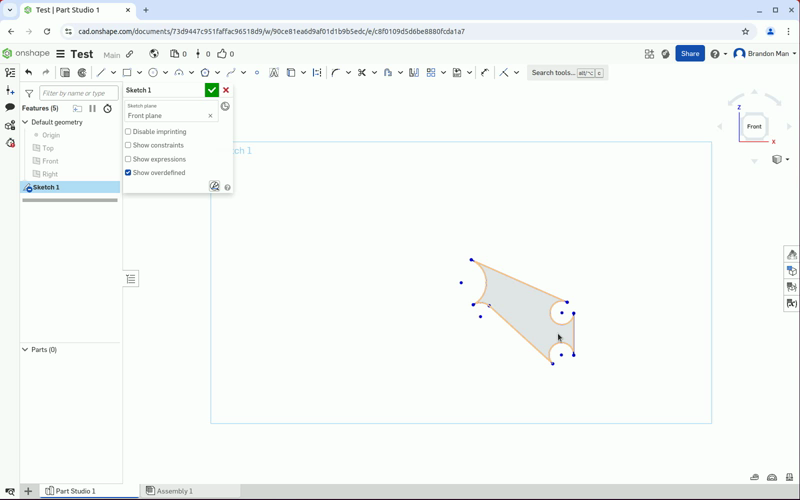
click(558, 333)
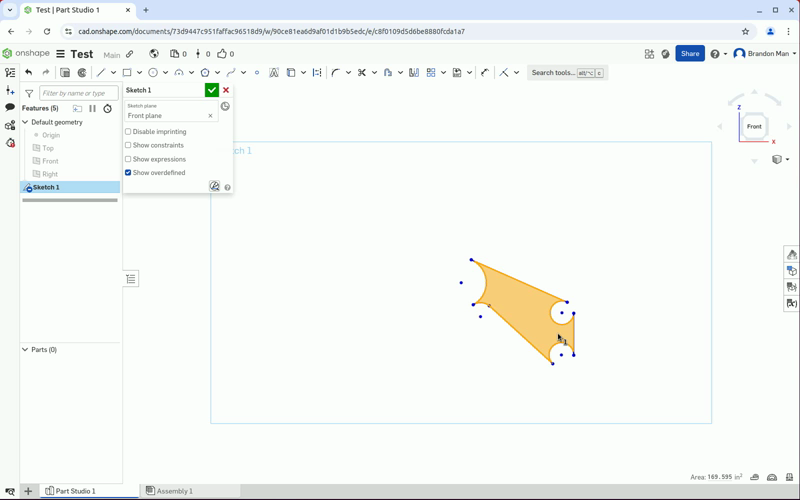
mouse_move(73, 352)
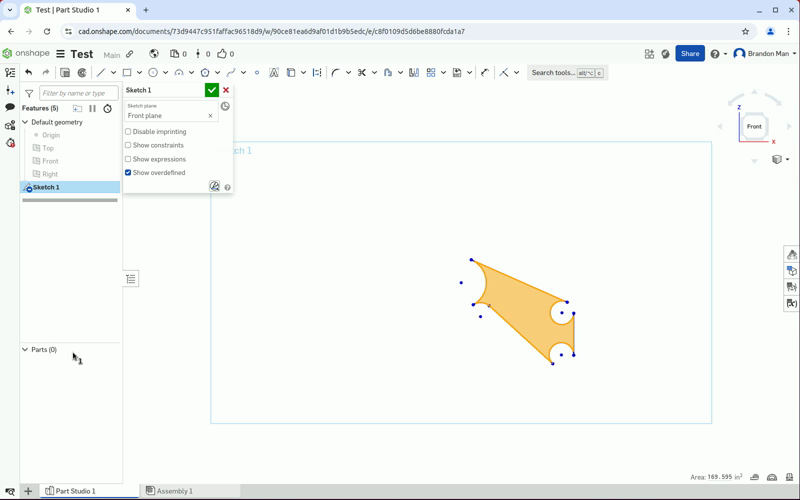
key(shift+y)
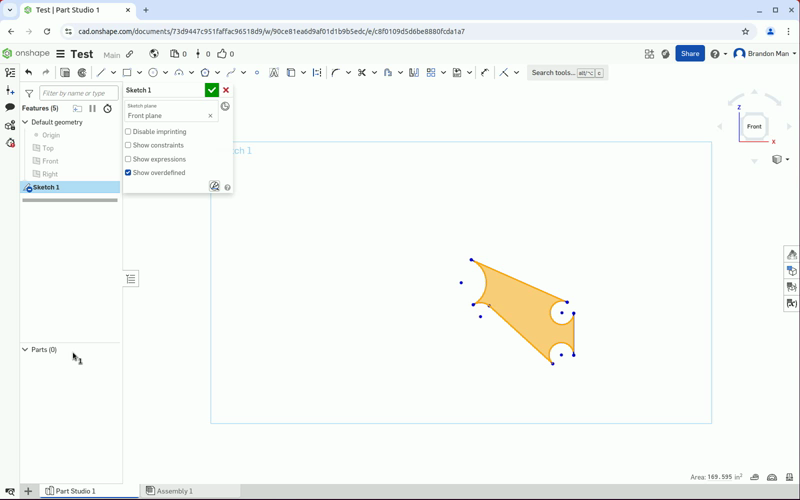
key(shift+e)
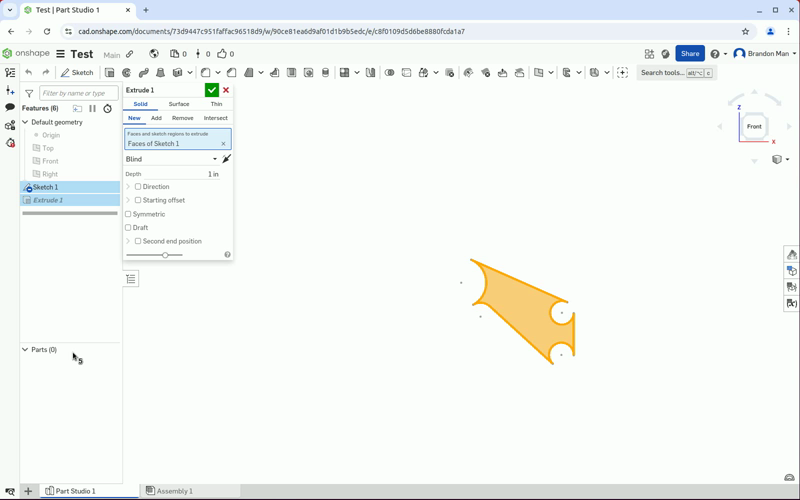
mouse_move(143, 106)
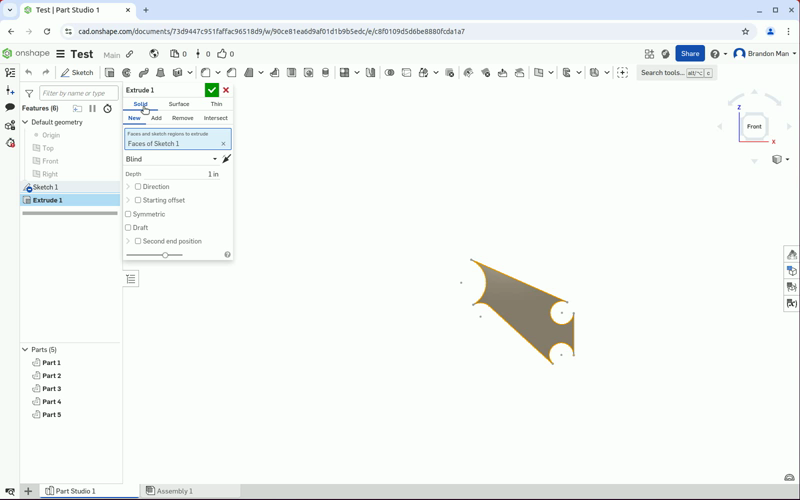
click(143, 106)
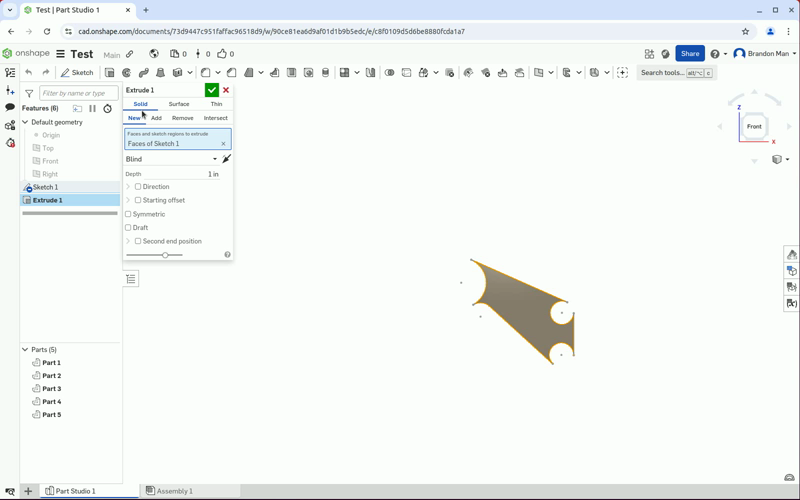
mouse_move(137, 120)
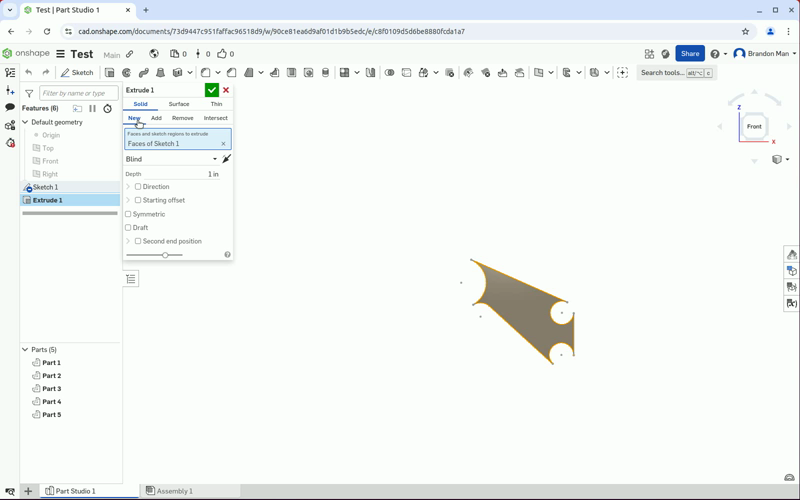
click(137, 120)
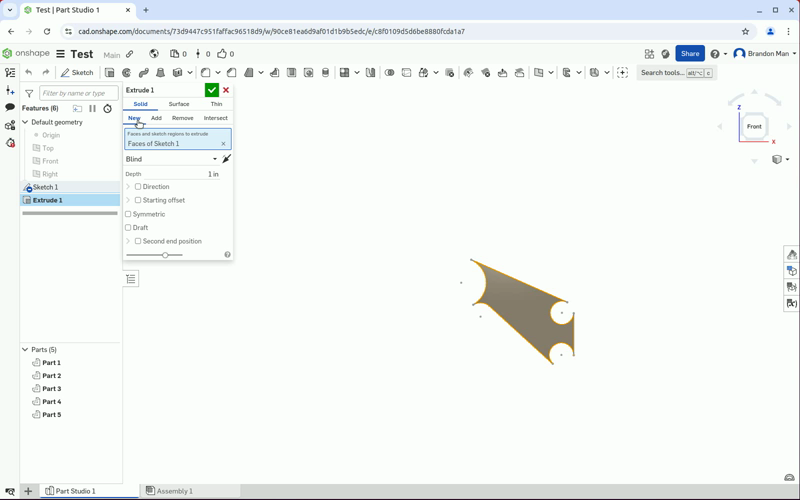
key(tab, 4)
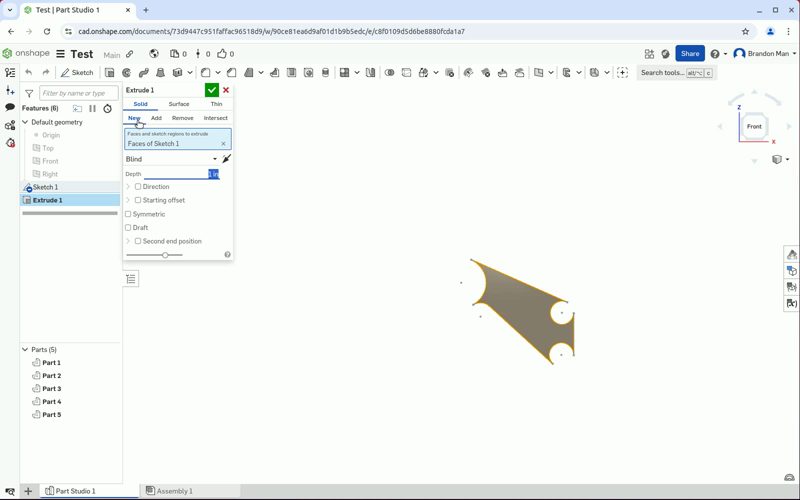
text(2.408)
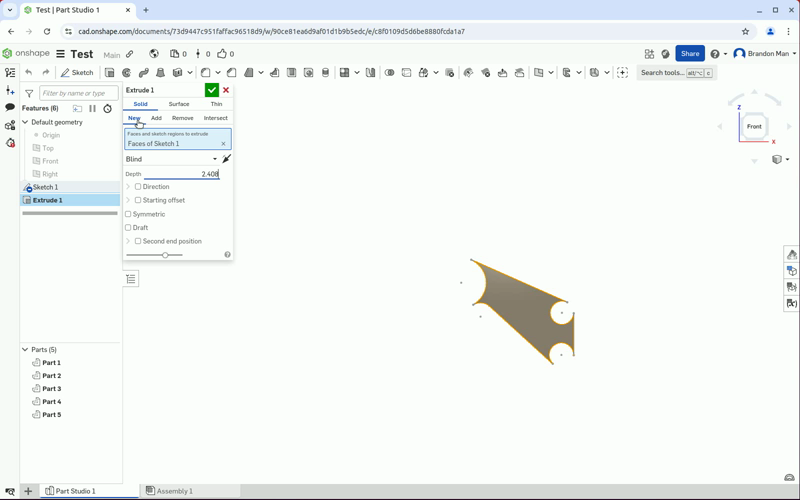
key(tab, 3)
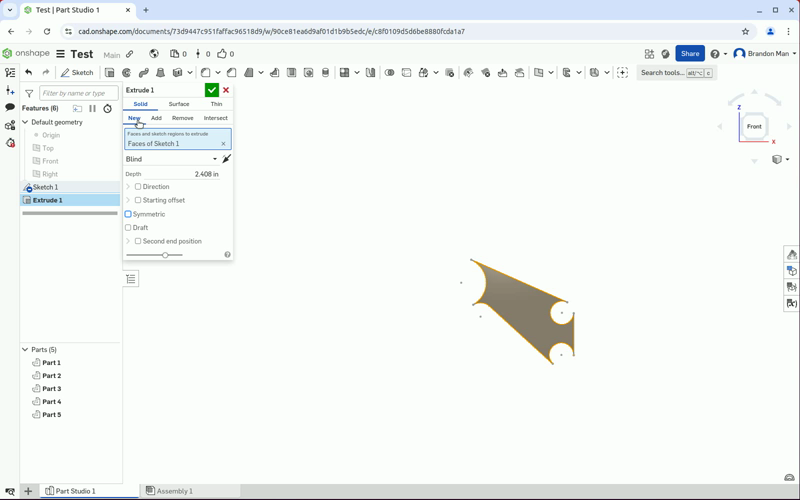
key(space)
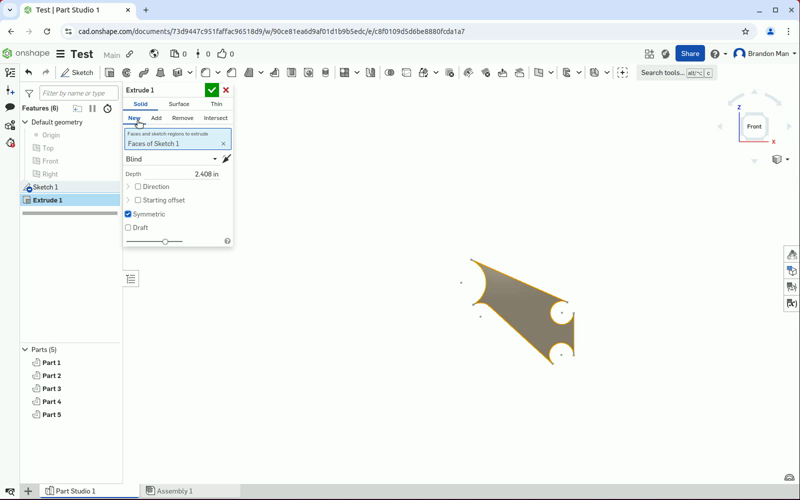
key(enter)
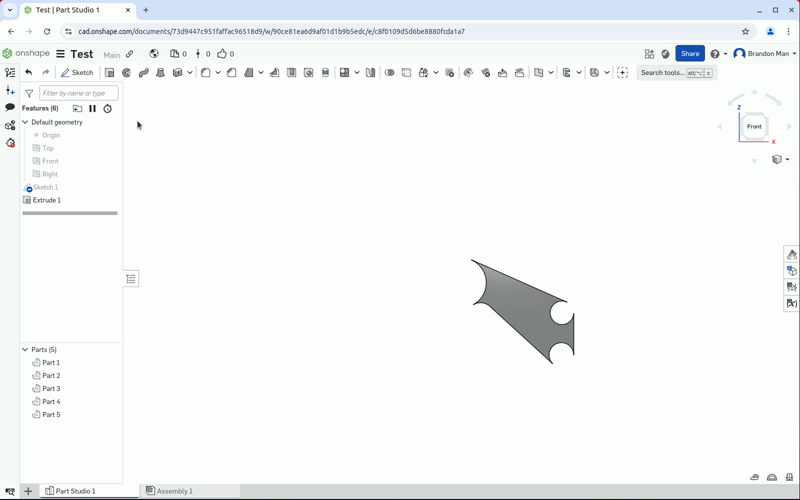
key(shift+h)
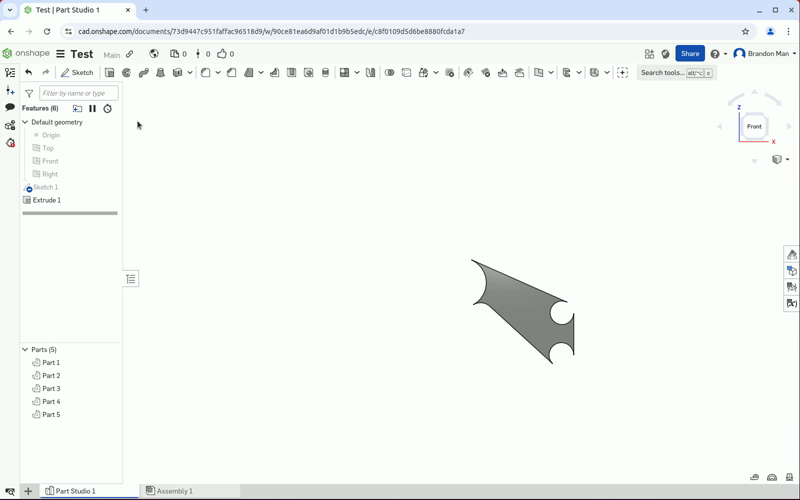
key(shift+h)
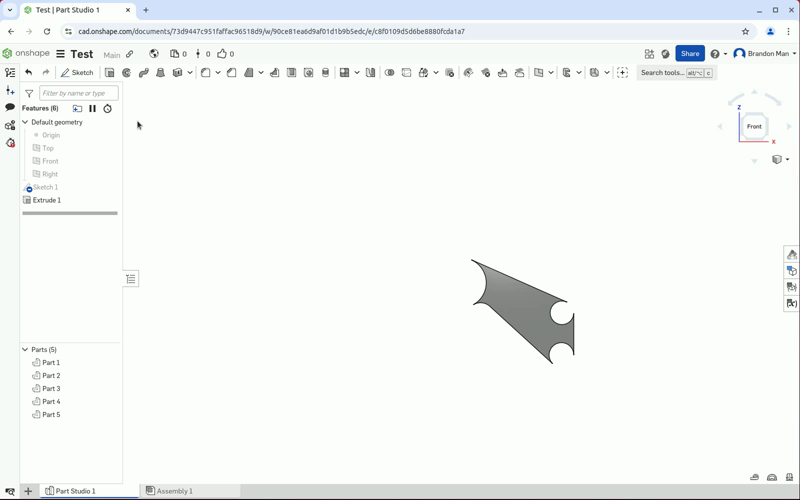
mouse_move(73, 189)
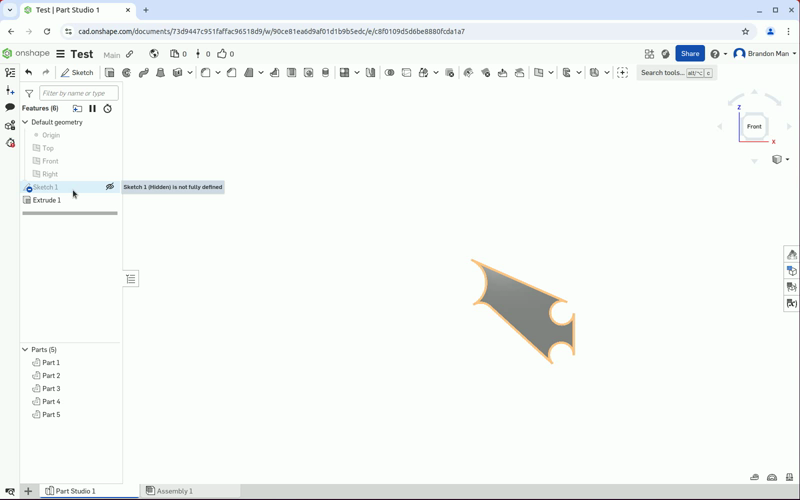
click(73, 189)
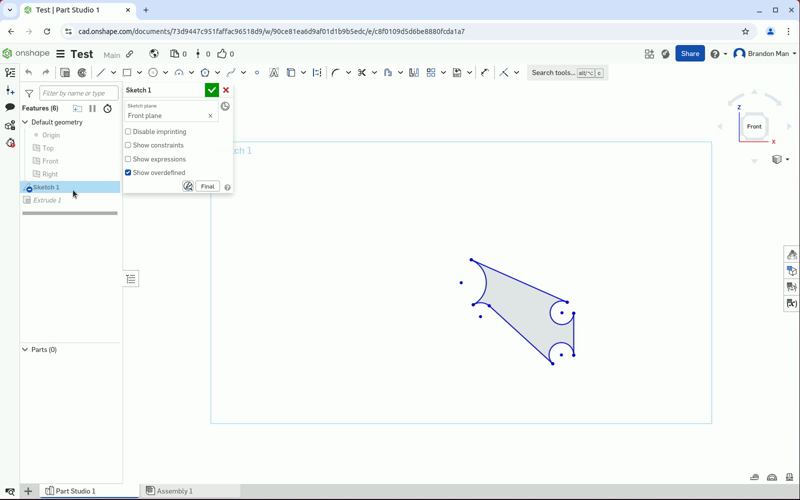
mouse_move(229, 92)
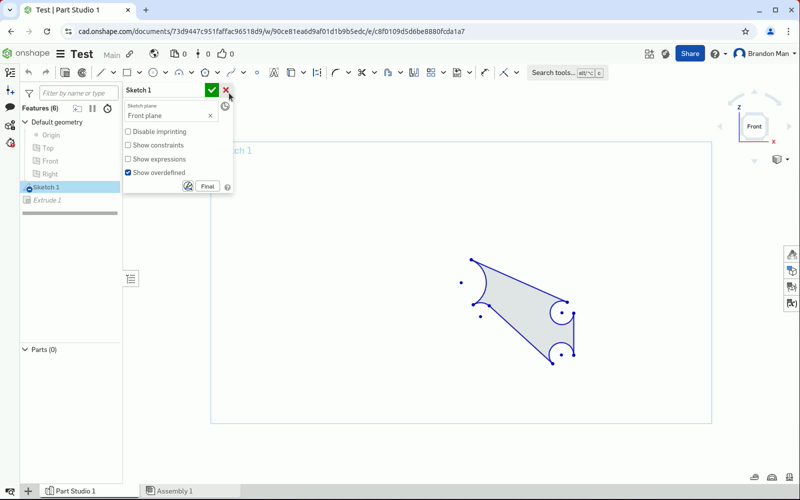
click(229, 92)
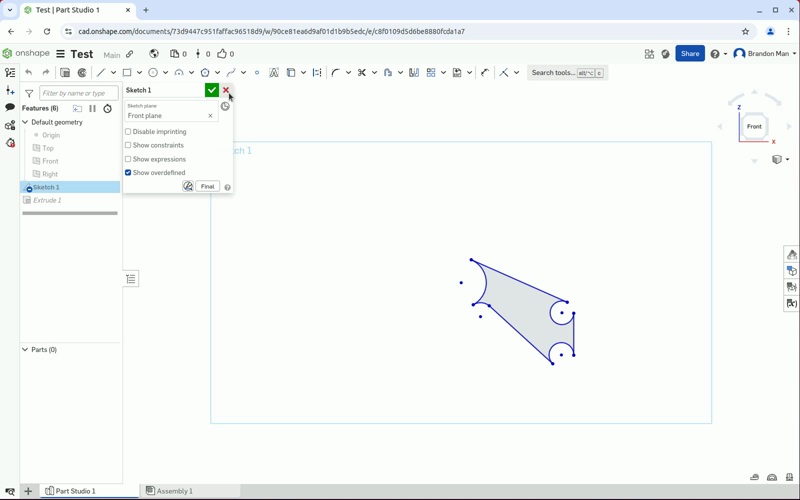
key(shift+s)
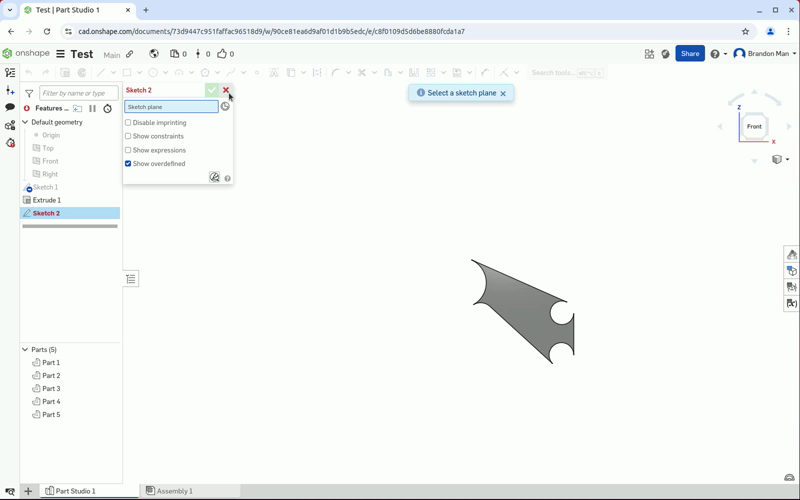
mouse_move(73, 163)
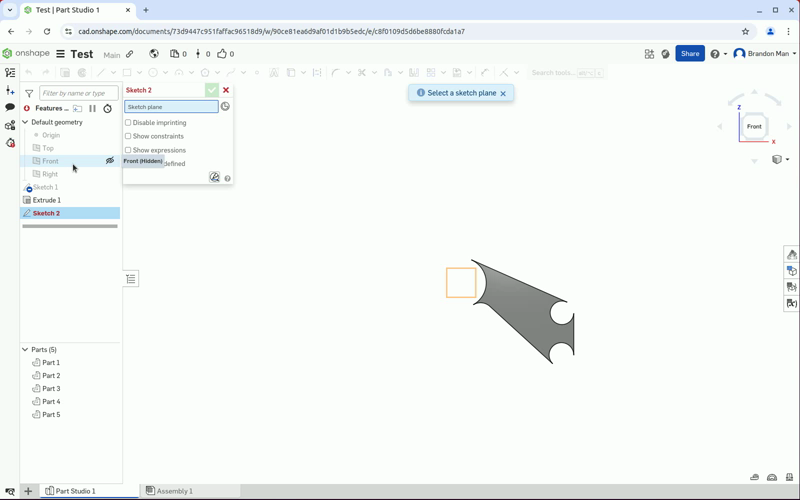
click(73, 163)
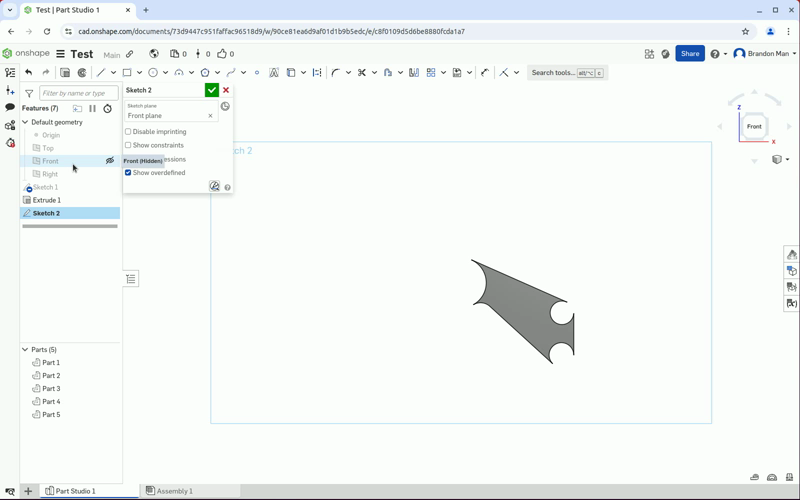
mouse_move(73, 352)
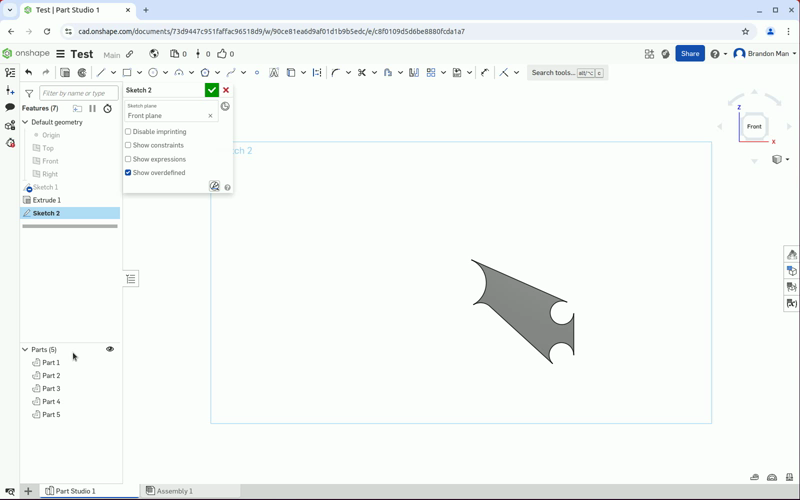
key(y)
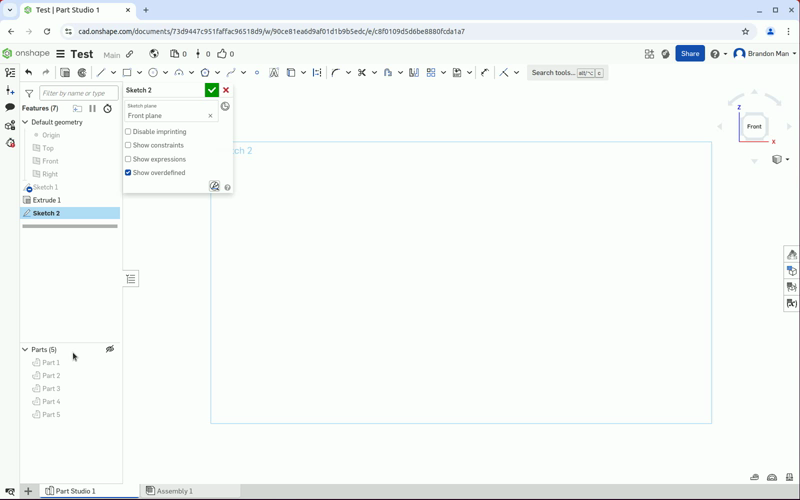
key(c)
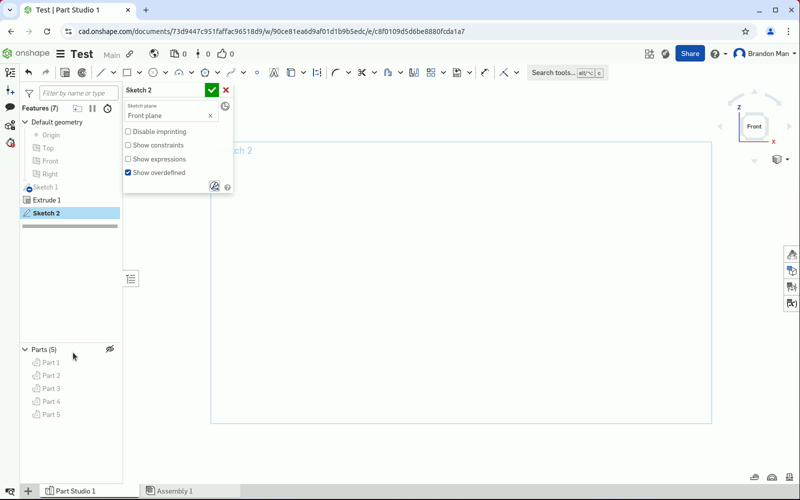
key_down(shift)
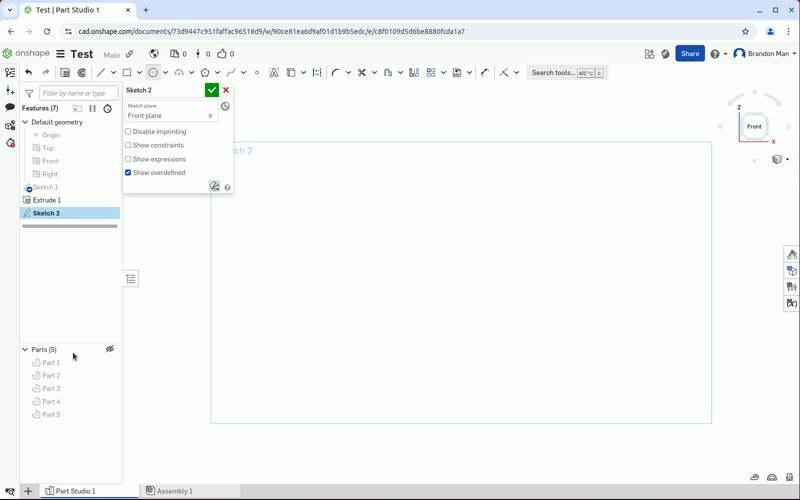
mouse_move(461, 282)
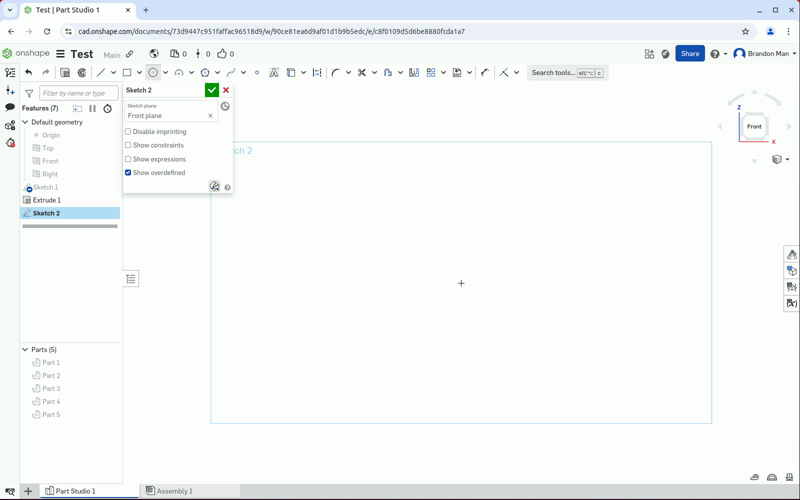
click(461, 282)
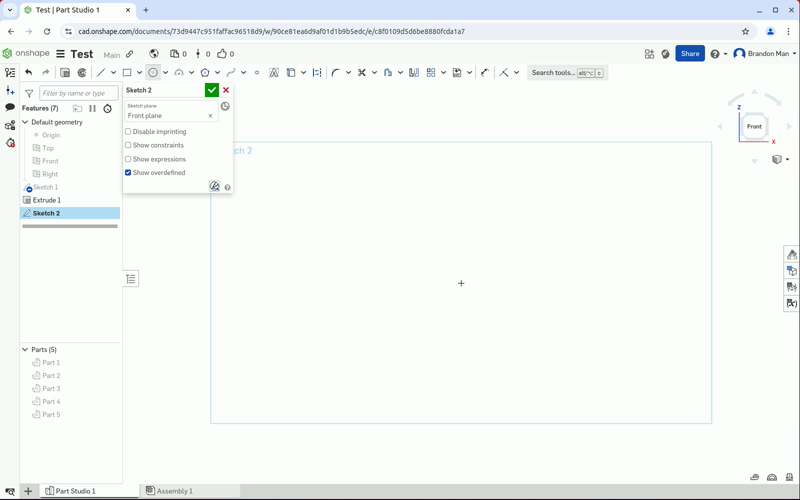
key_up(shift)
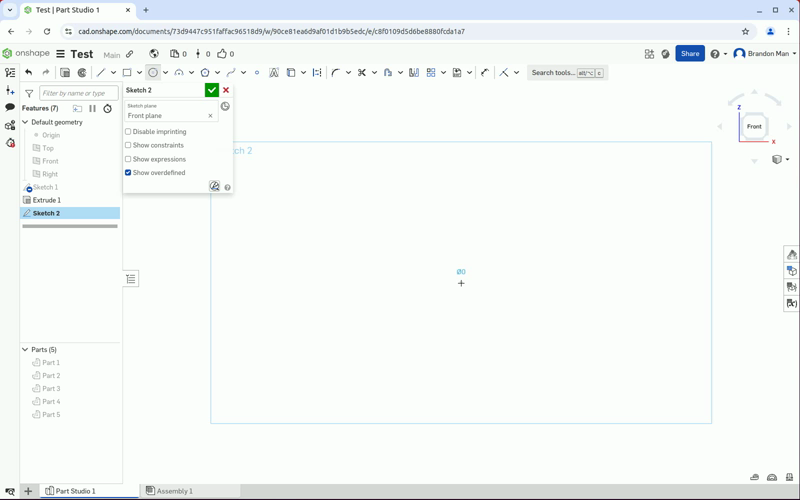
mouse_move(487, 282)
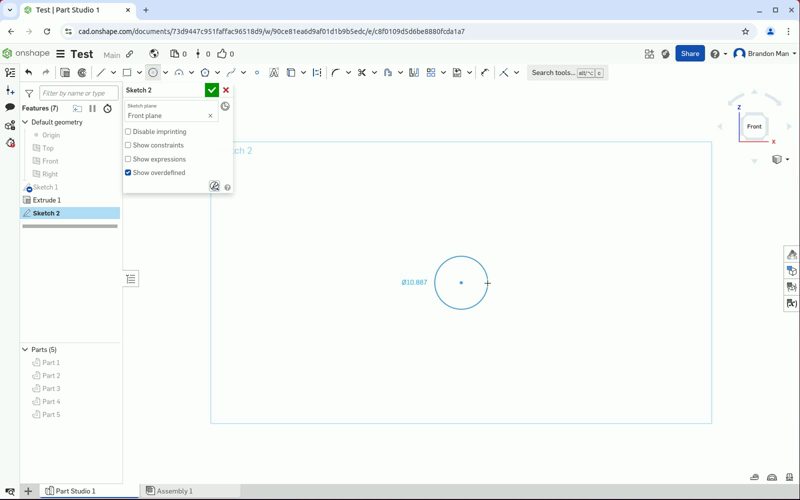
click(487, 282)
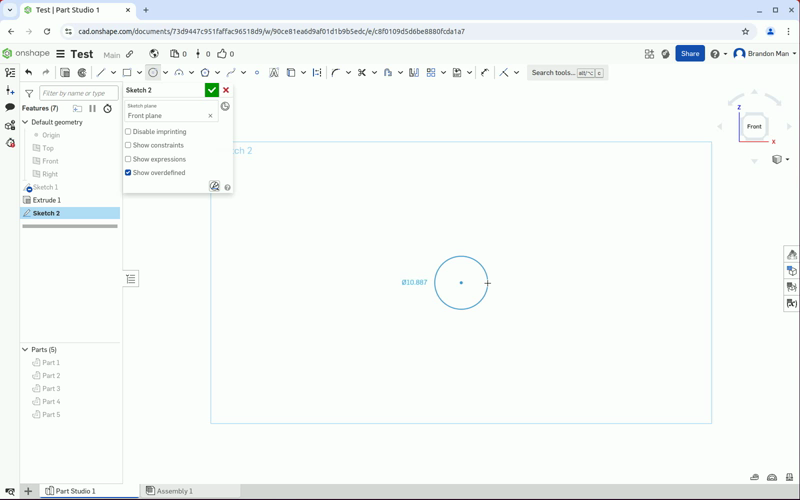
key(esc)
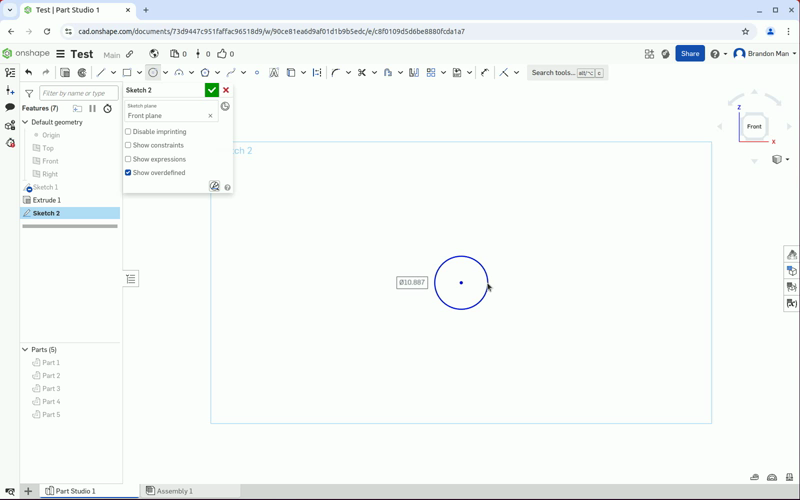
key(c)
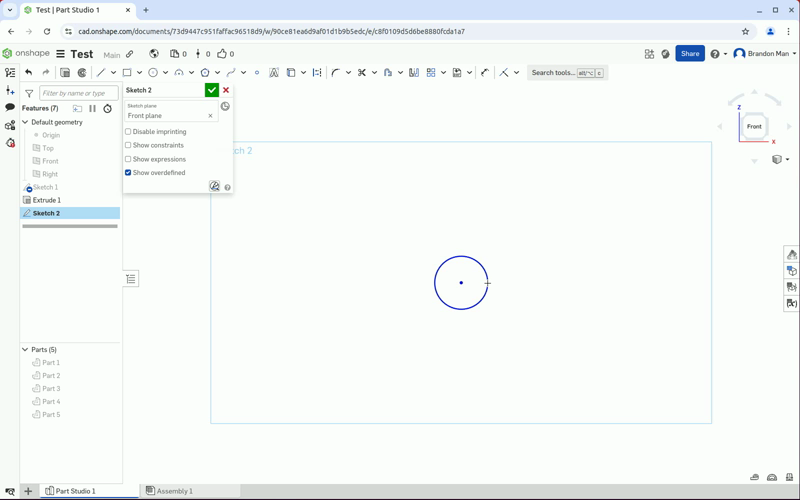
key_down(shift)
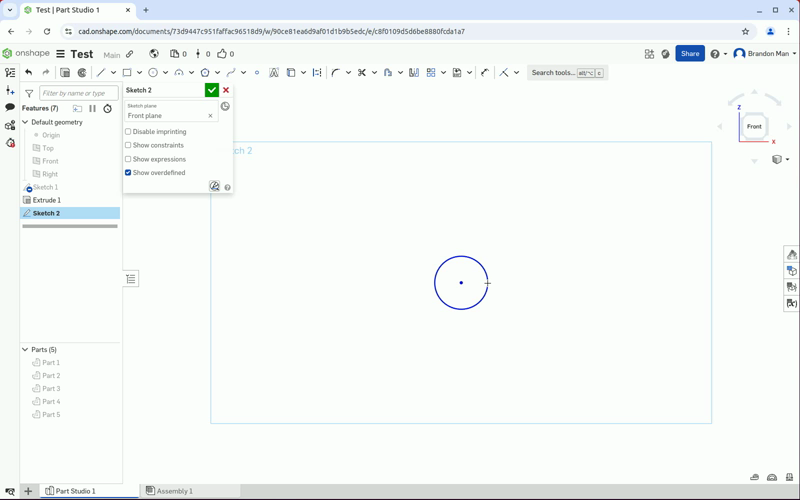
mouse_move(461, 282)
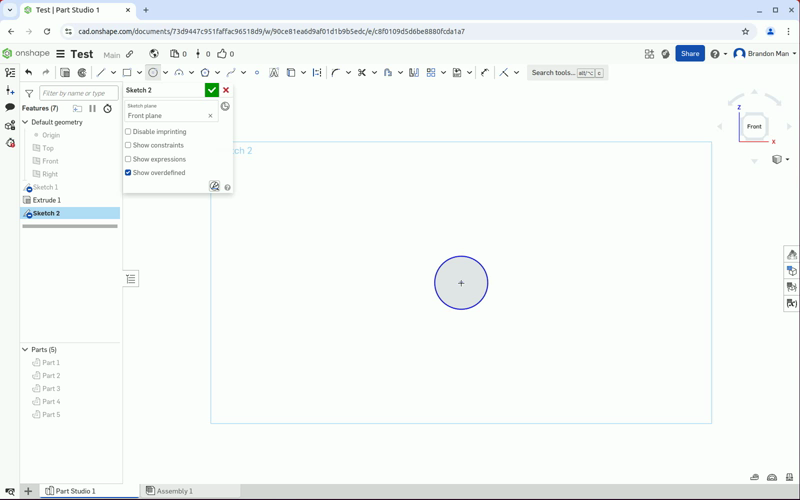
click(461, 282)
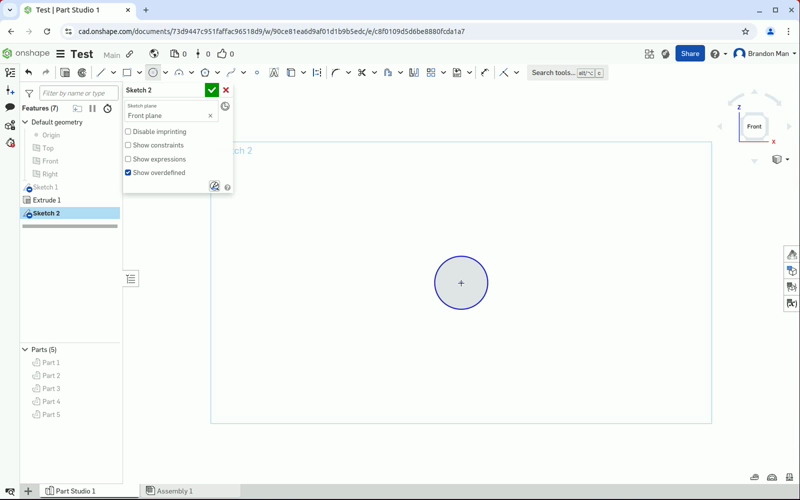
key_up(shift)
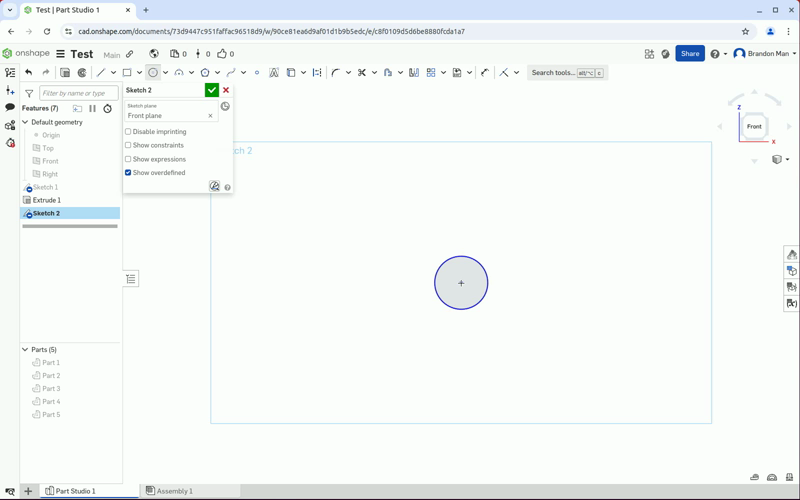
mouse_move(475, 282)
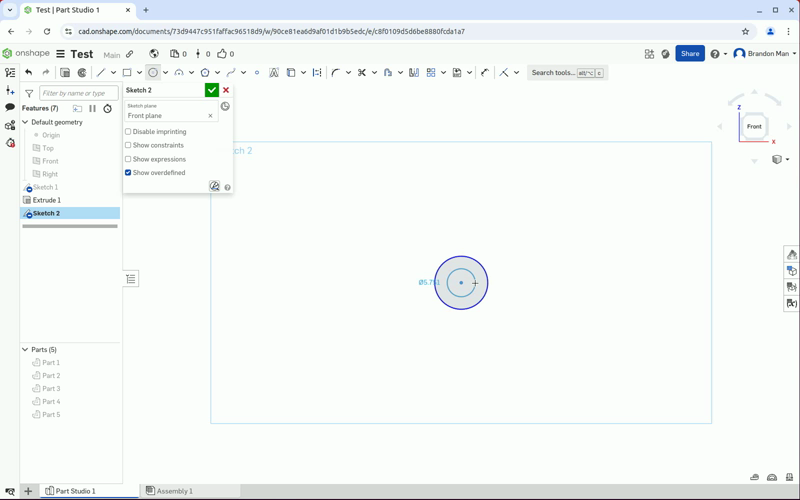
click(475, 282)
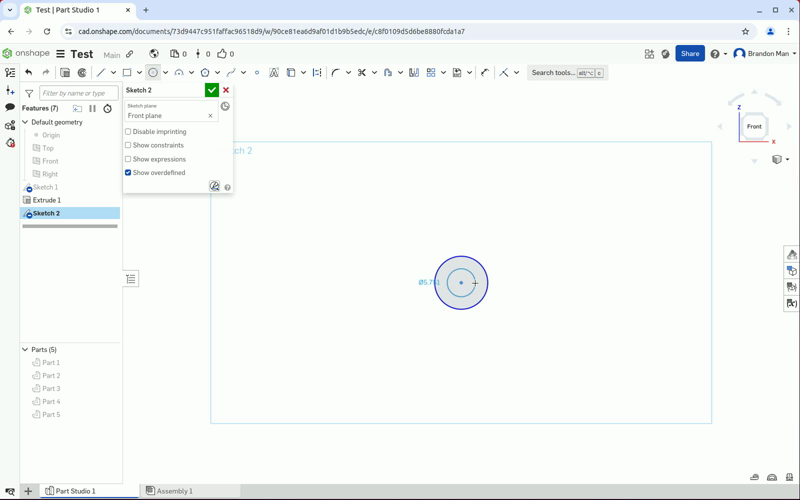
key(esc)
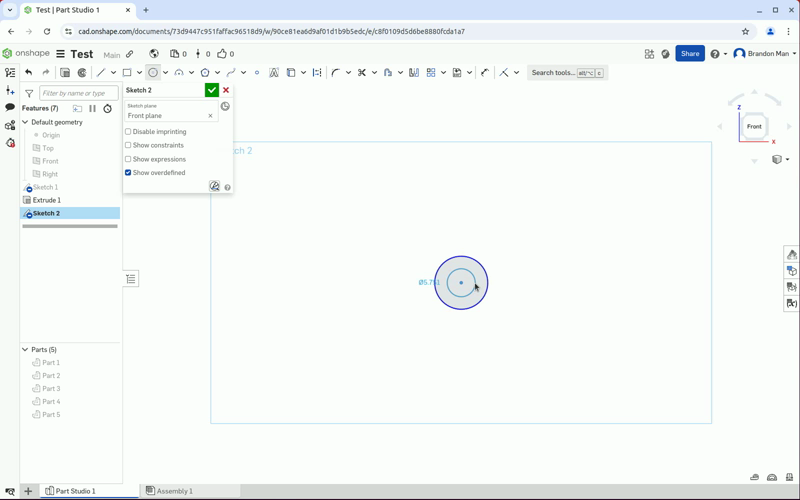
mouse_move(483, 273)
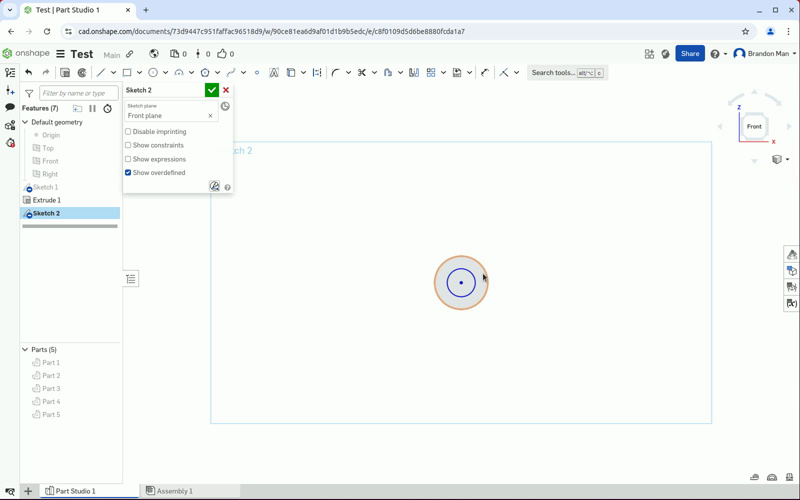
scroll(6)
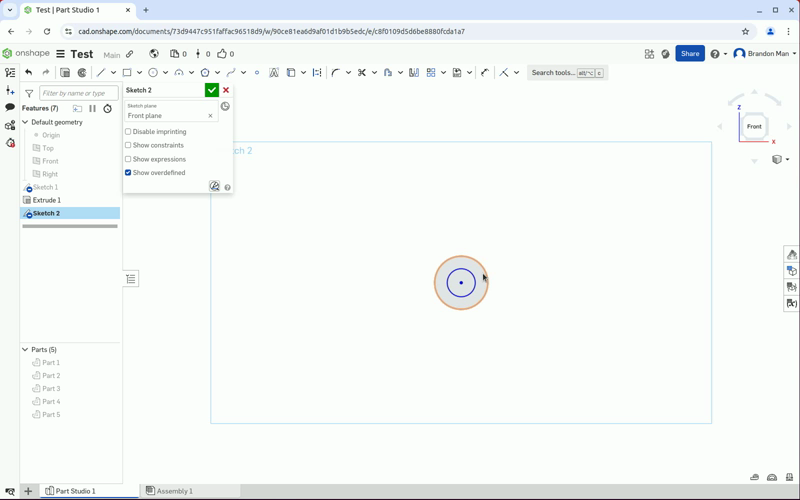
scroll(6)
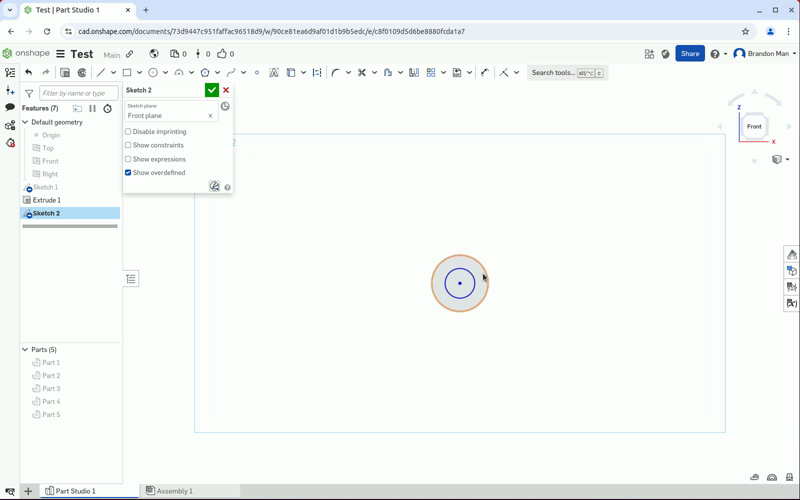
scroll(6)
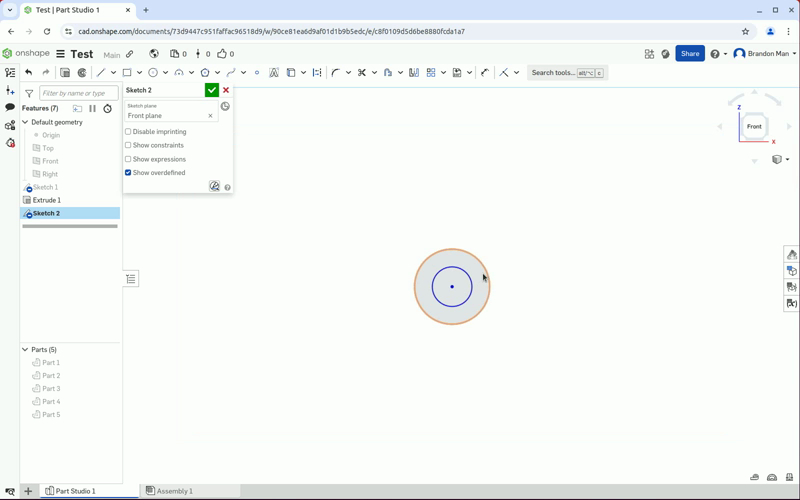
scroll(6)
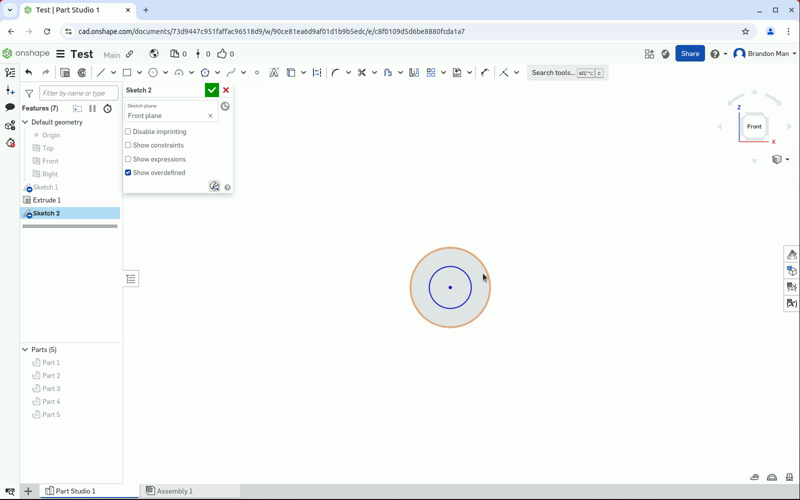
scroll(6)
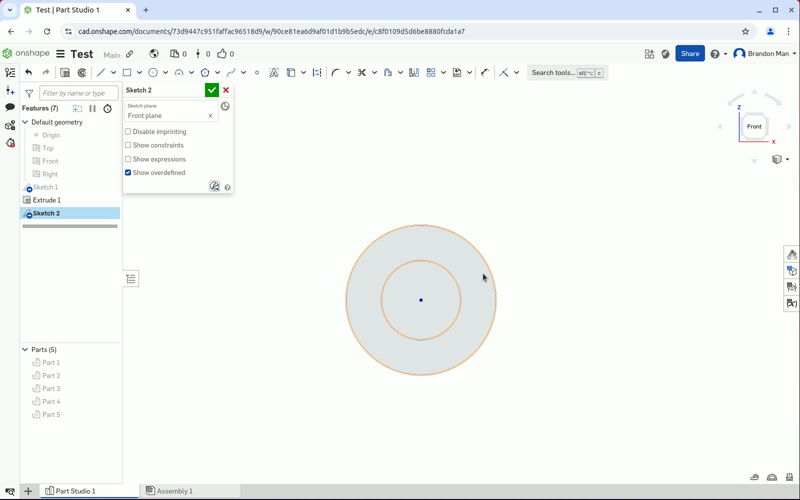
scroll(6)
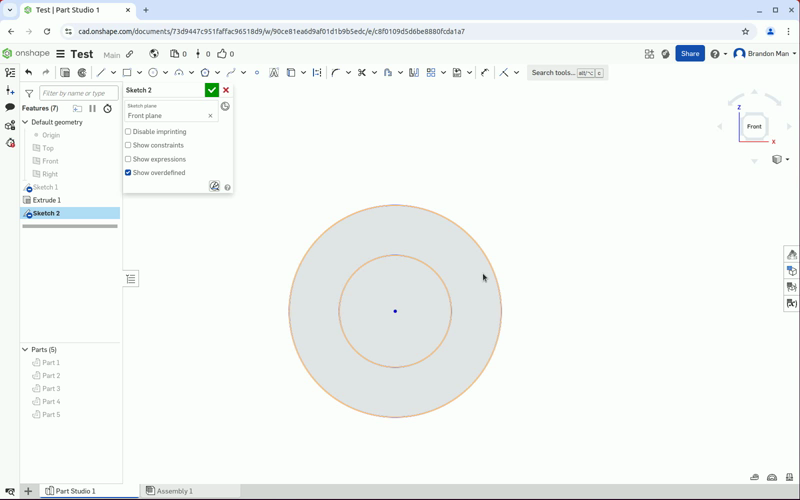
scroll(6)
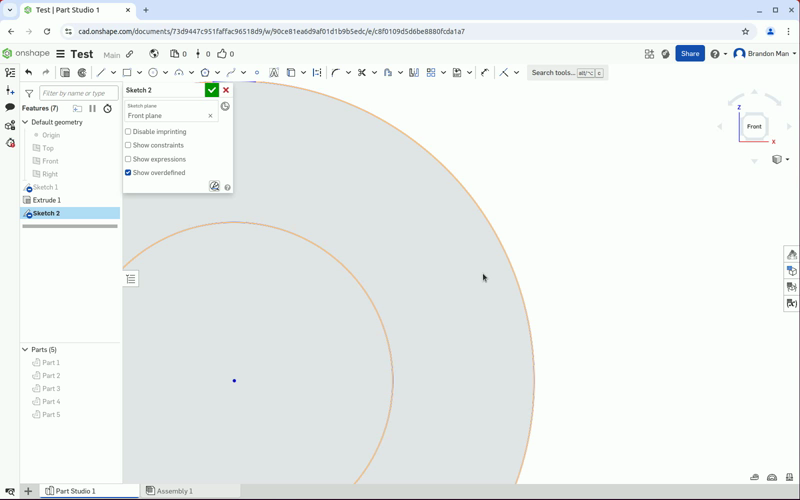
click(483, 273)
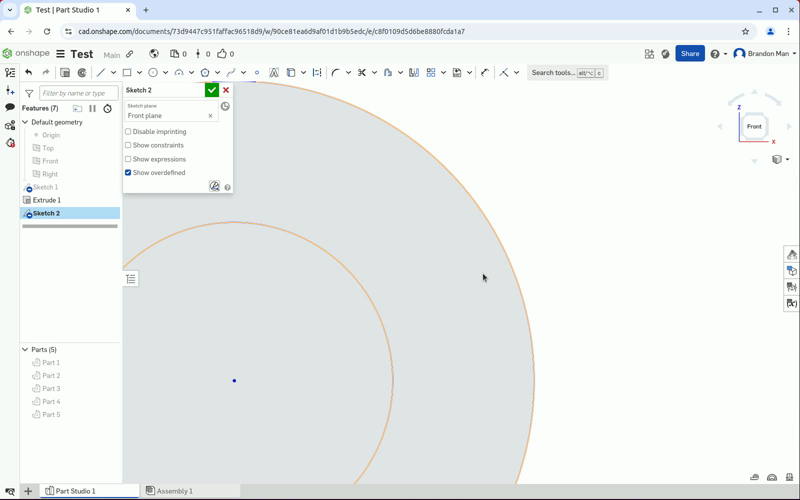
scroll(-6)
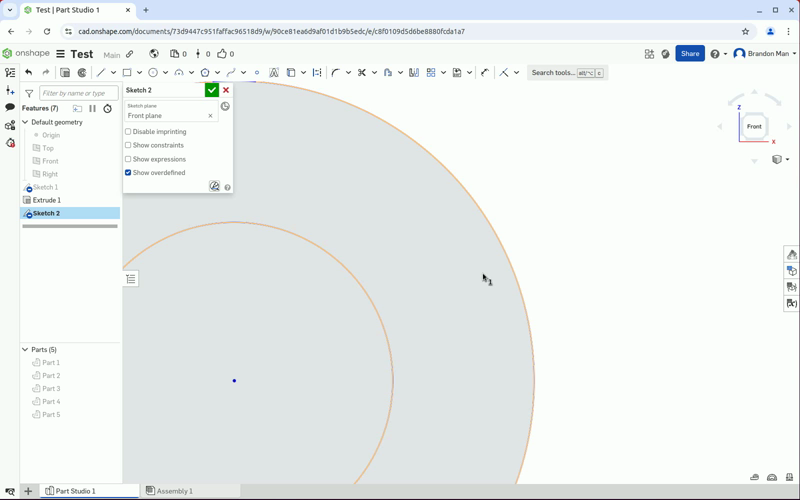
scroll(-6)
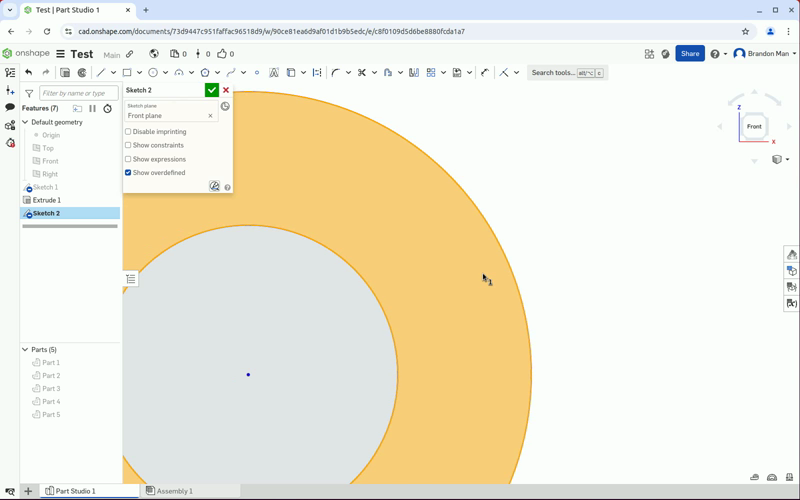
scroll(-6)
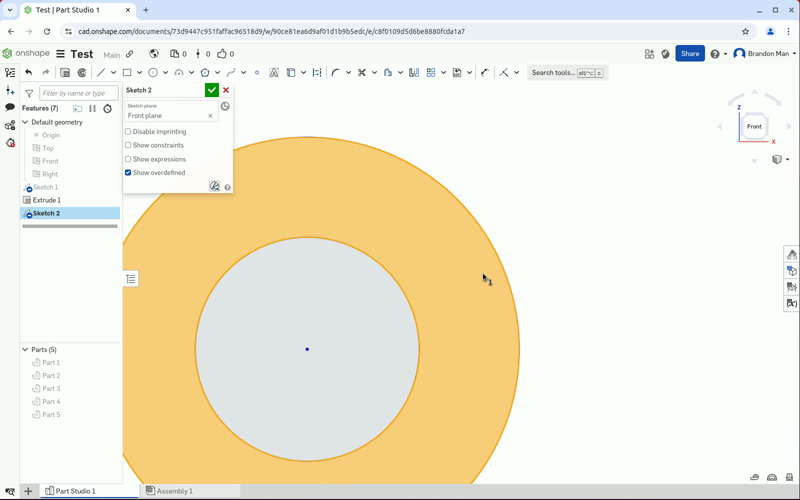
scroll(-6)
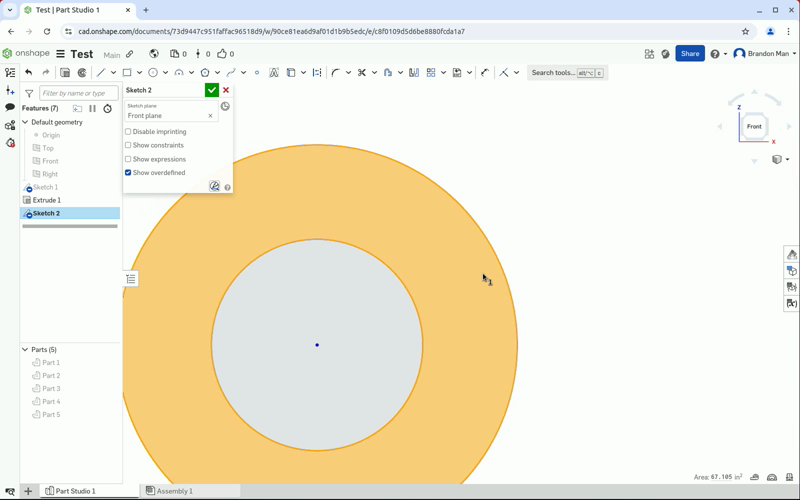
scroll(-6)
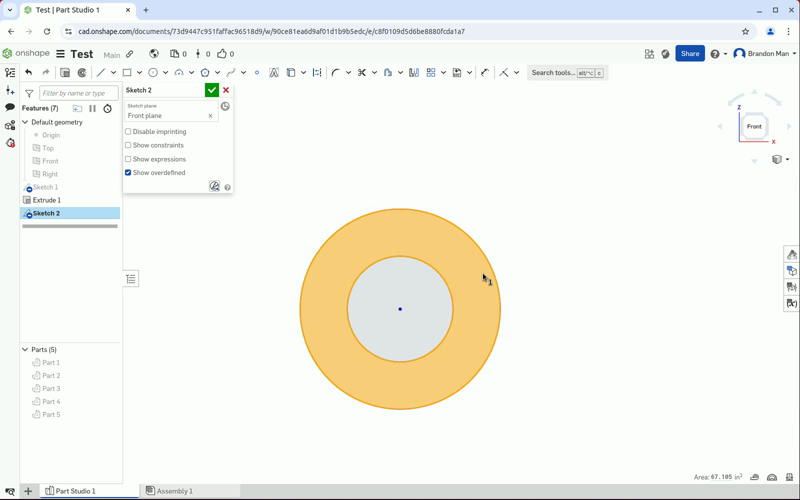
scroll(-6)
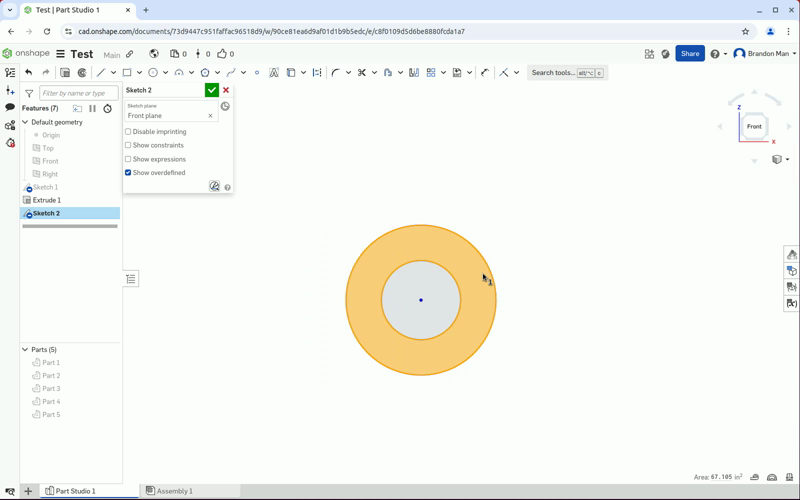
scroll(-6)
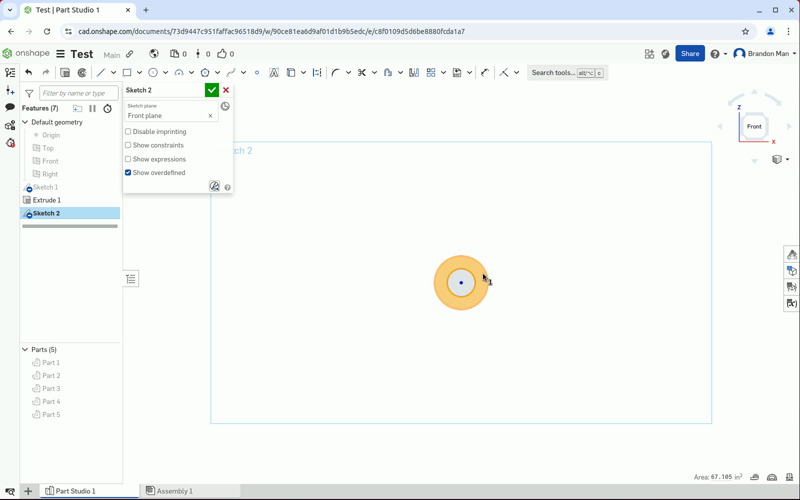
mouse_move(73, 352)
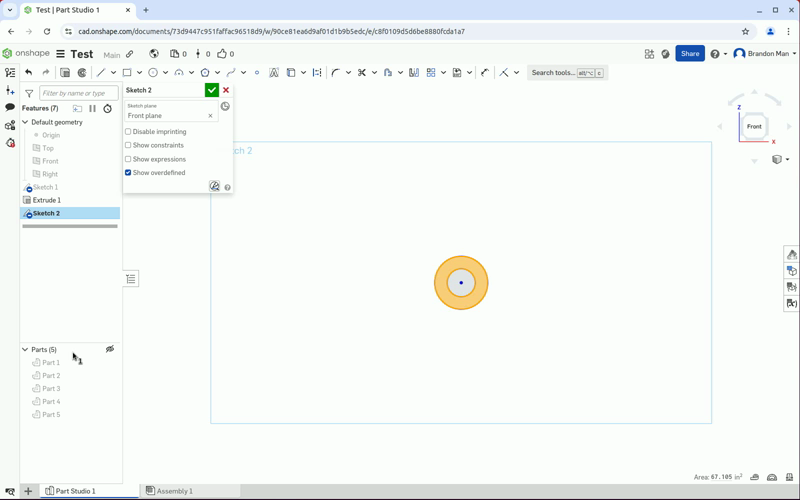
key(shift+y)
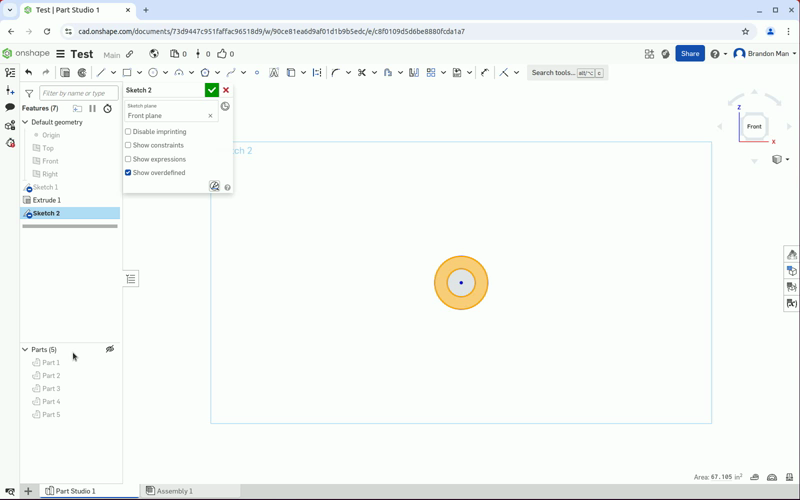
key(shift+e)
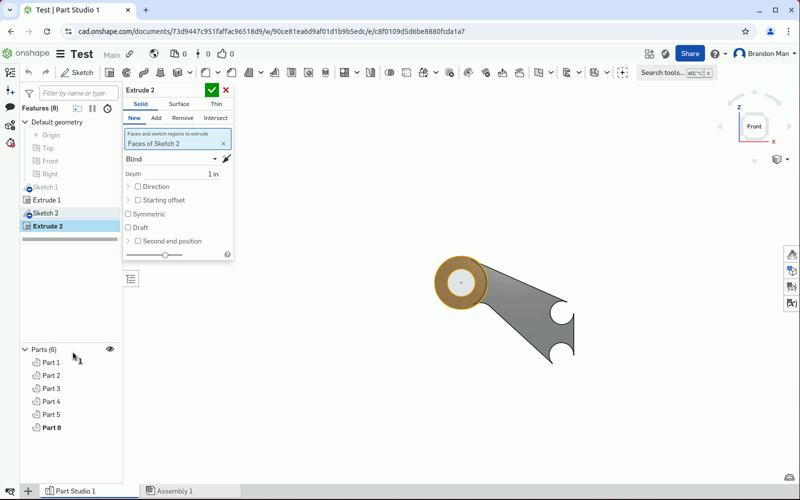
mouse_move(143, 106)
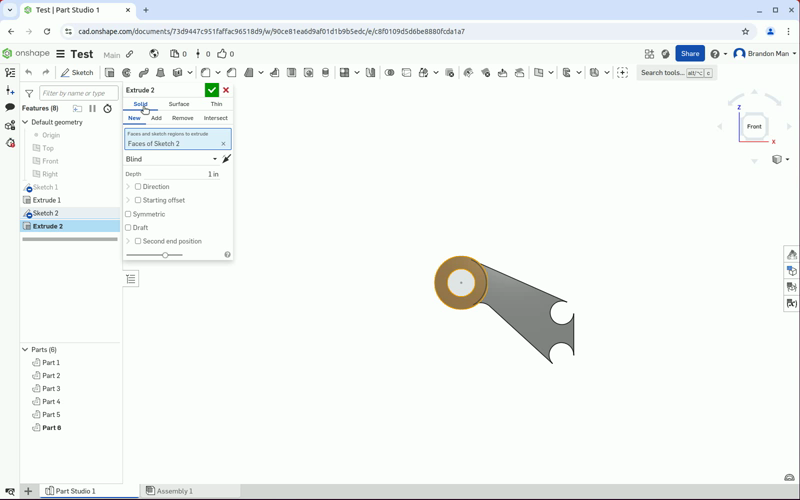
click(143, 106)
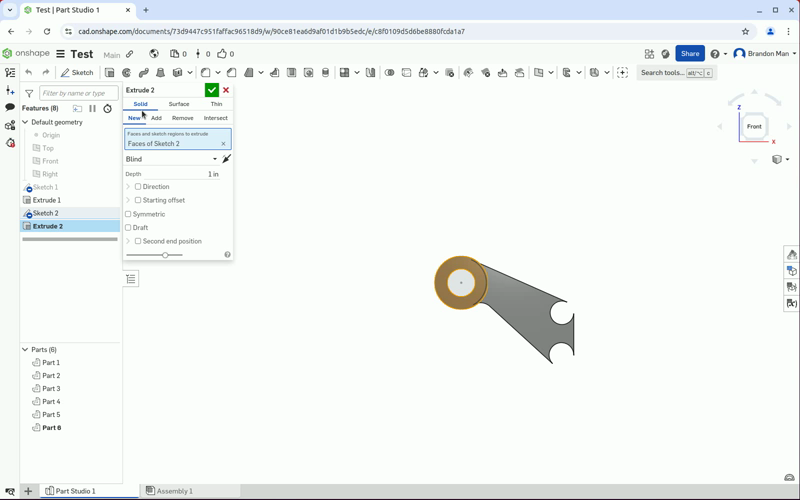
mouse_move(137, 120)
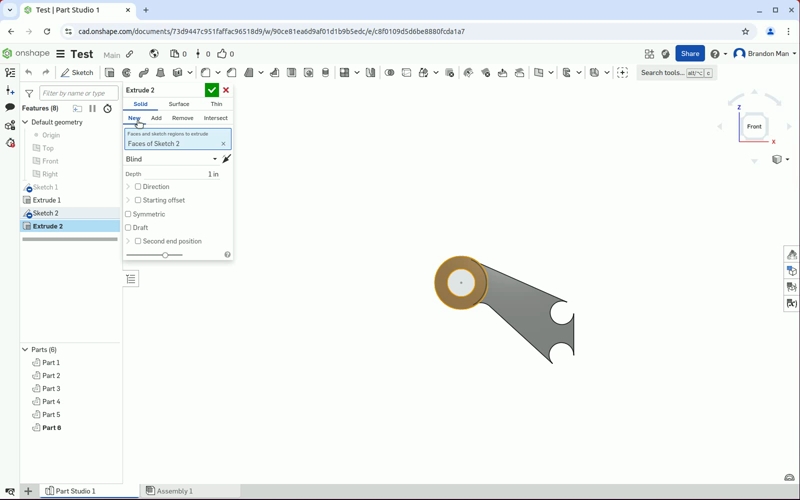
click(137, 120)
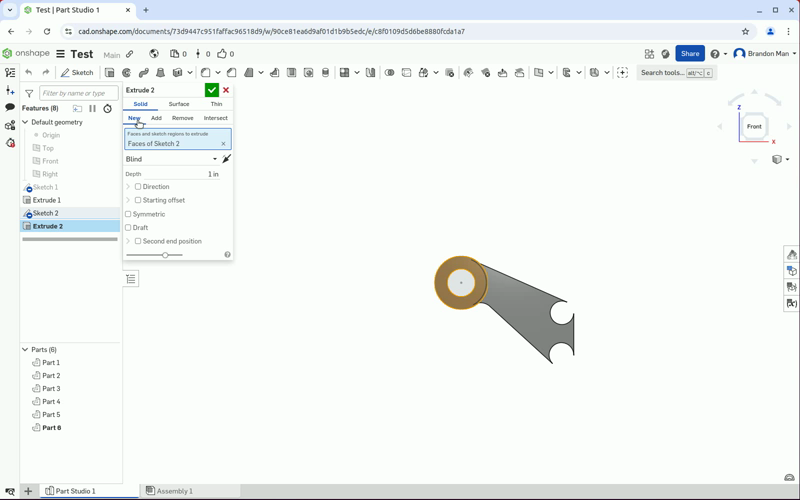
key(tab, 4)
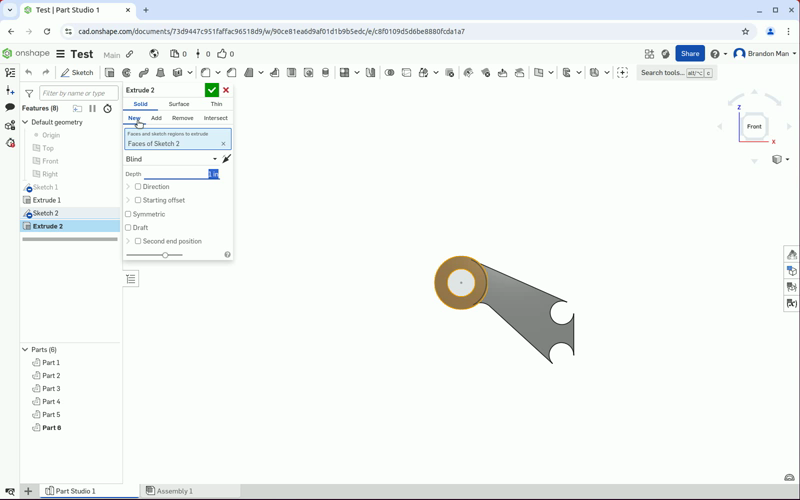
text(8.184)
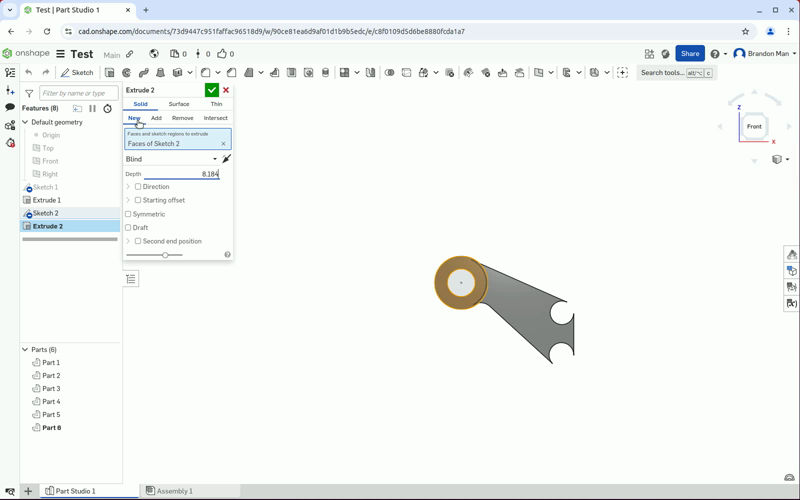
key(tab, 3)
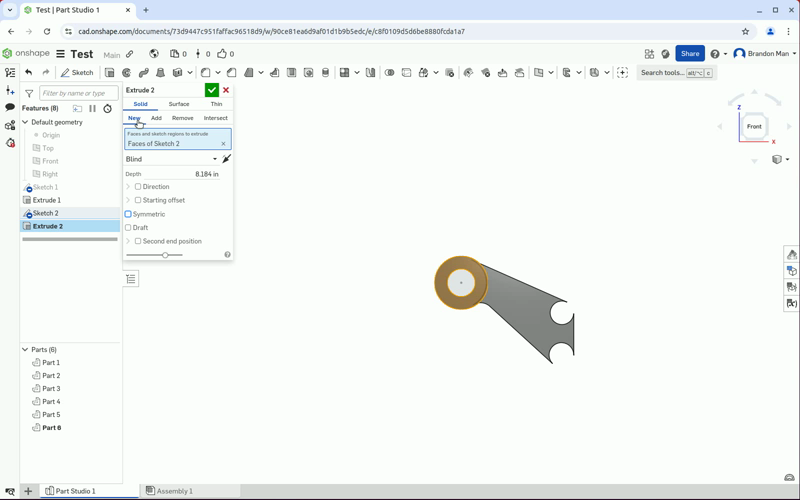
key(space)
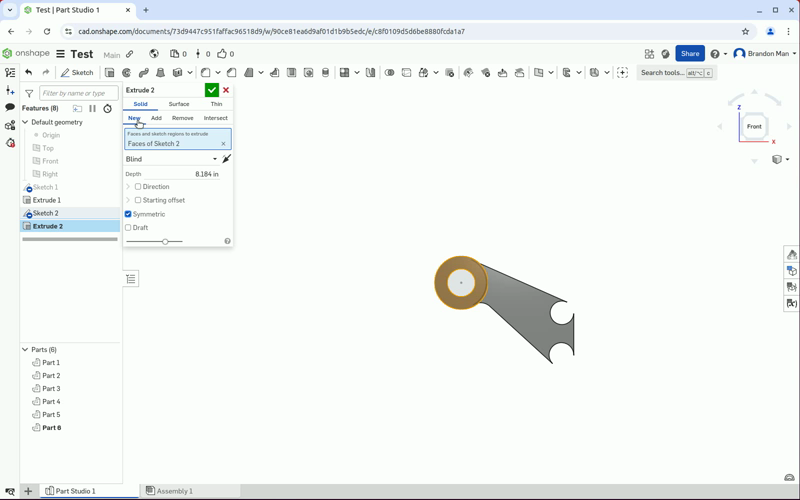
key(enter)
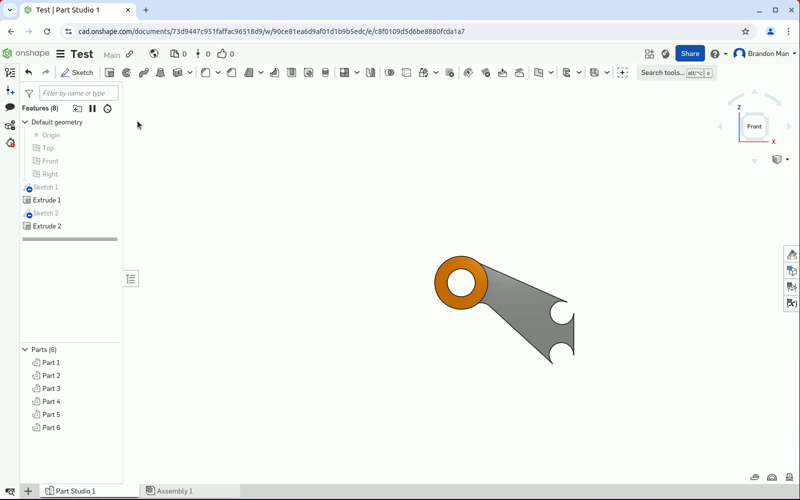
key(shift+h)
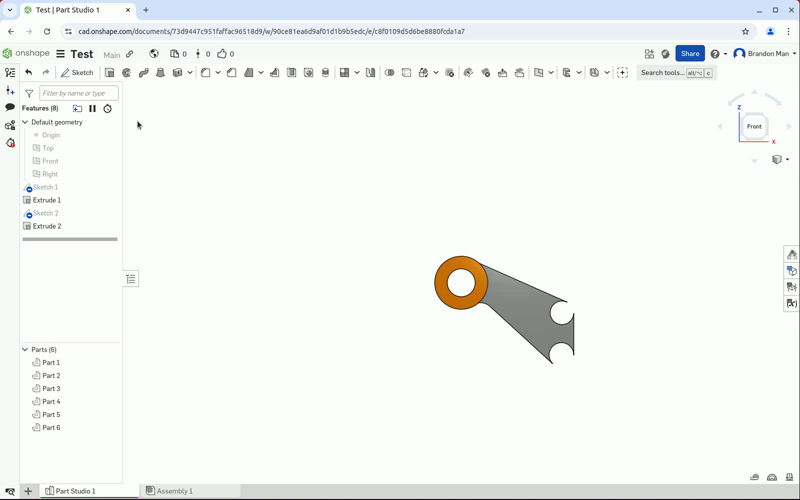
key(shift+h)
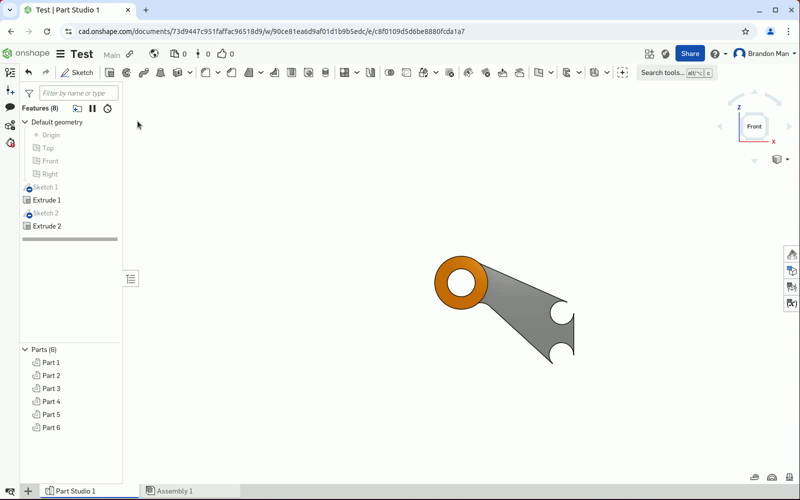
mouse_move(73, 189)
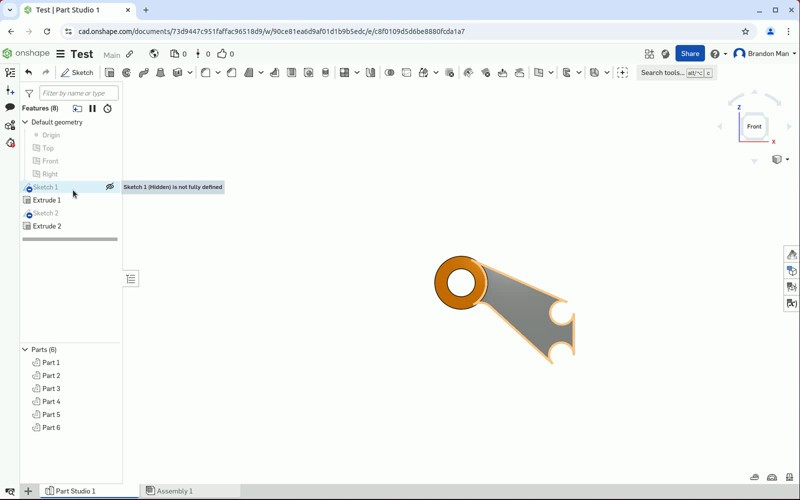
click(73, 189)
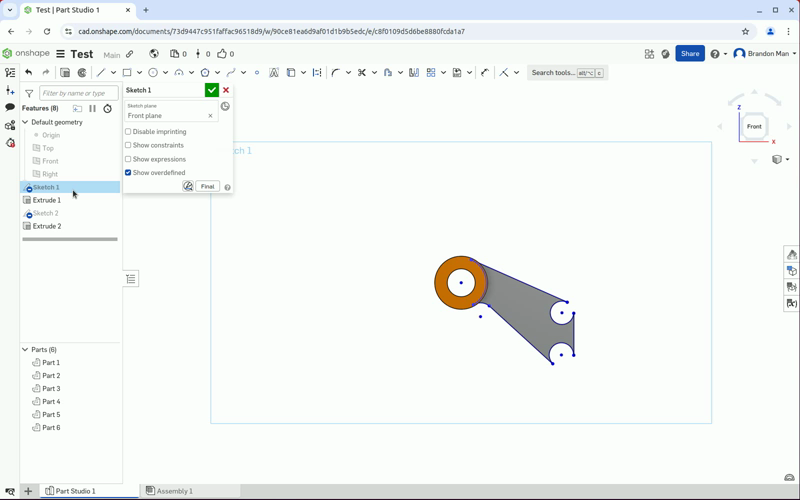
mouse_move(229, 92)
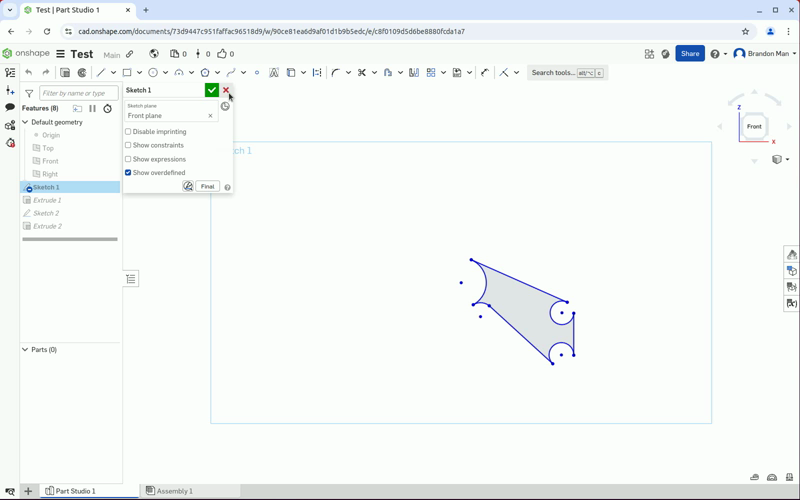
click(229, 92)
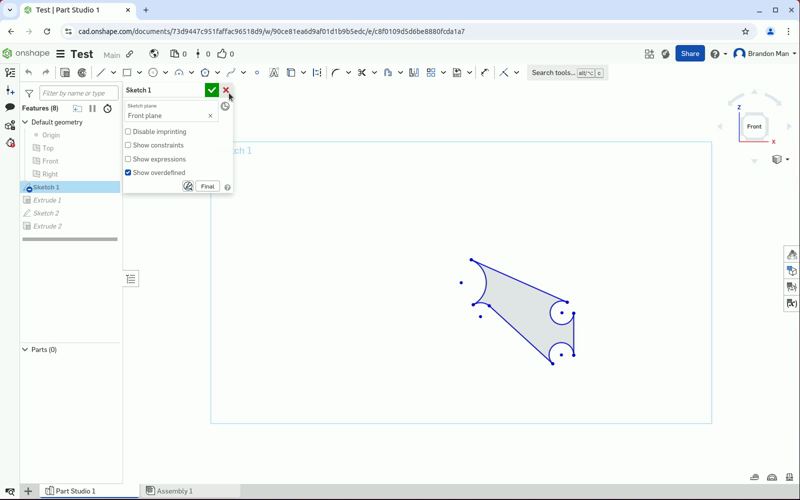
key(shift+s)
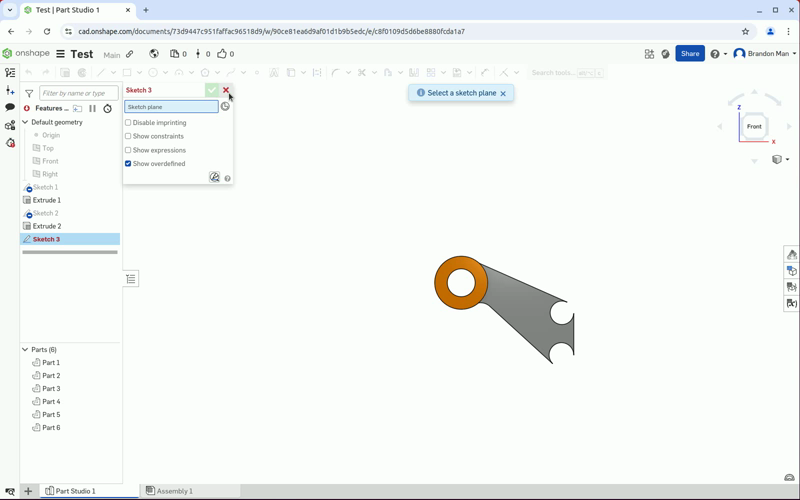
mouse_move(73, 163)
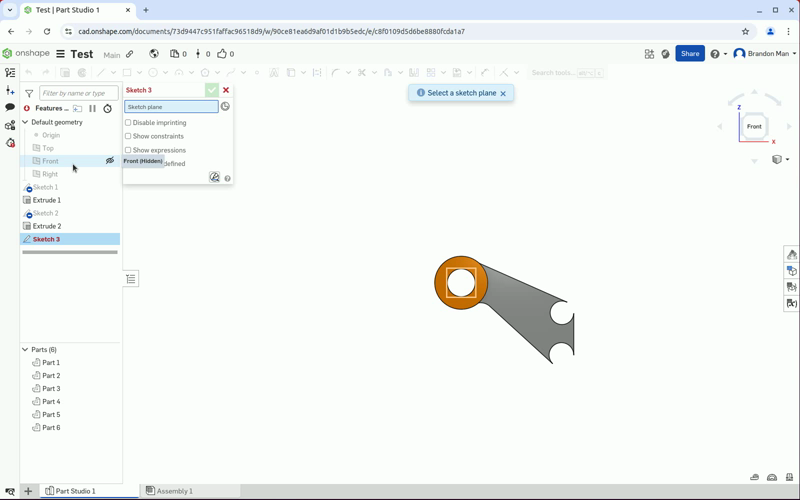
click(73, 163)
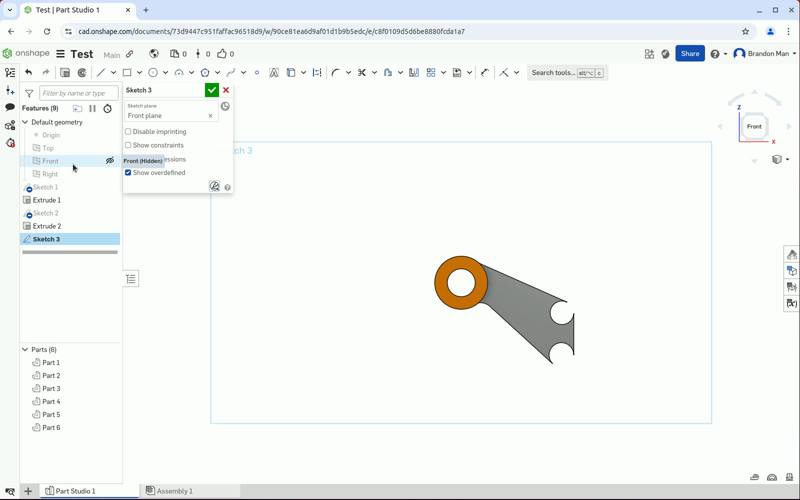
mouse_move(73, 352)
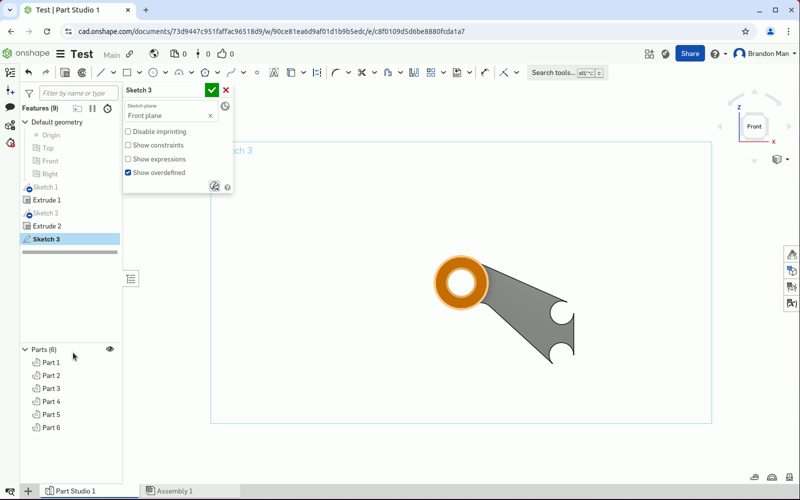
key(y)
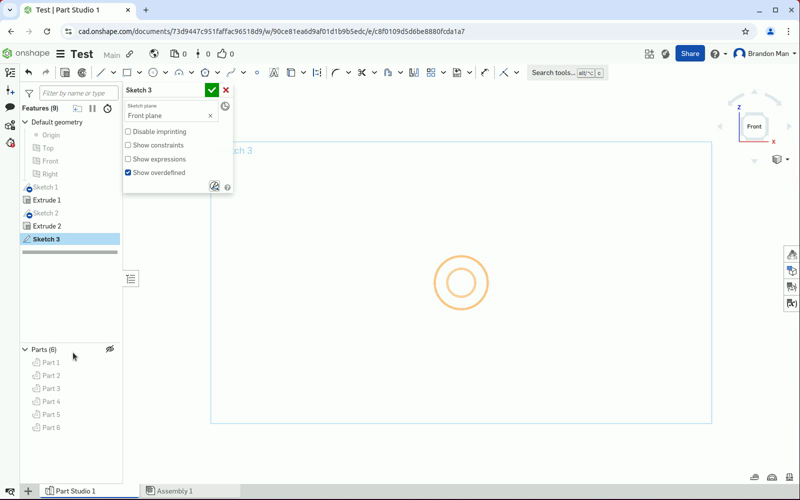
key(c)
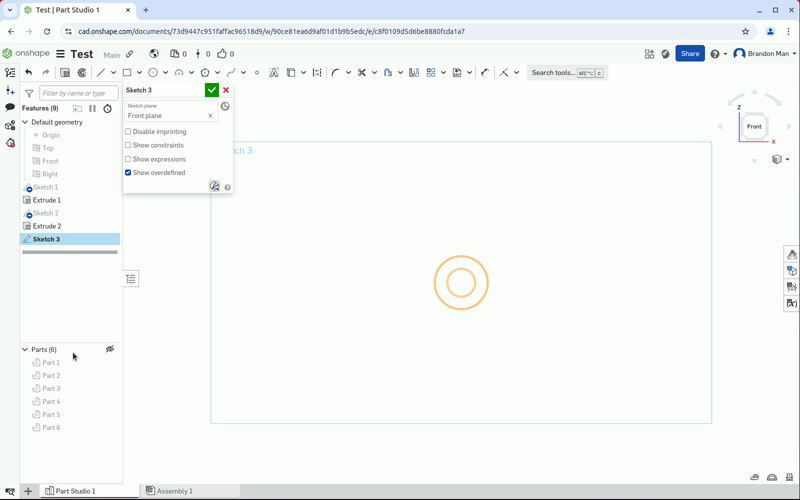
key_down(shift)
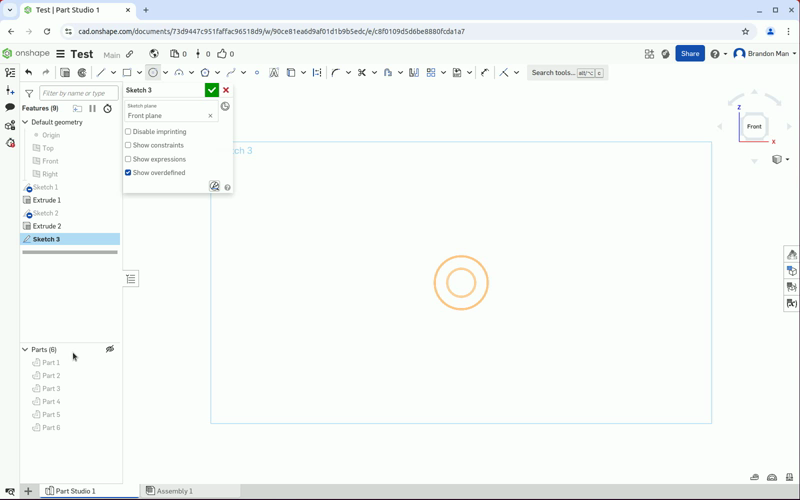
mouse_move(561, 313)
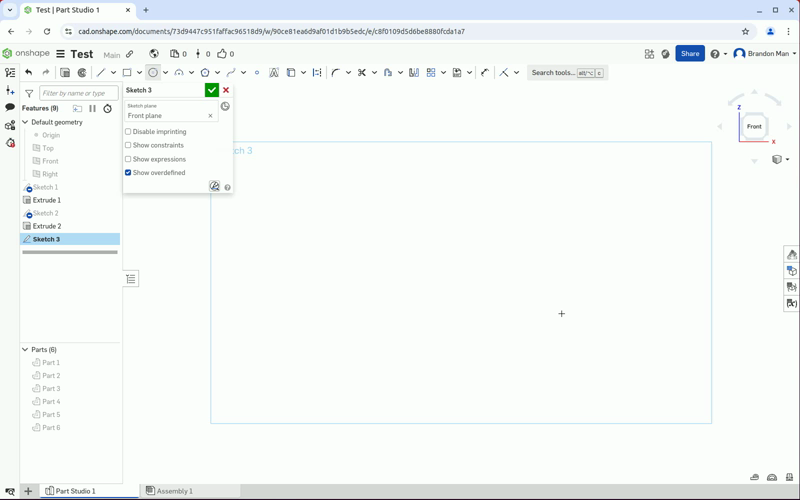
click(561, 313)
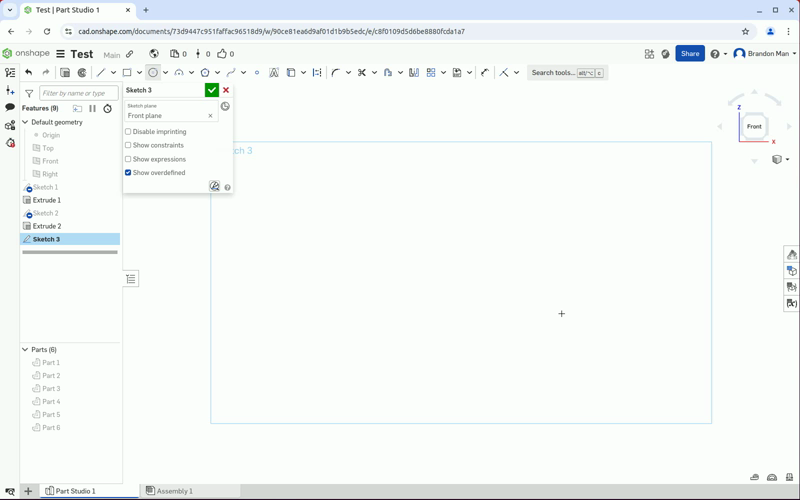
key_up(shift)
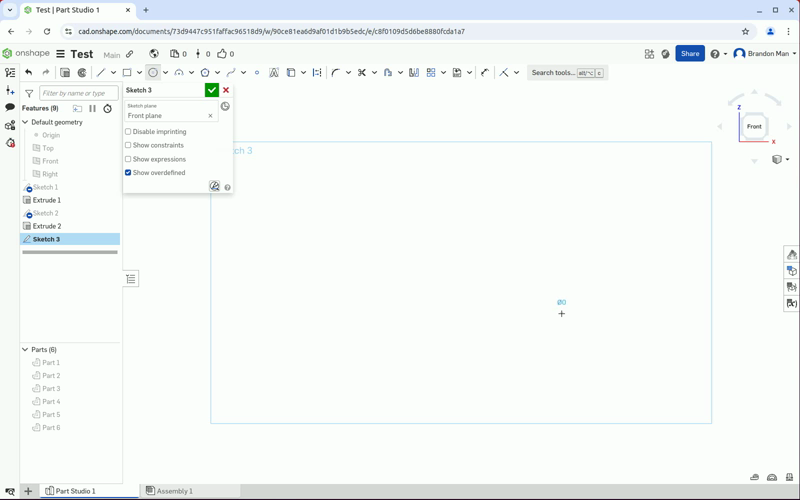
mouse_move(574, 313)
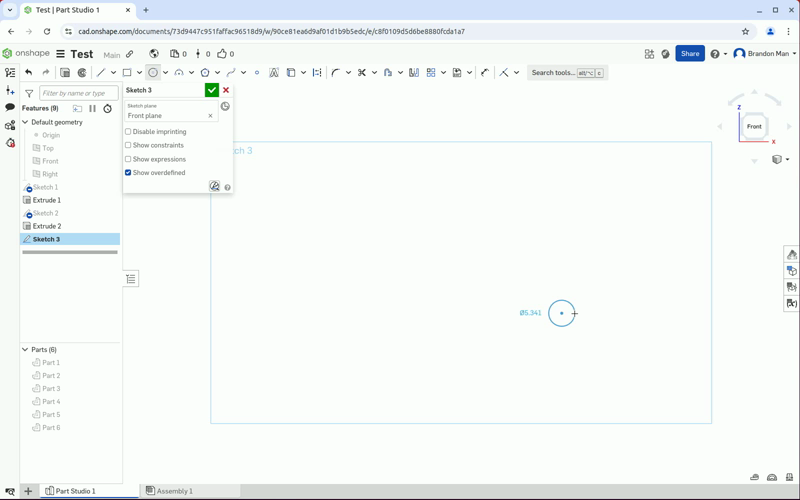
click(574, 313)
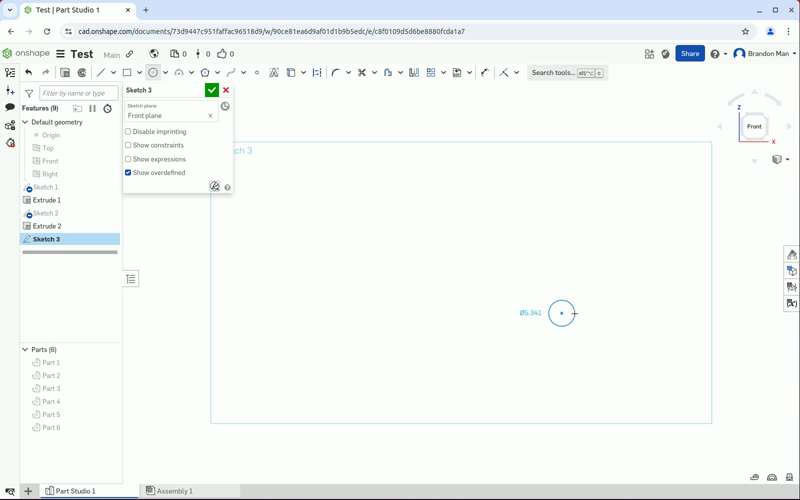
key(esc)
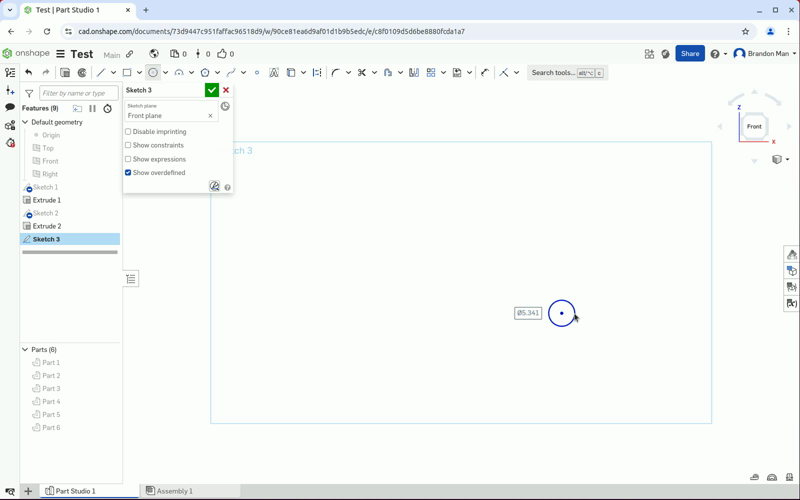
key(c)
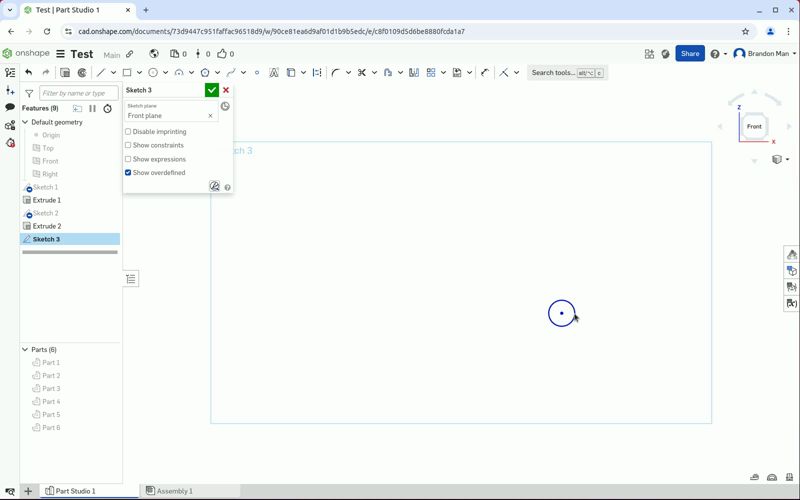
key_down(shift)
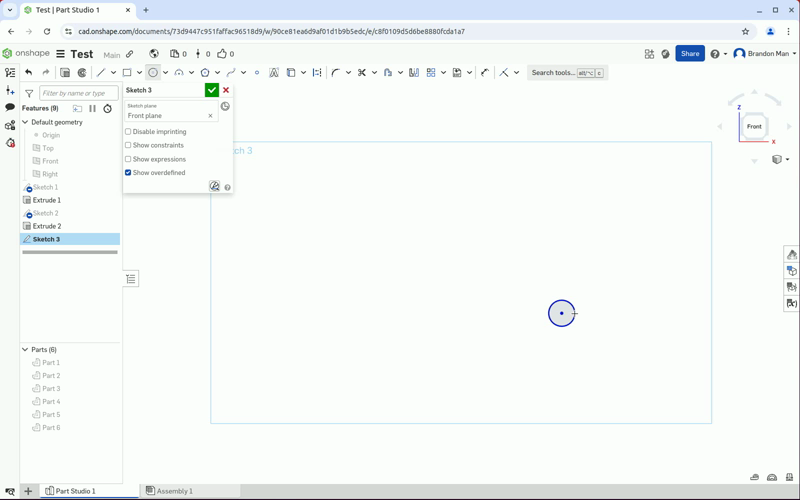
mouse_move(561, 313)
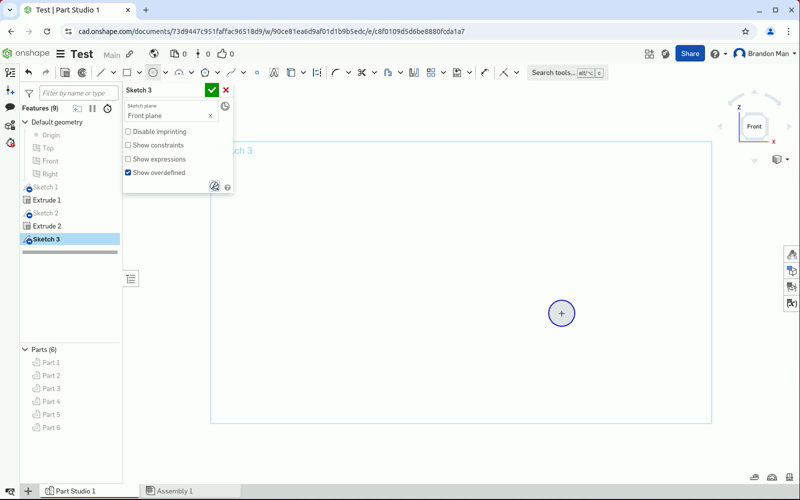
click(561, 313)
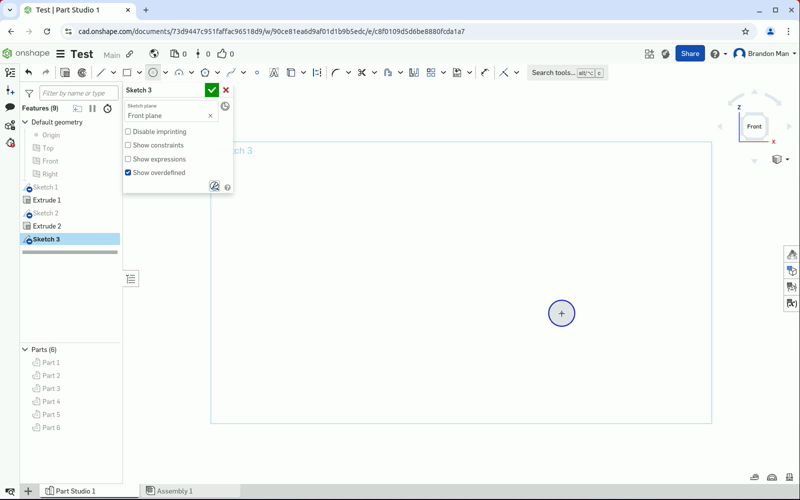
key_up(shift)
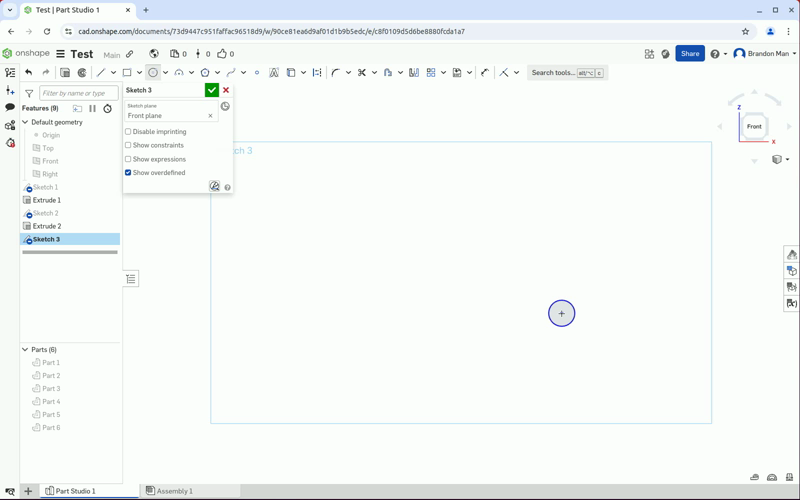
mouse_move(567, 313)
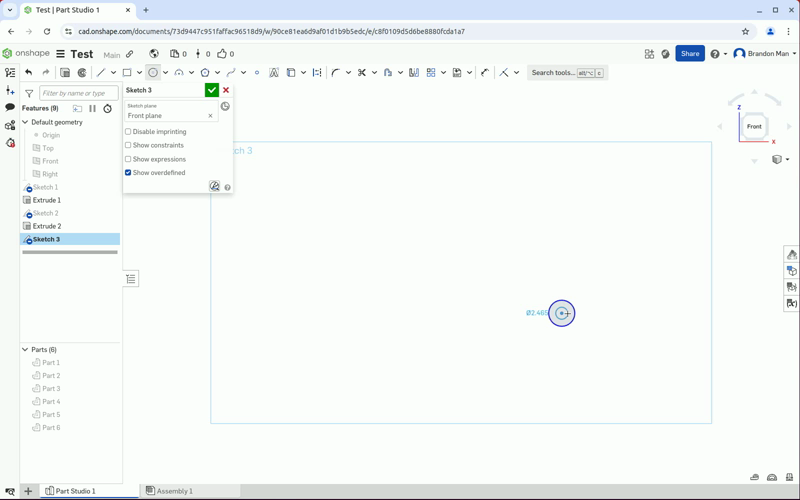
click(567, 313)
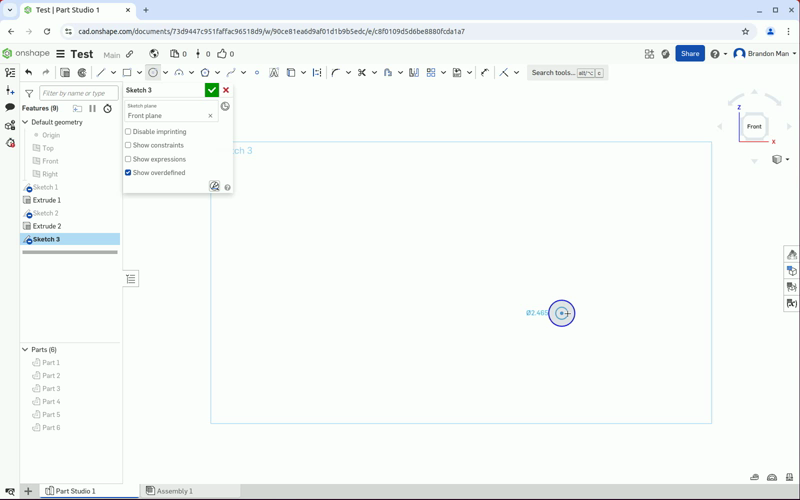
key(esc)
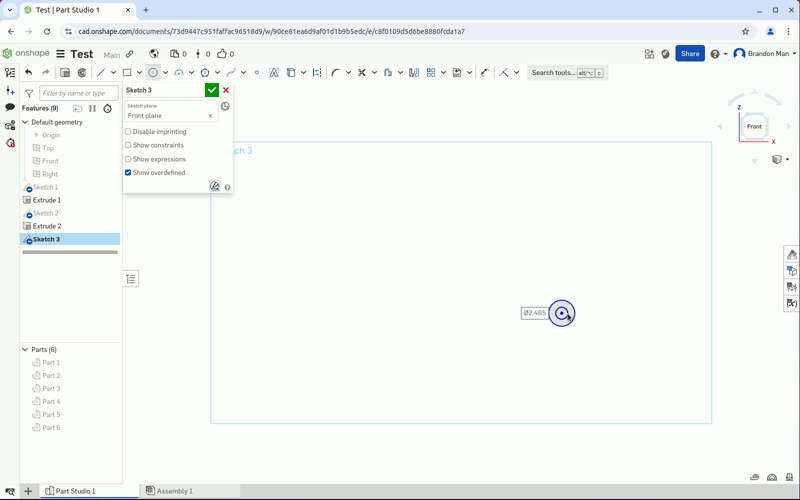
mouse_move(564, 323)
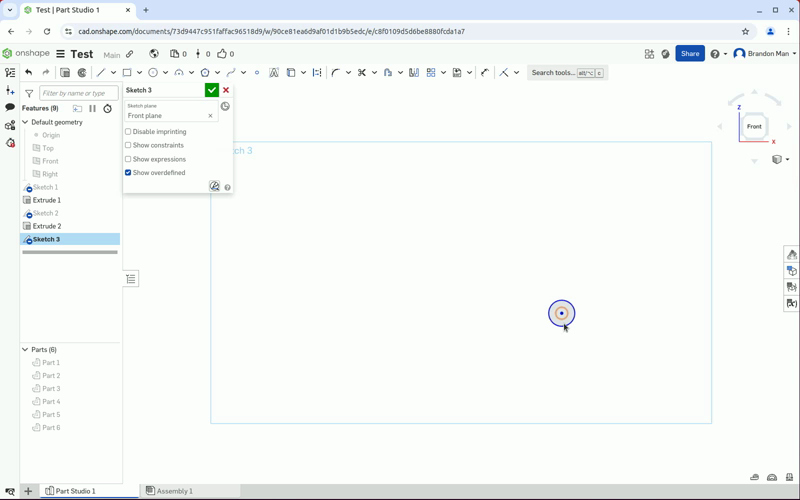
scroll(6)
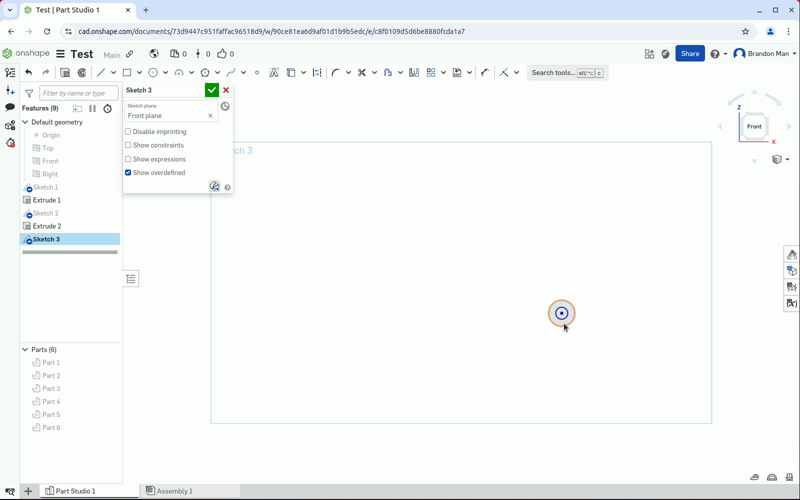
scroll(6)
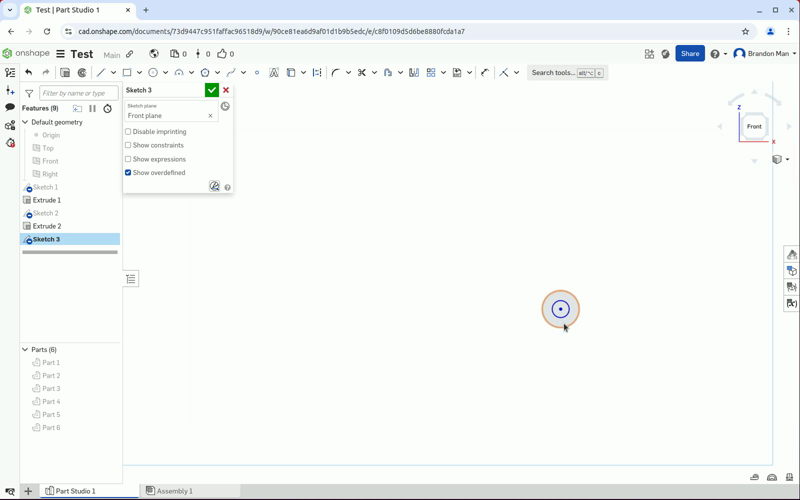
scroll(6)
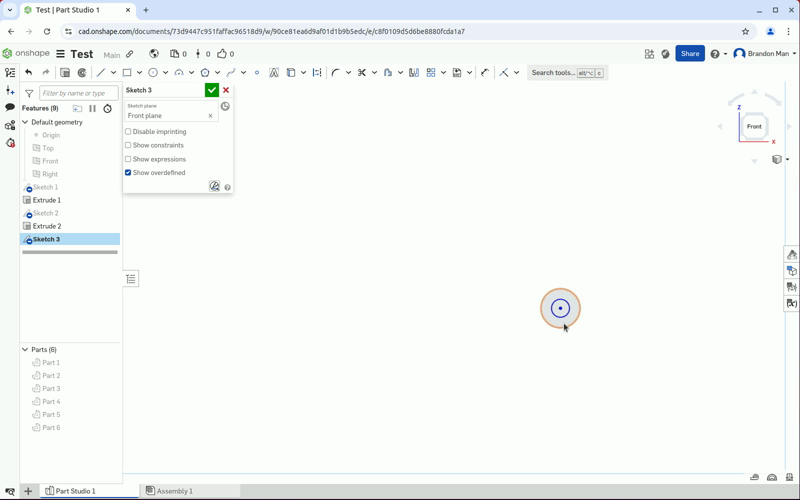
scroll(6)
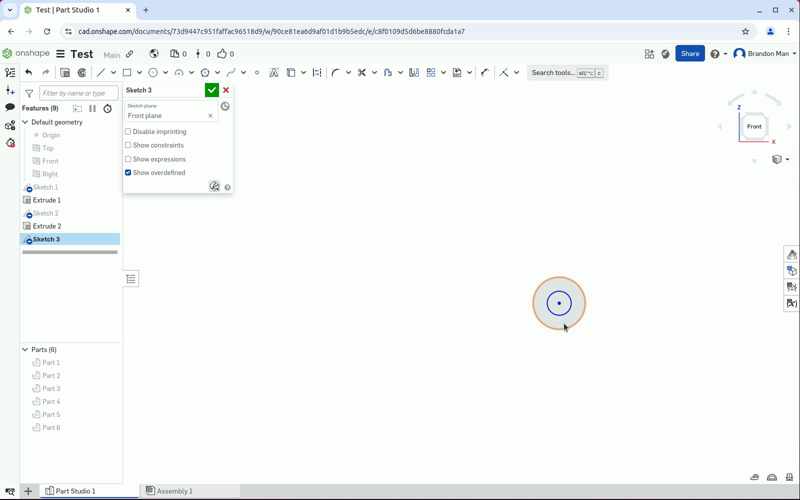
scroll(6)
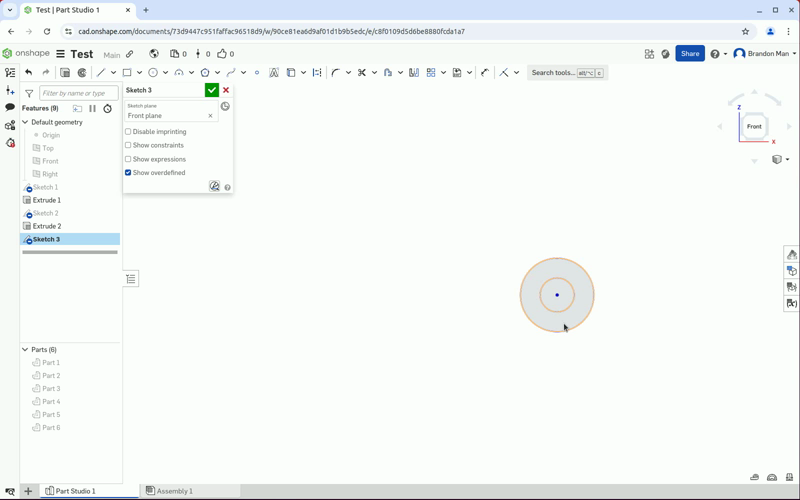
scroll(6)
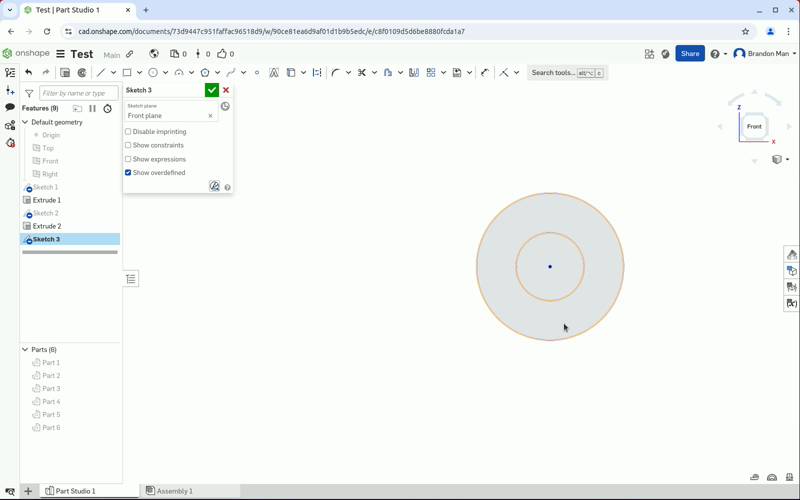
scroll(6)
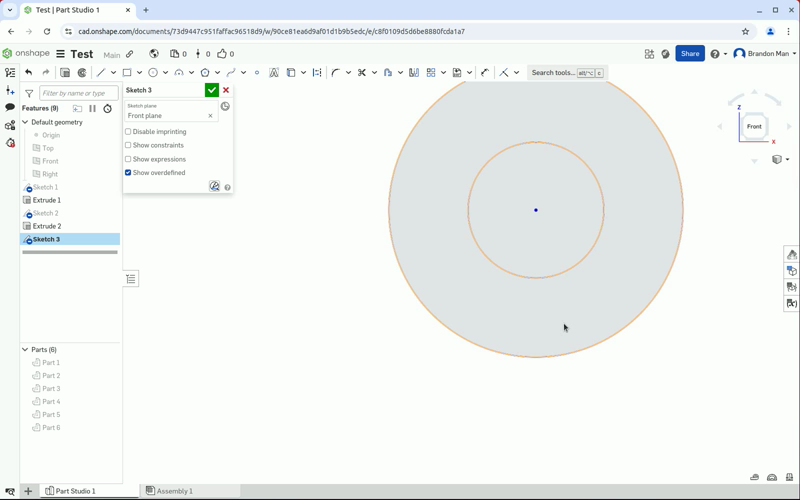
click(564, 323)
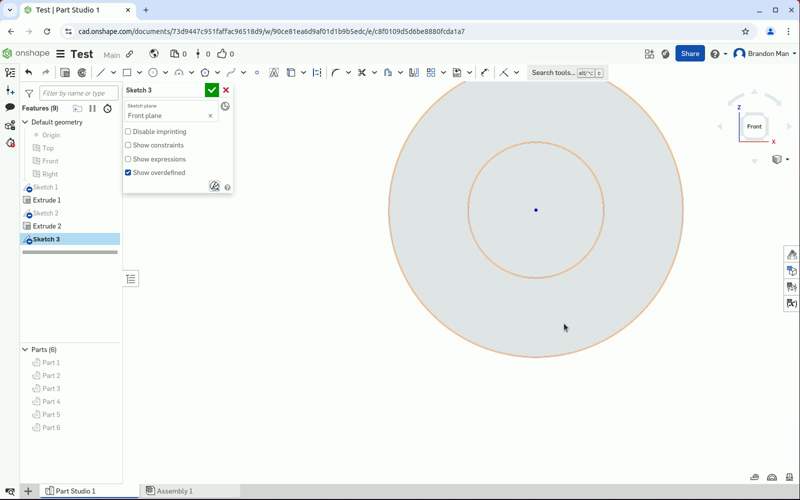
scroll(-6)
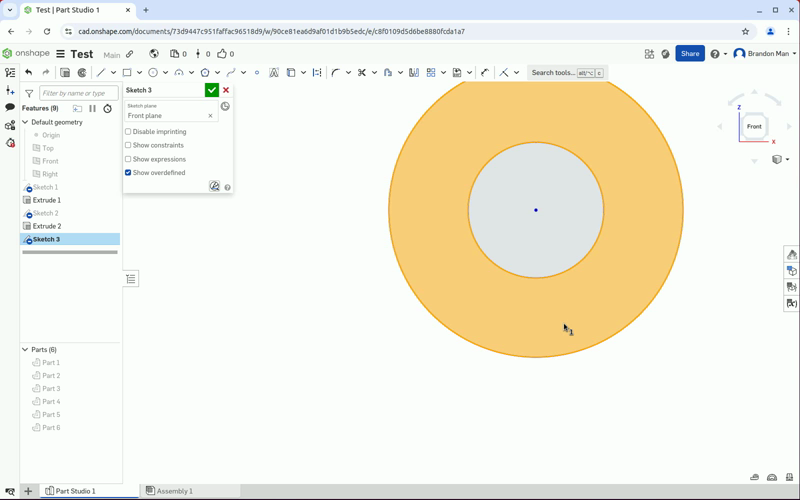
scroll(-6)
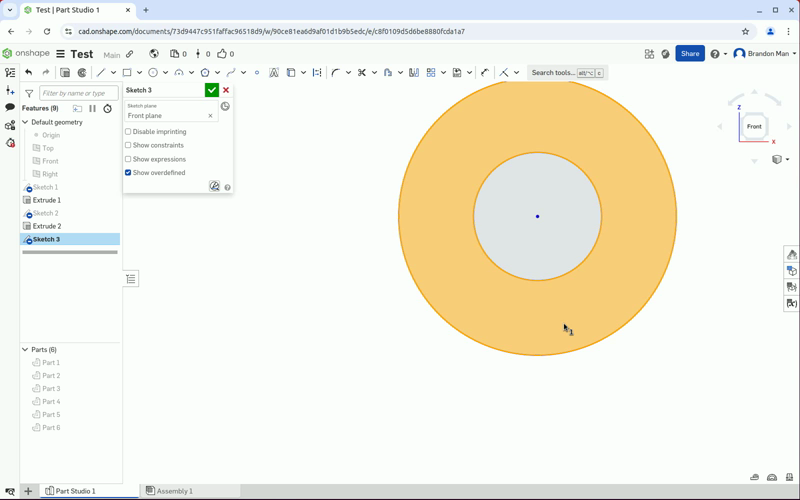
scroll(-6)
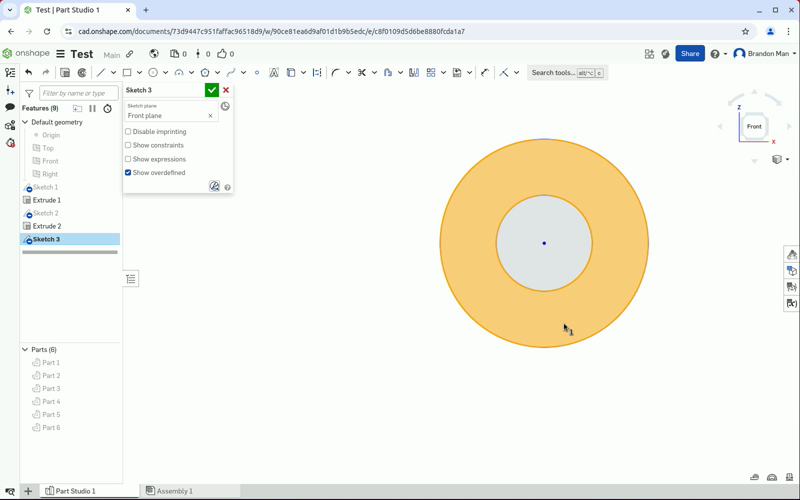
scroll(-6)
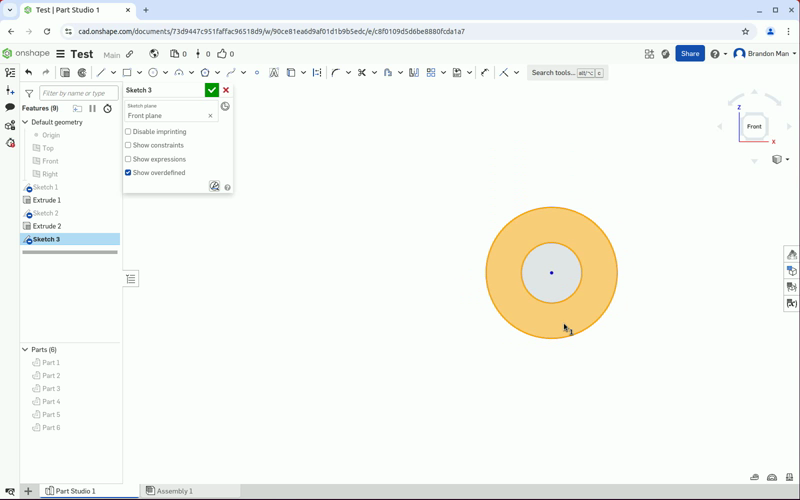
scroll(-6)
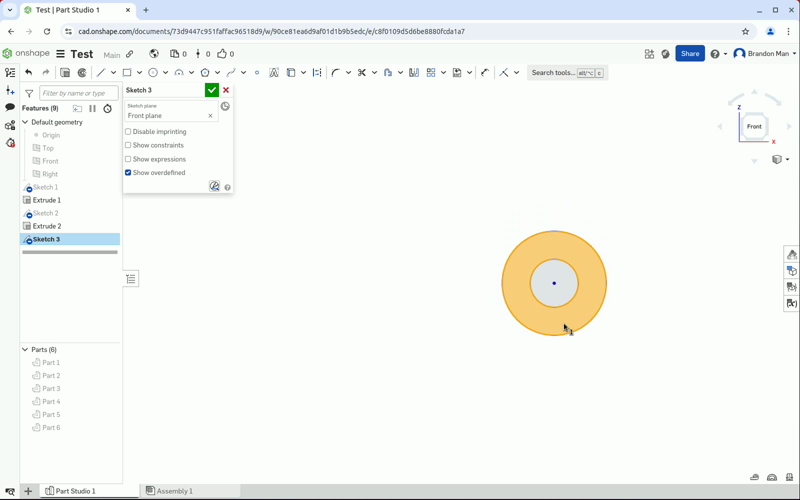
scroll(-6)
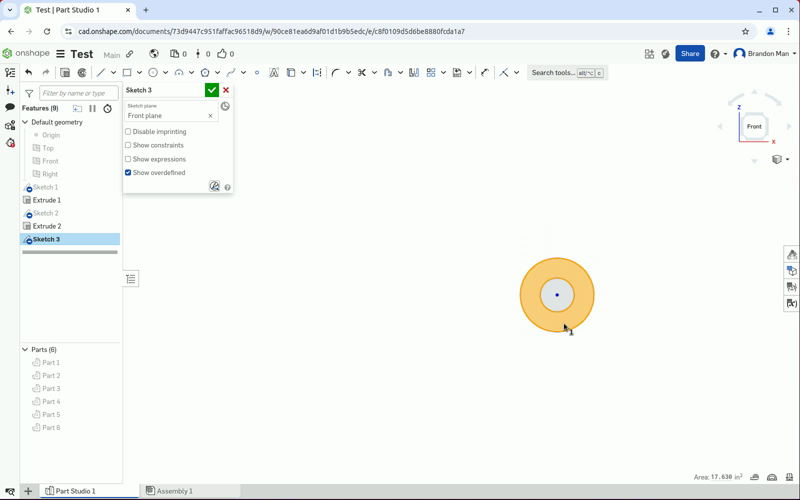
scroll(-6)
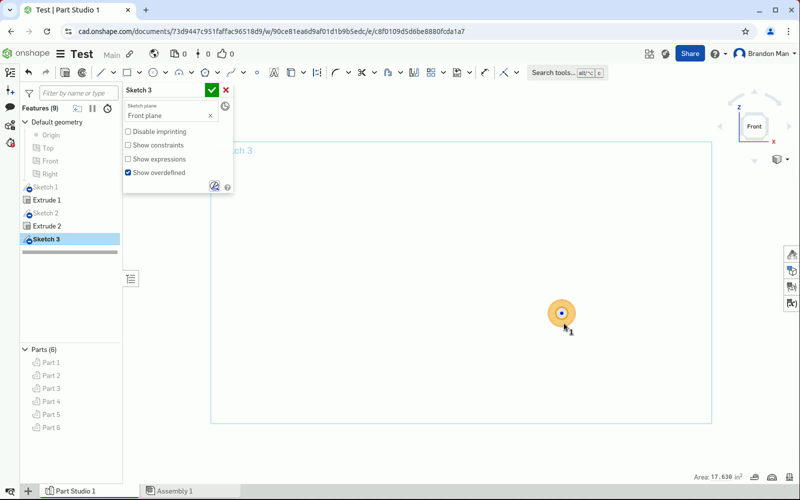
mouse_move(73, 352)
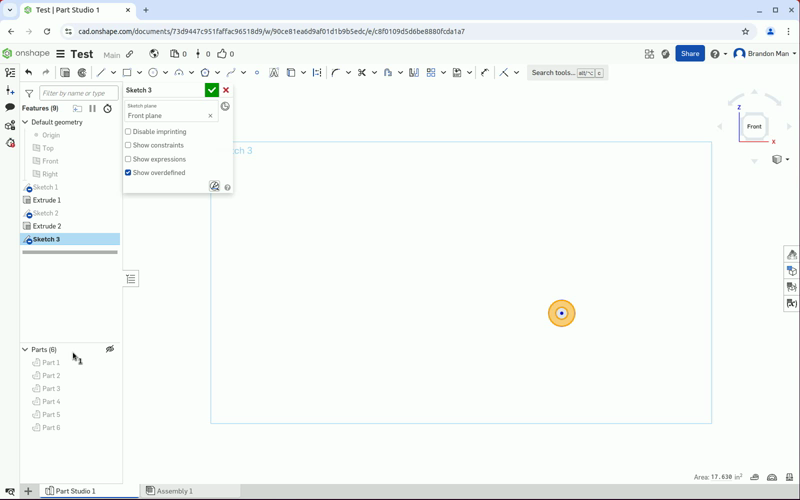
key(shift+y)
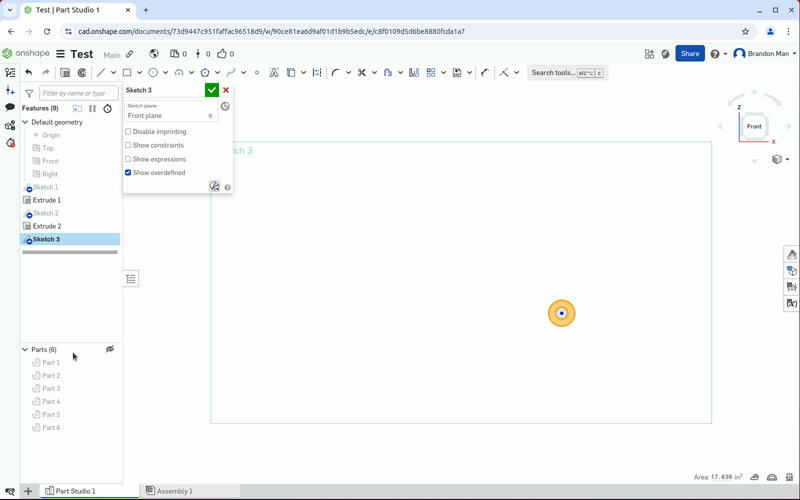
key(shift+e)
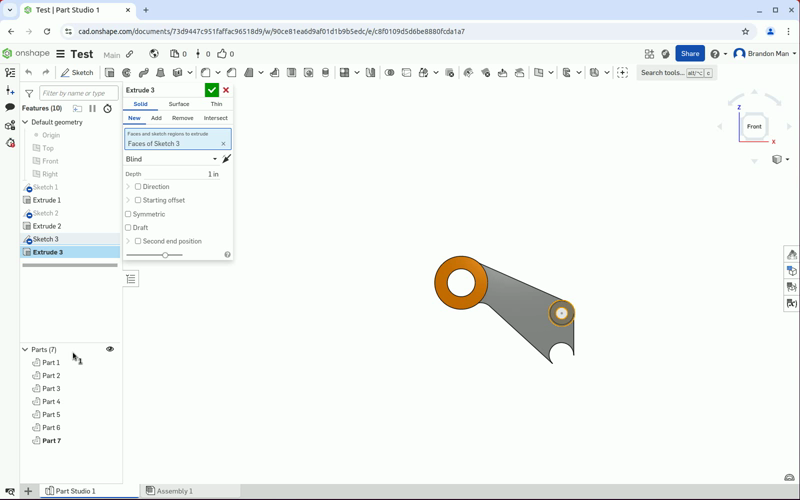
mouse_move(143, 106)
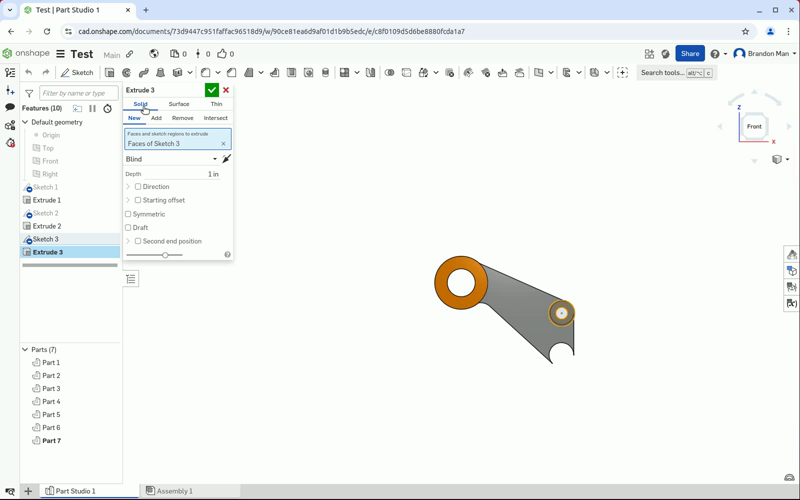
click(143, 106)
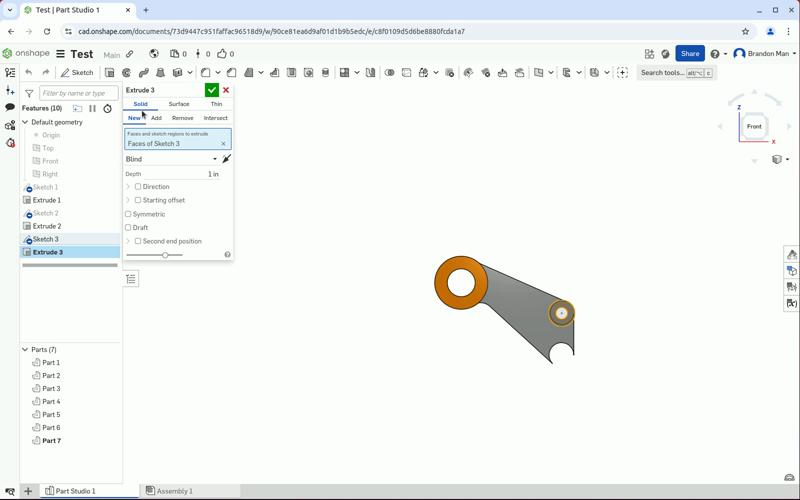
mouse_move(137, 120)
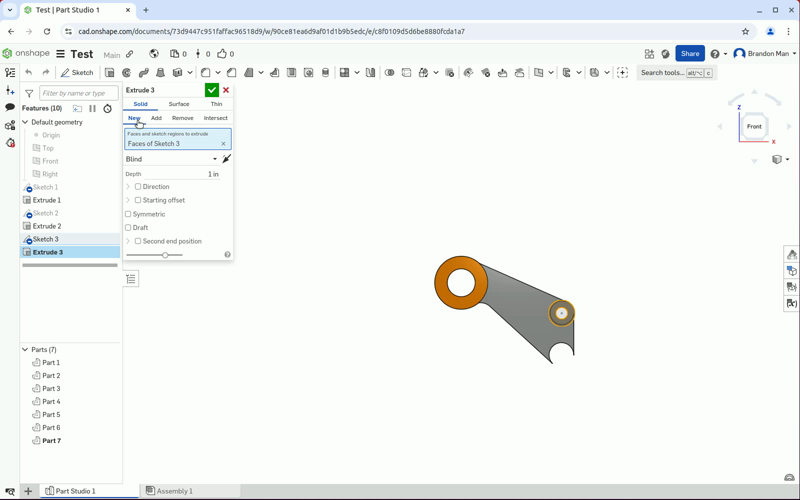
click(137, 120)
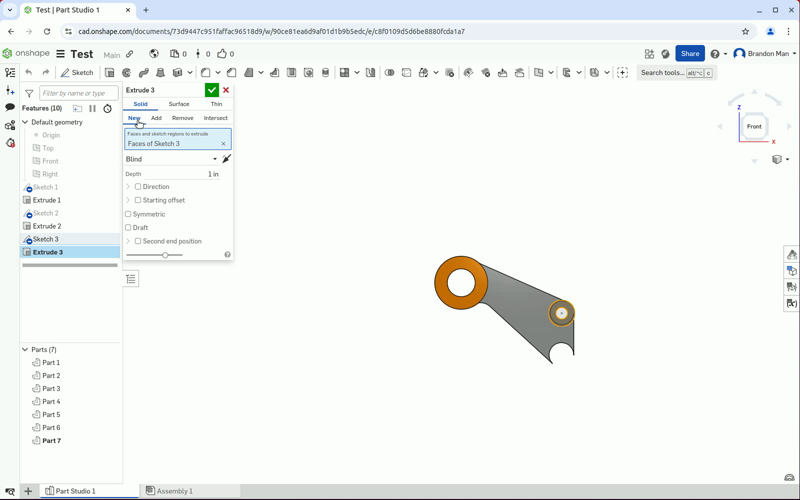
key(tab, 4)
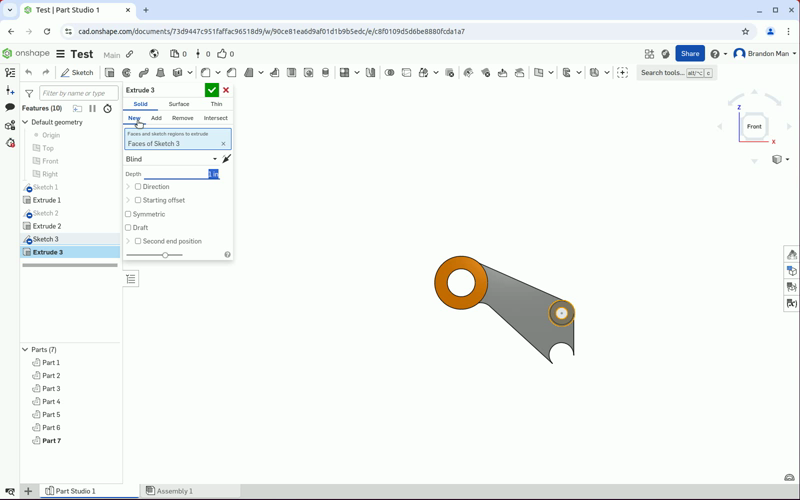
text(5.296)
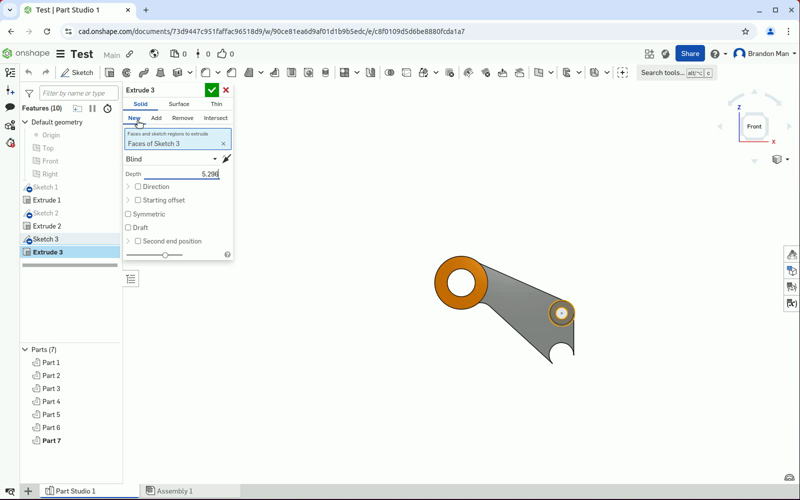
key(tab, 3)
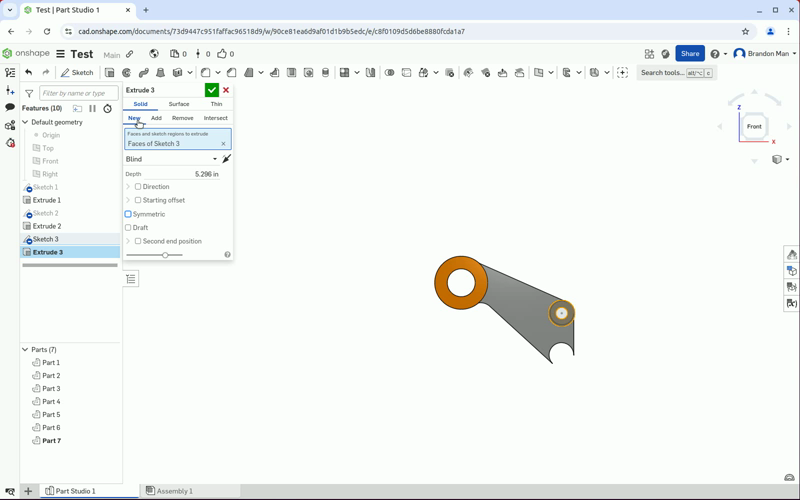
key(space)
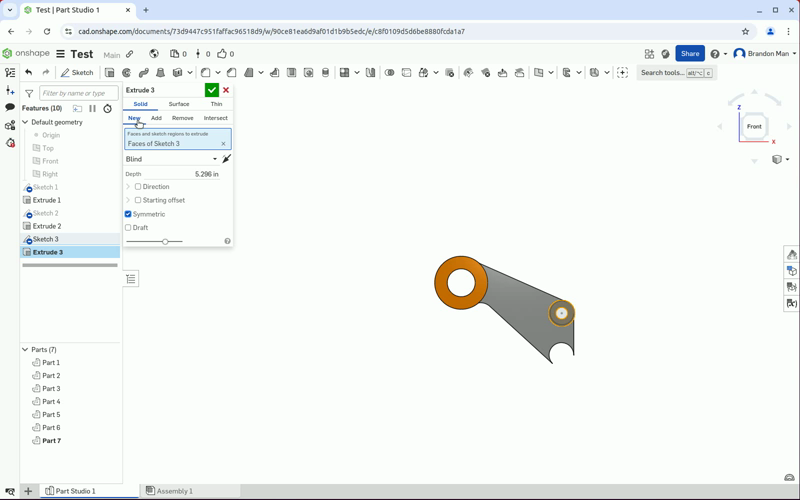
key(enter)
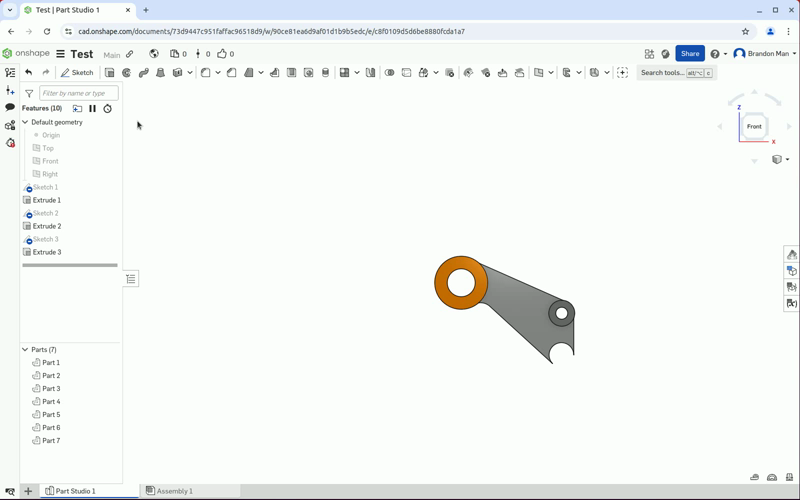
key(shift+h)
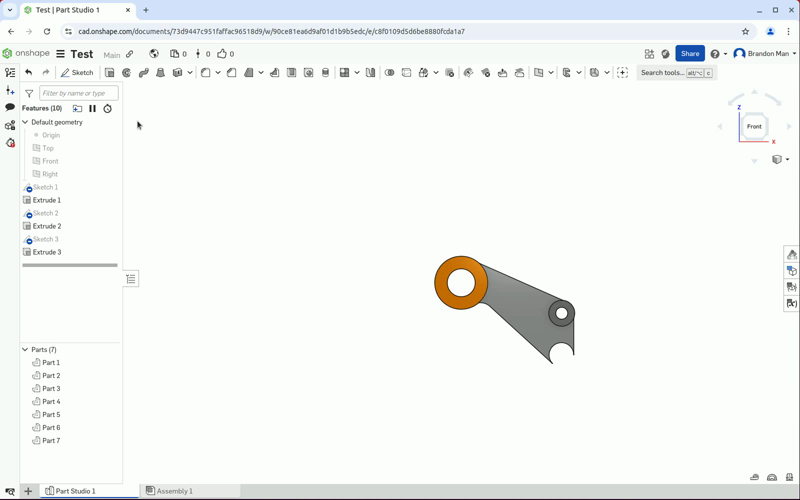
key(shift+h)
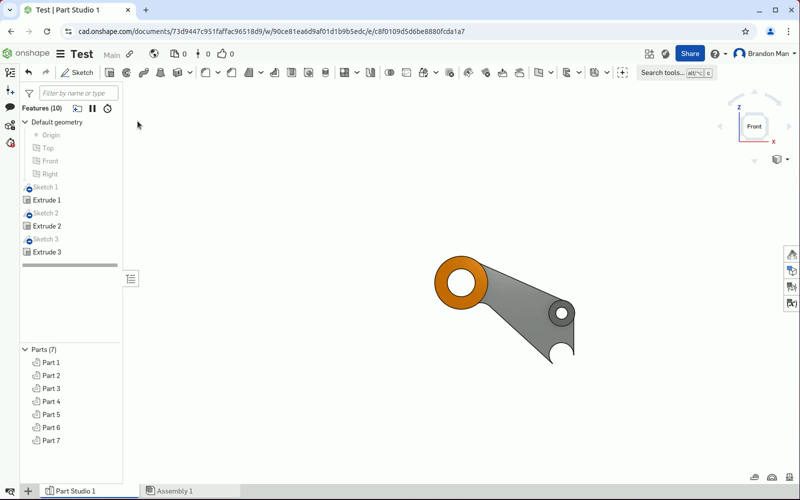
mouse_move(73, 189)
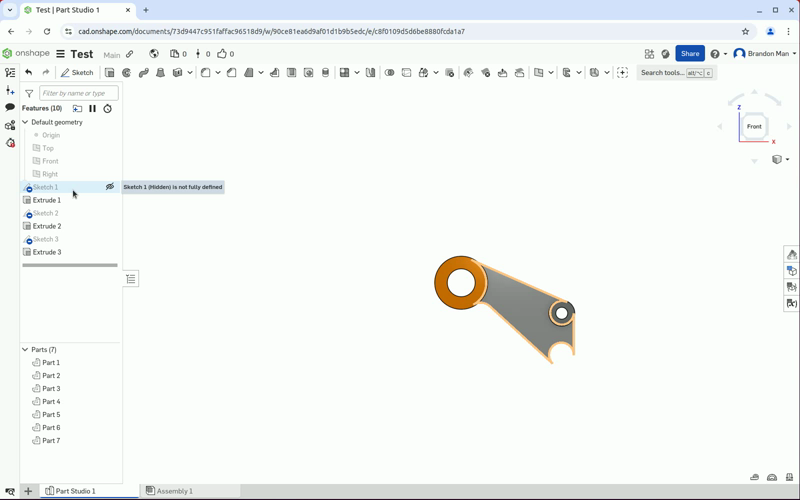
click(73, 189)
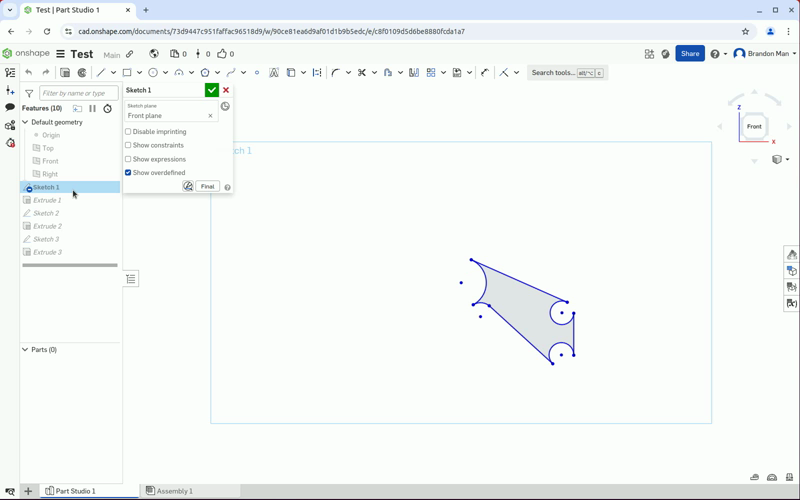
mouse_move(229, 92)
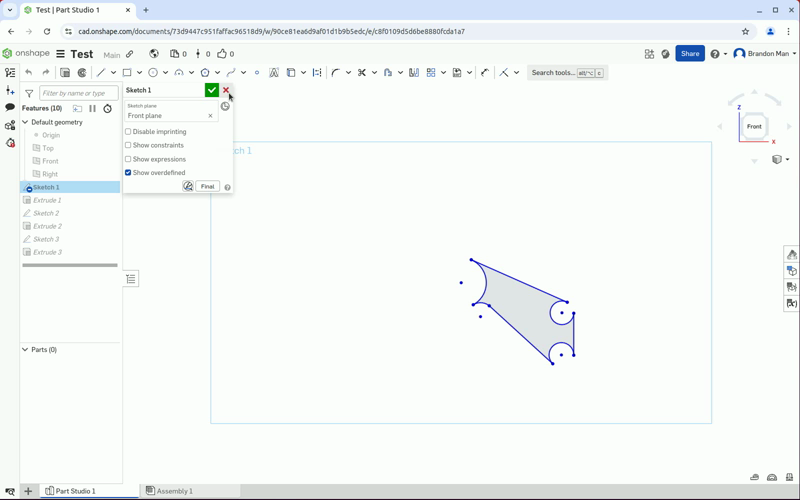
click(229, 92)
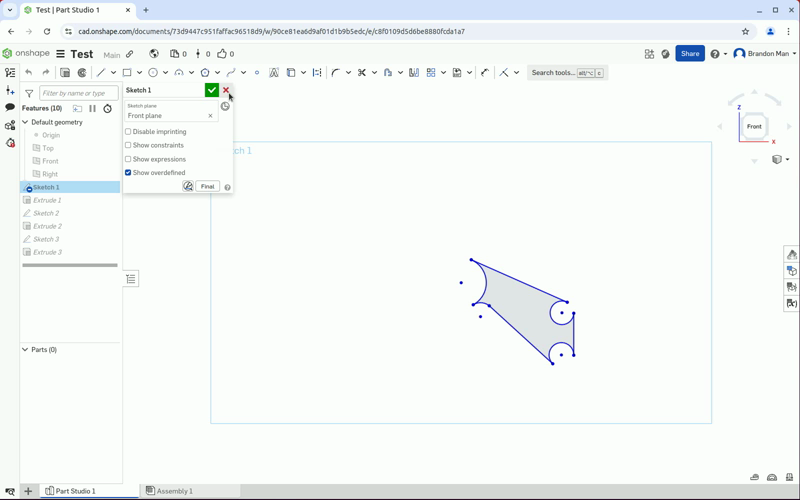
key(shift+s)
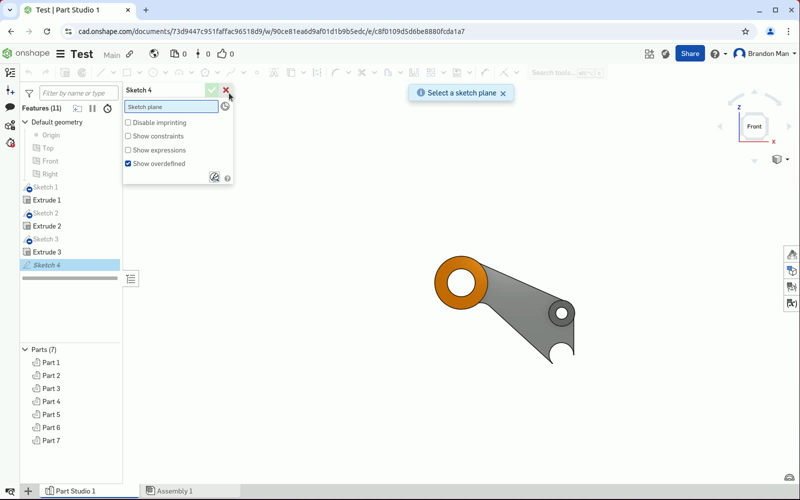
mouse_move(73, 163)
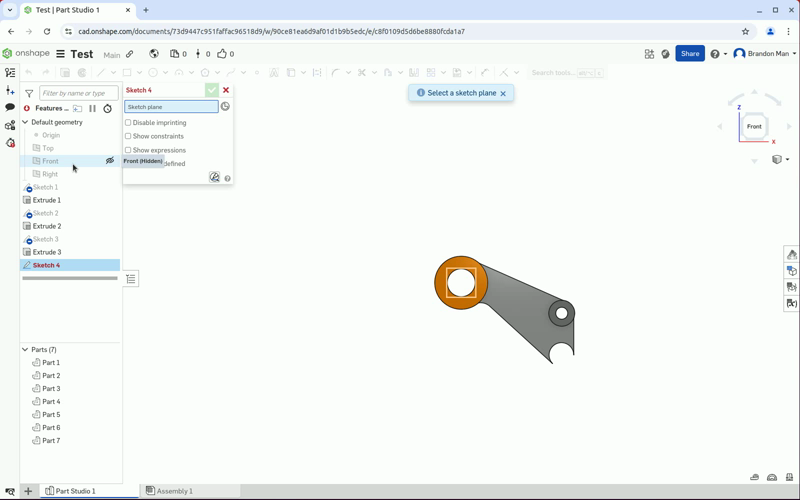
click(73, 163)
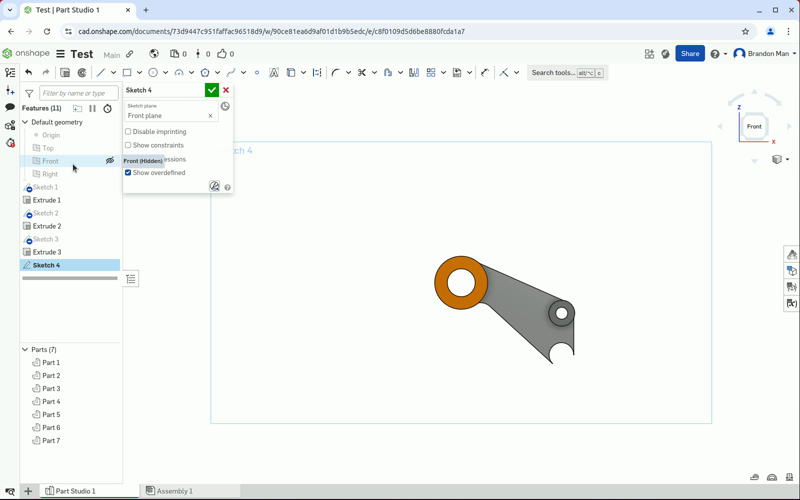
mouse_move(73, 352)
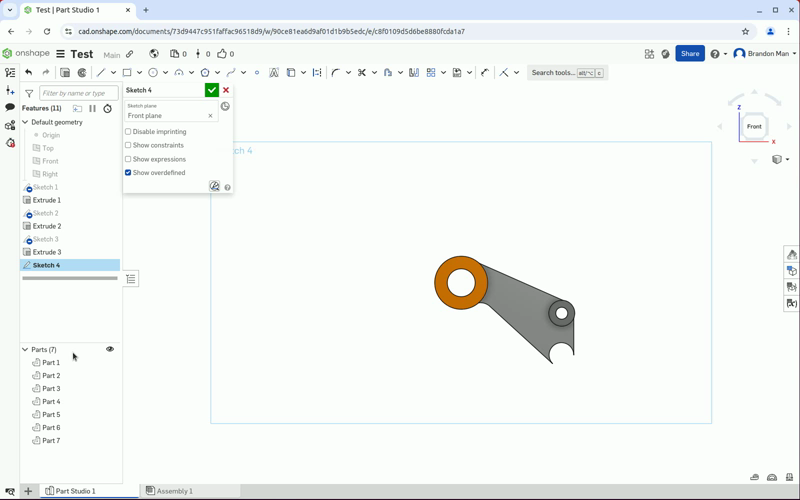
key(y)
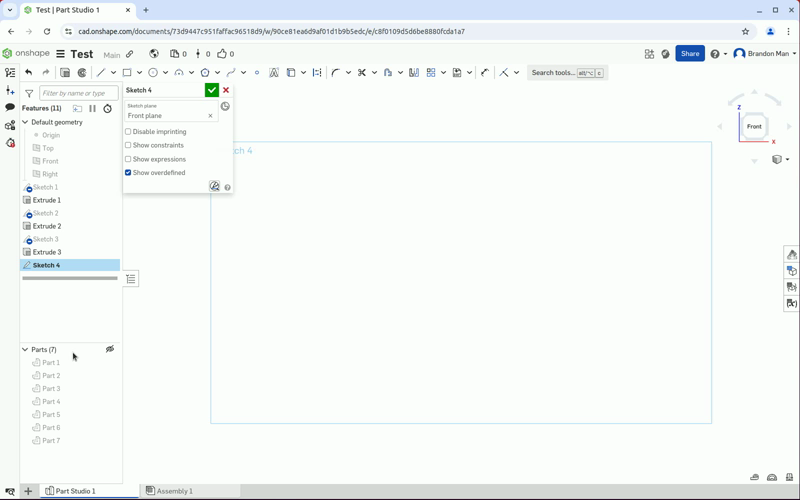
key(c)
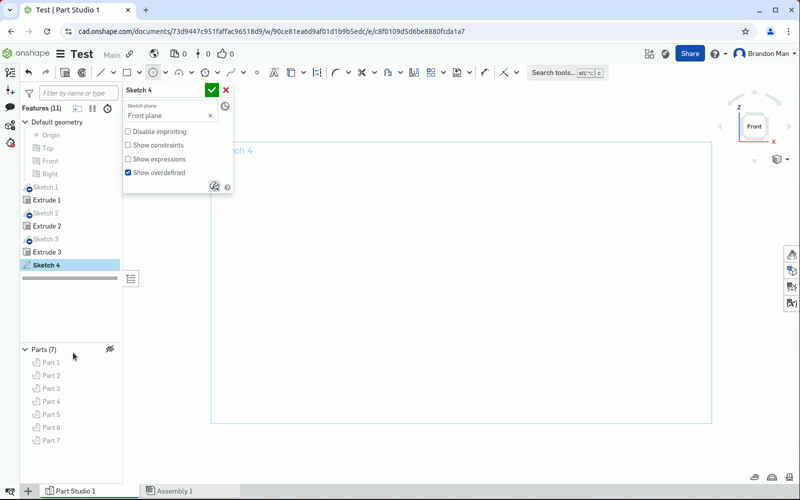
key_down(shift)
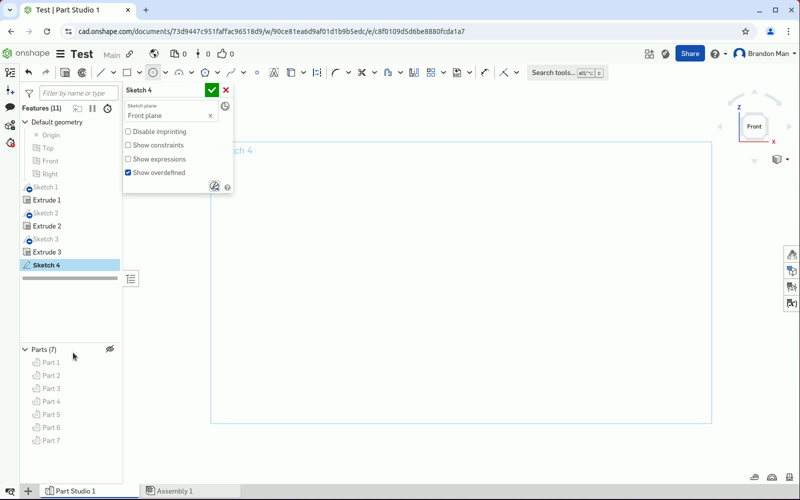
mouse_move(561, 354)
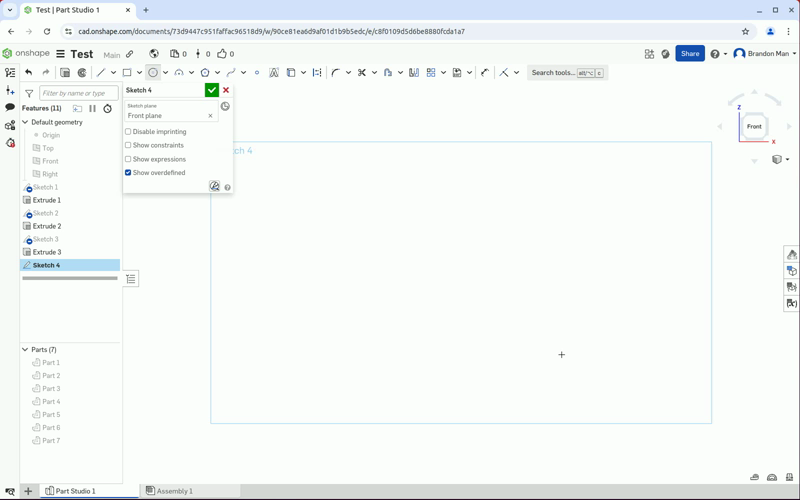
click(561, 354)
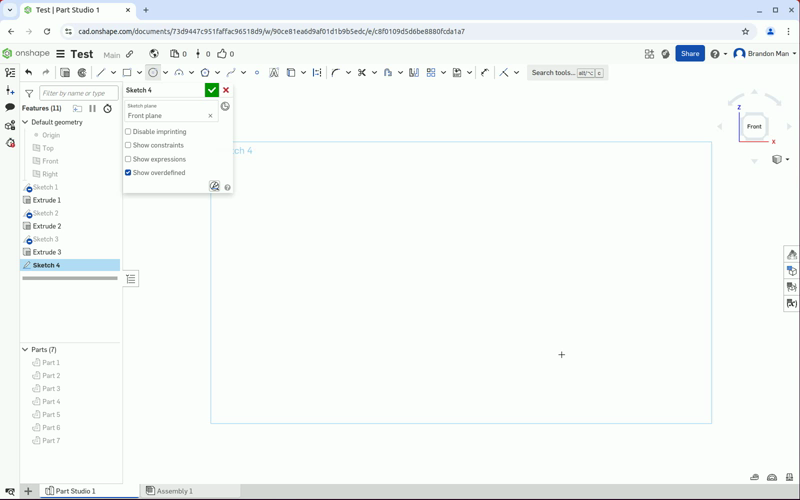
key_up(shift)
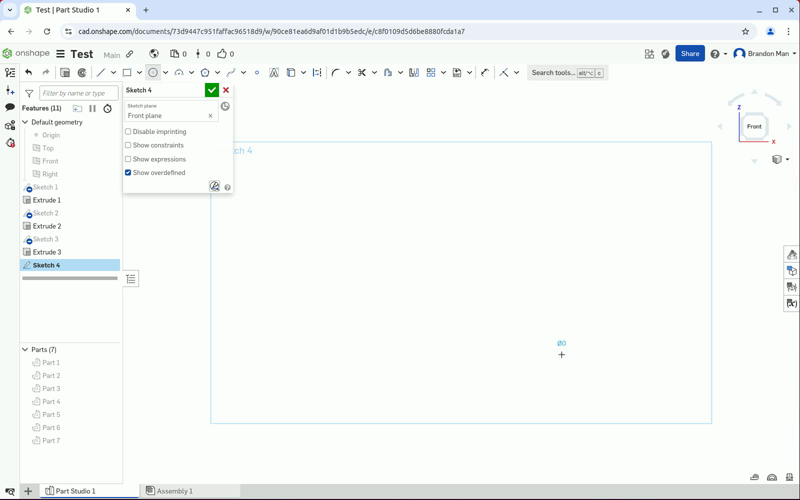
mouse_move(574, 354)
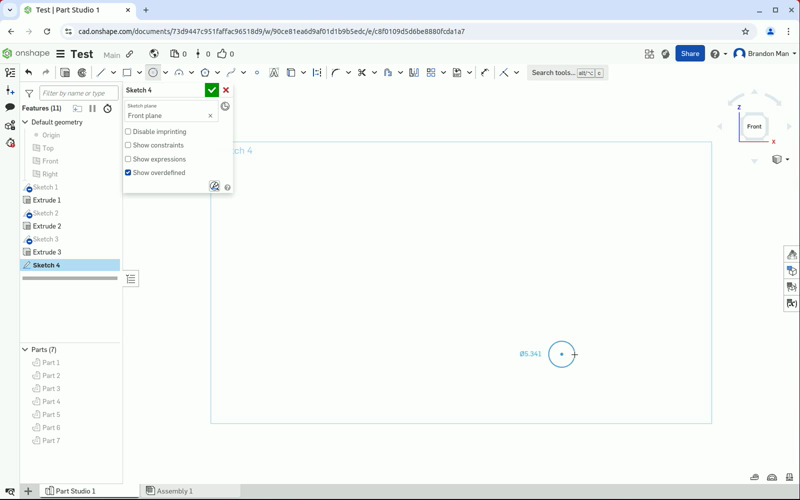
click(574, 354)
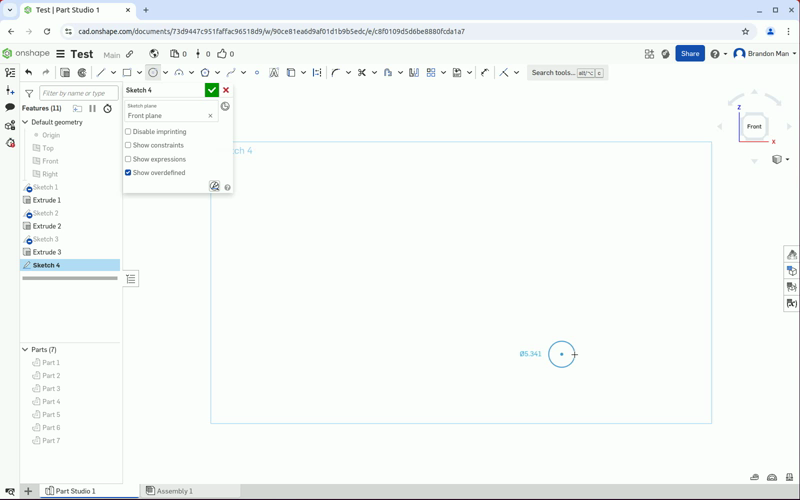
key(esc)
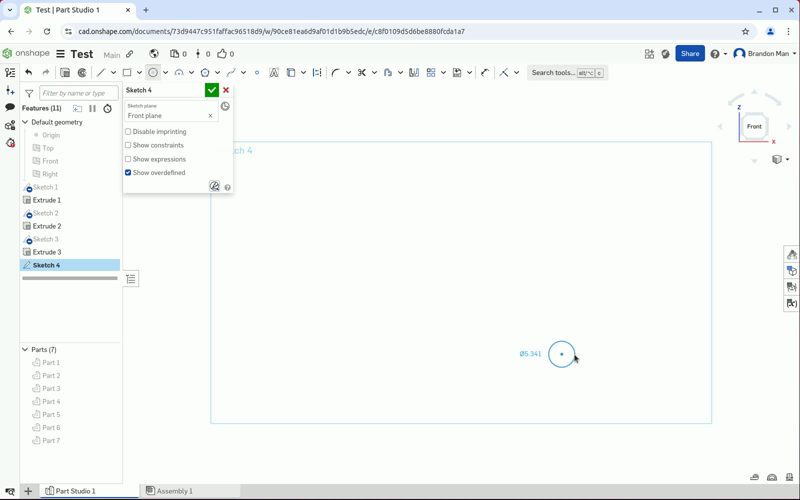
key(c)
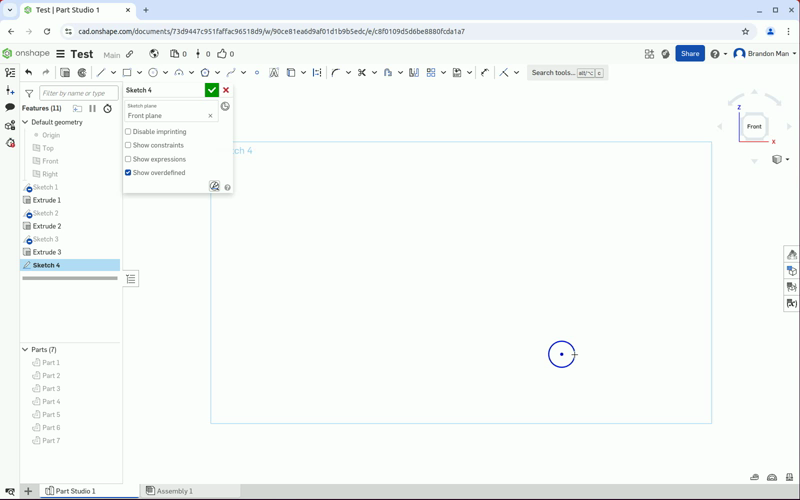
key_down(shift)
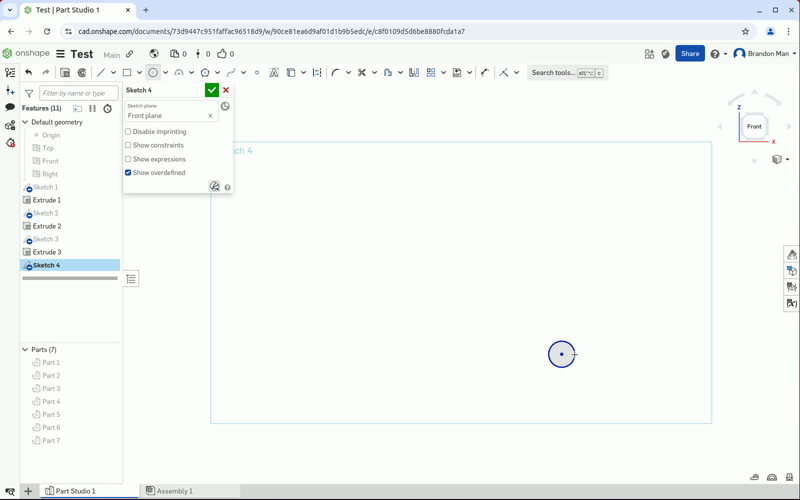
mouse_move(561, 354)
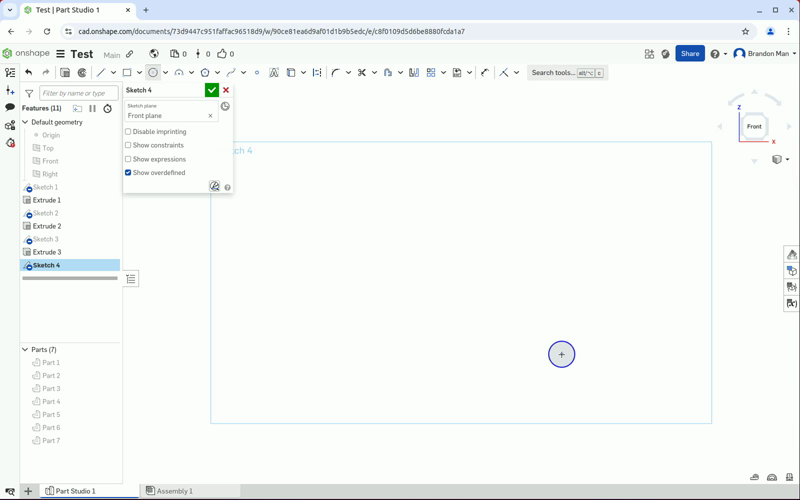
click(561, 354)
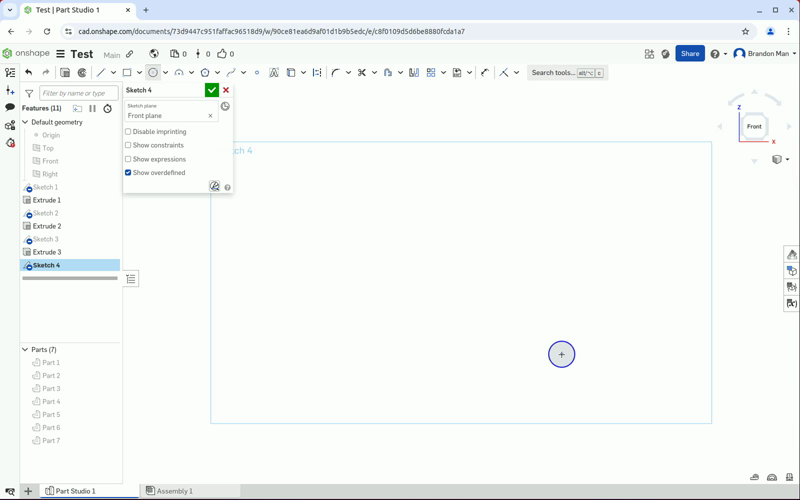
key_up(shift)
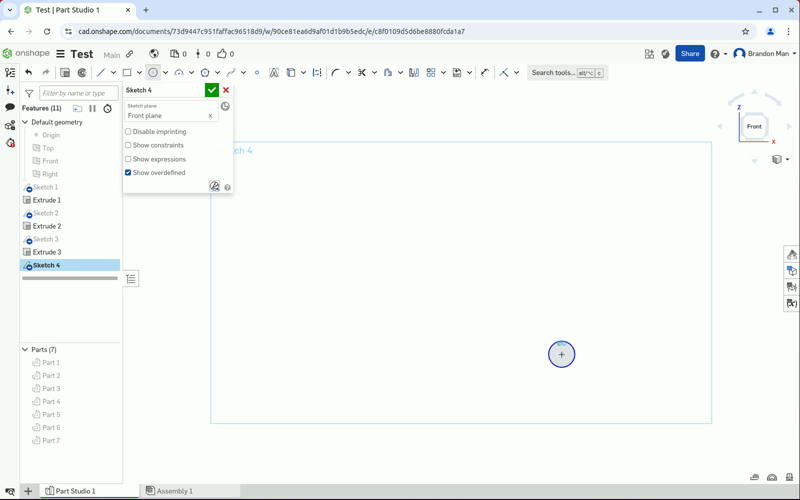
mouse_move(567, 354)
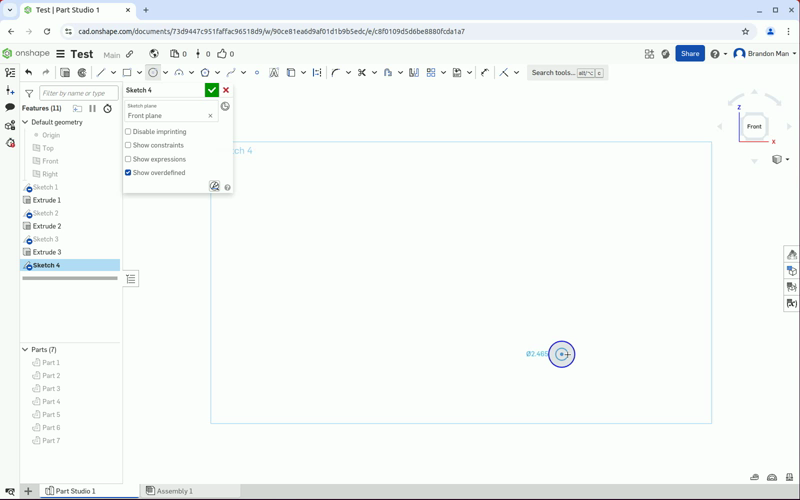
click(567, 354)
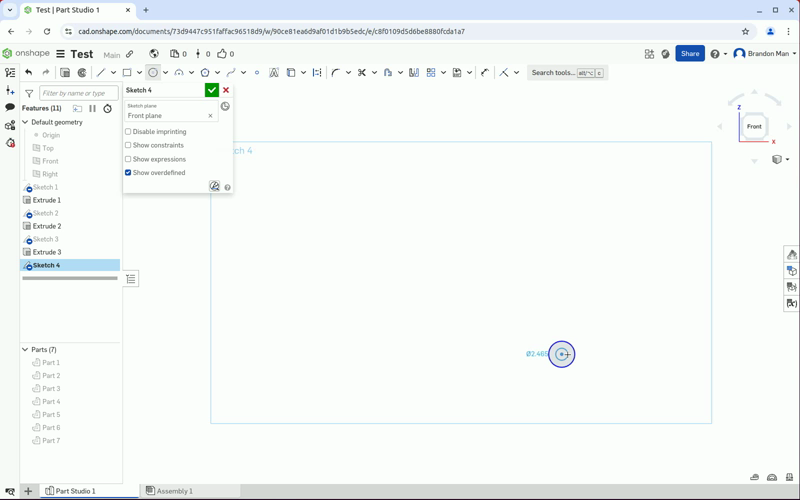
key(esc)
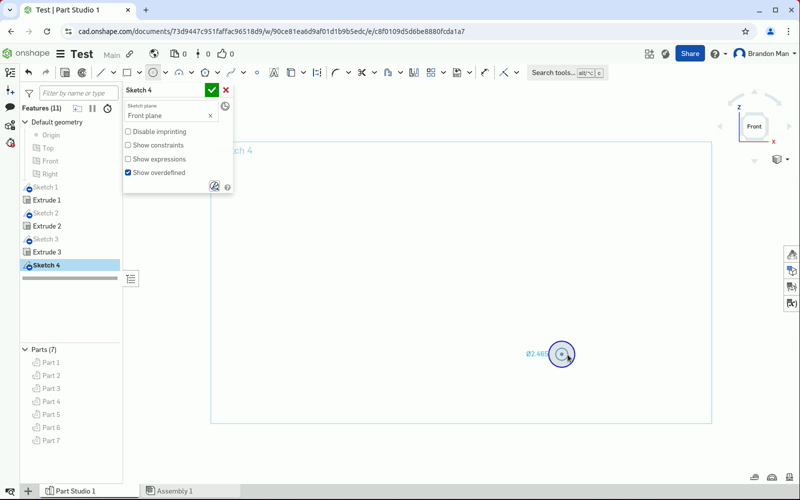
mouse_move(563, 364)
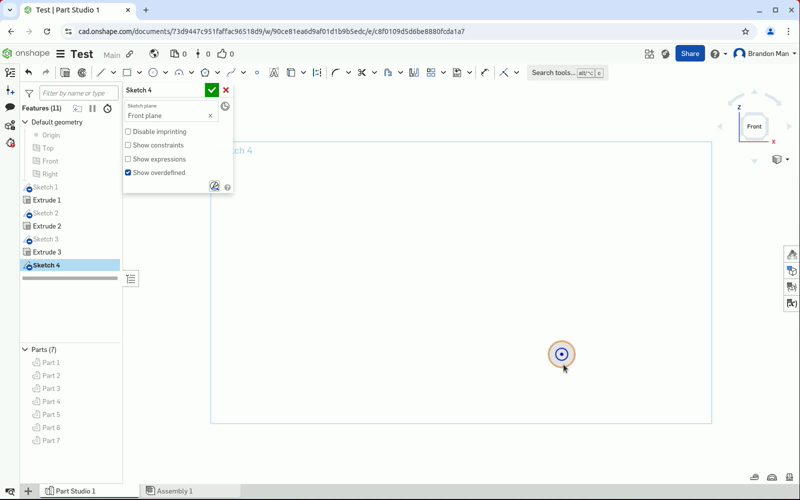
scroll(6)
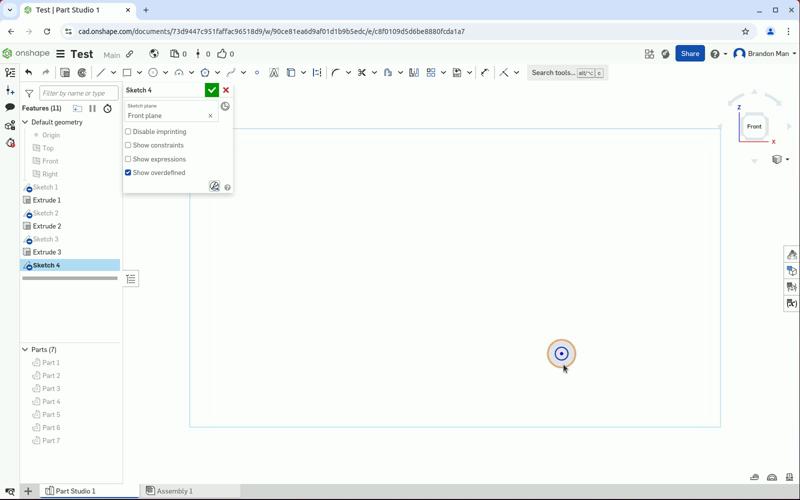
scroll(6)
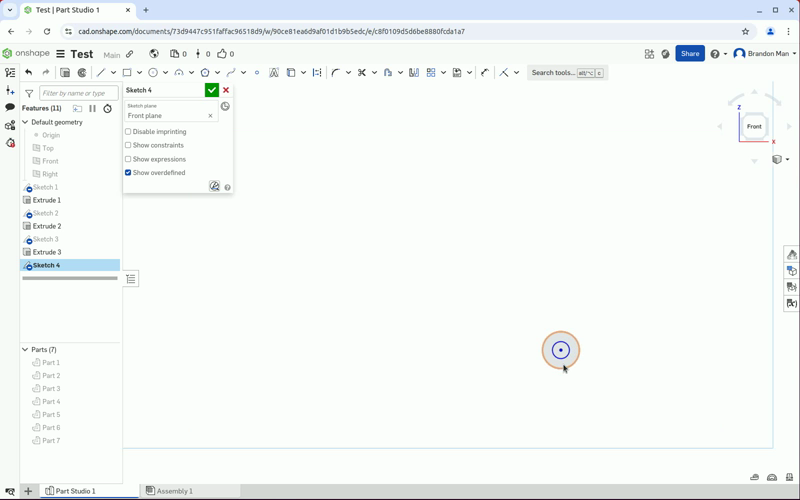
scroll(6)
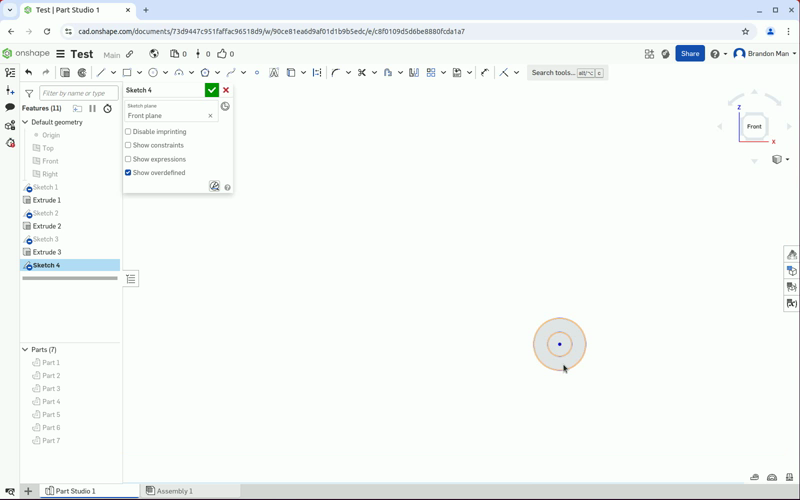
scroll(6)
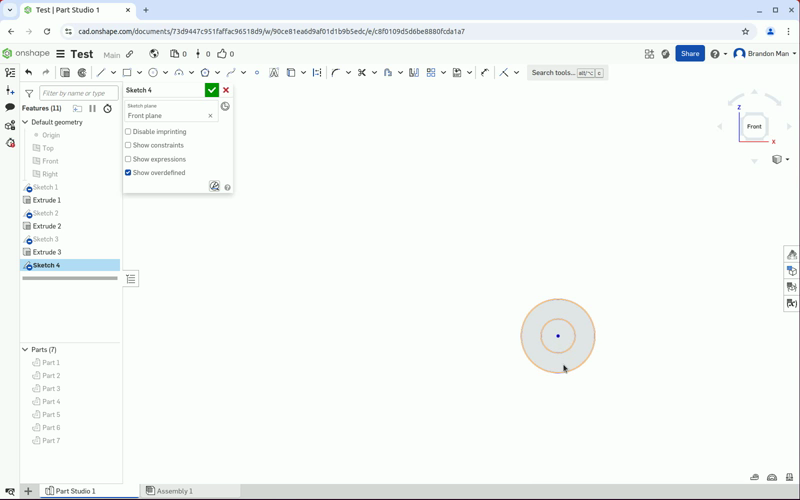
scroll(6)
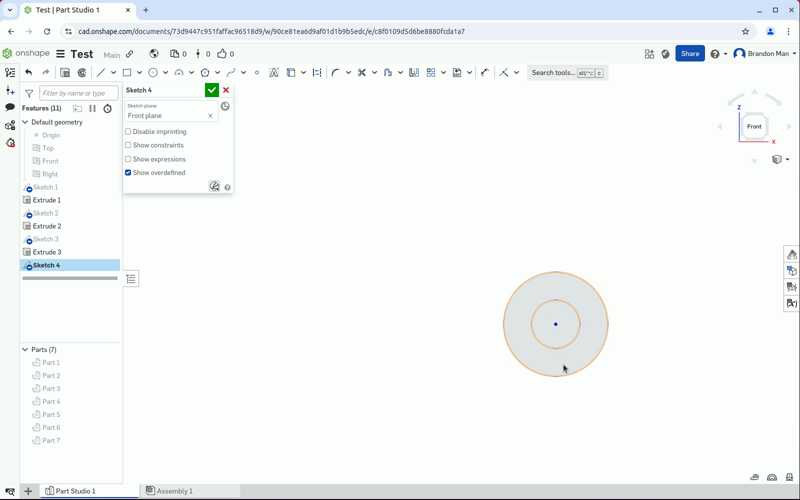
scroll(6)
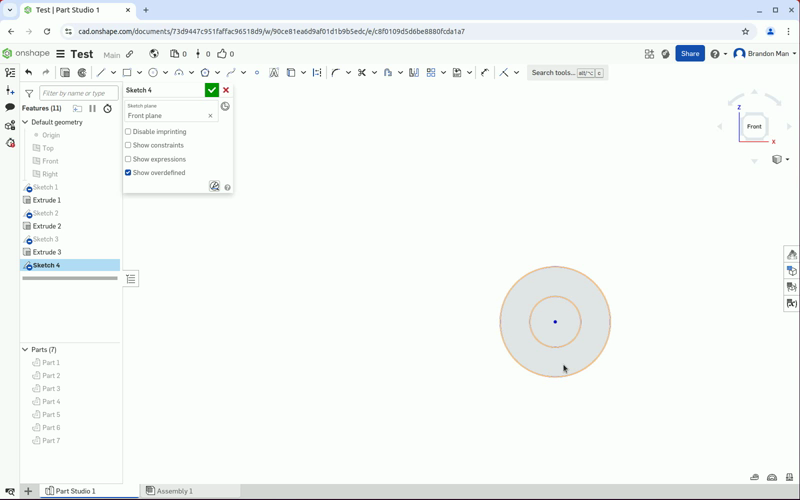
scroll(6)
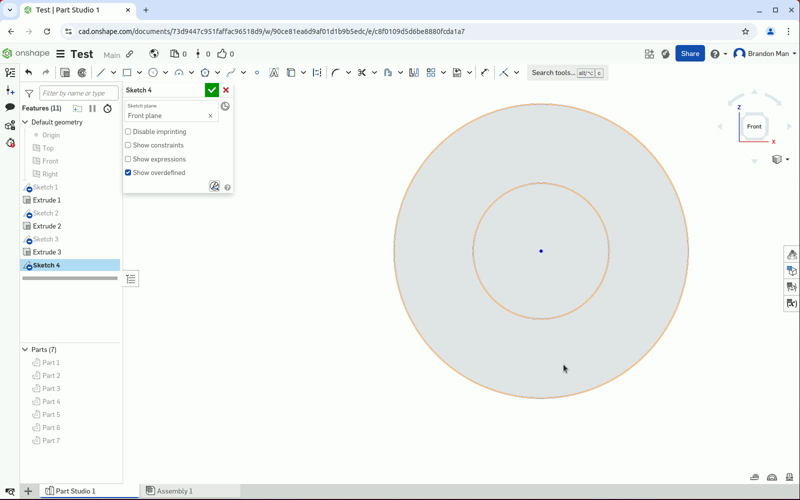
click(563, 364)
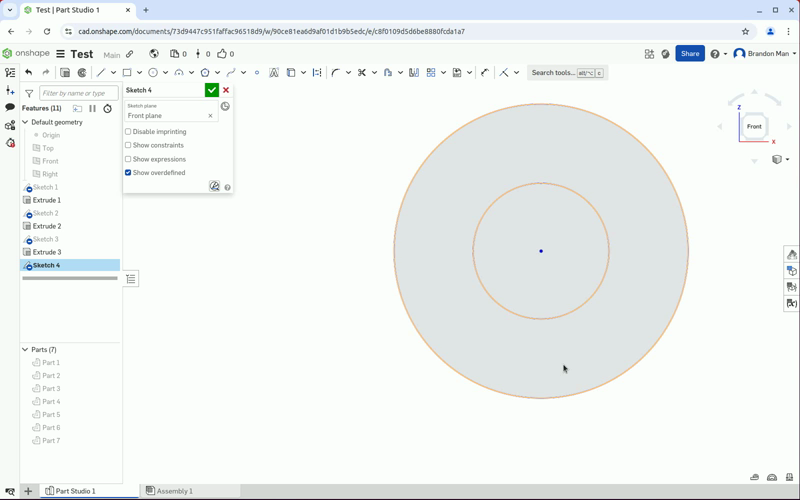
scroll(-6)
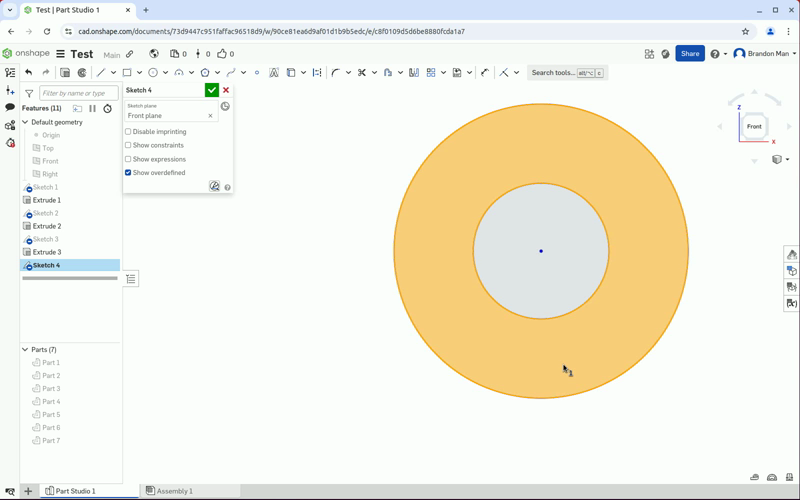
scroll(-6)
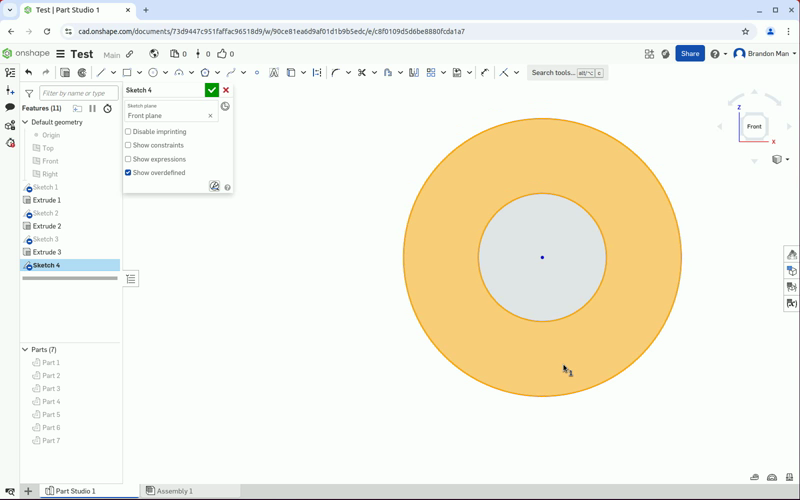
scroll(-6)
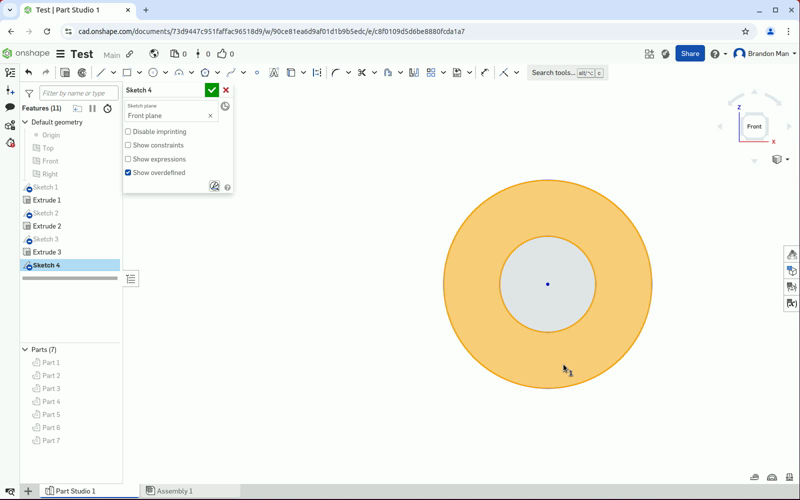
scroll(-6)
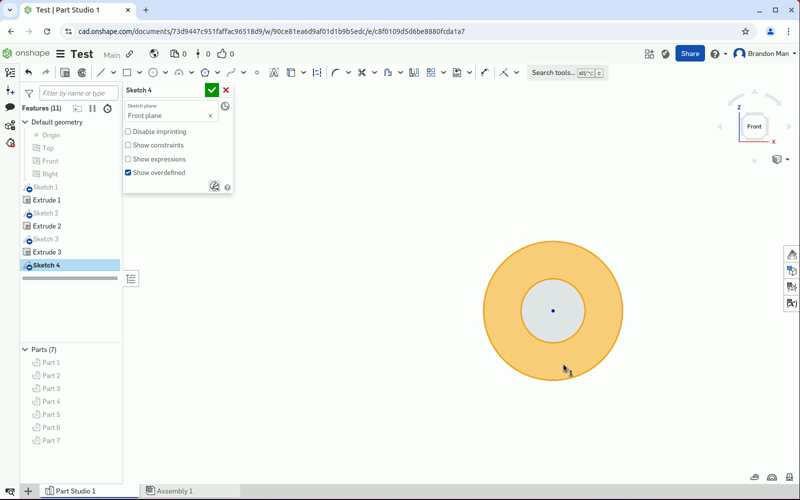
scroll(-6)
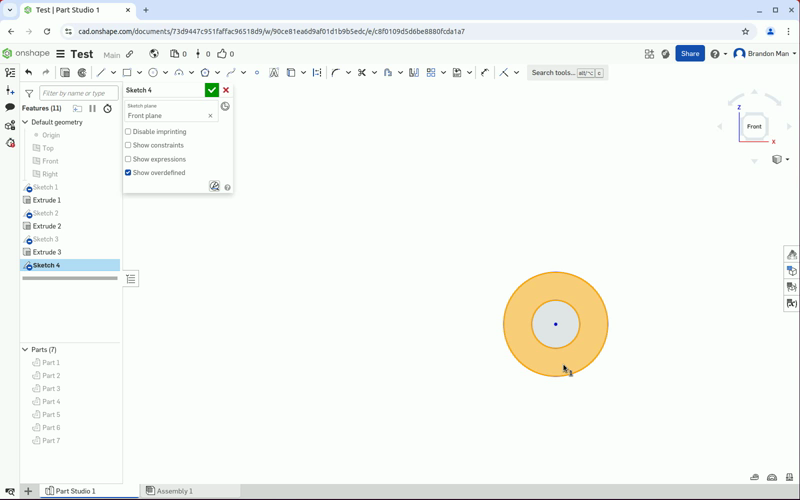
scroll(-6)
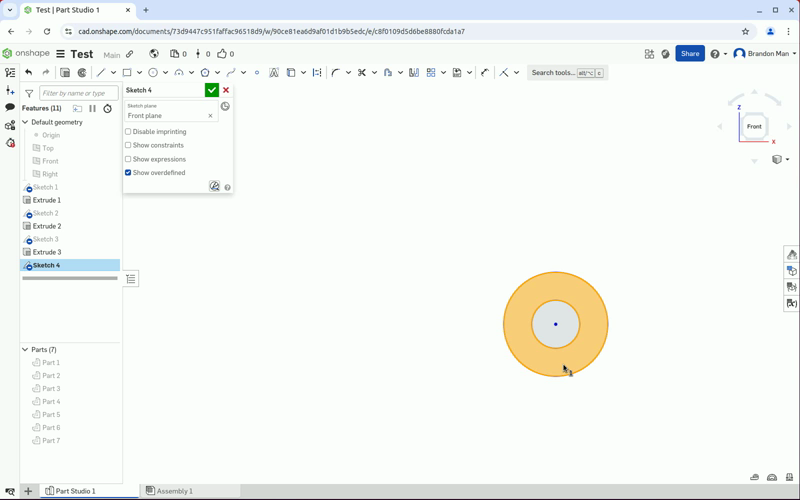
scroll(-6)
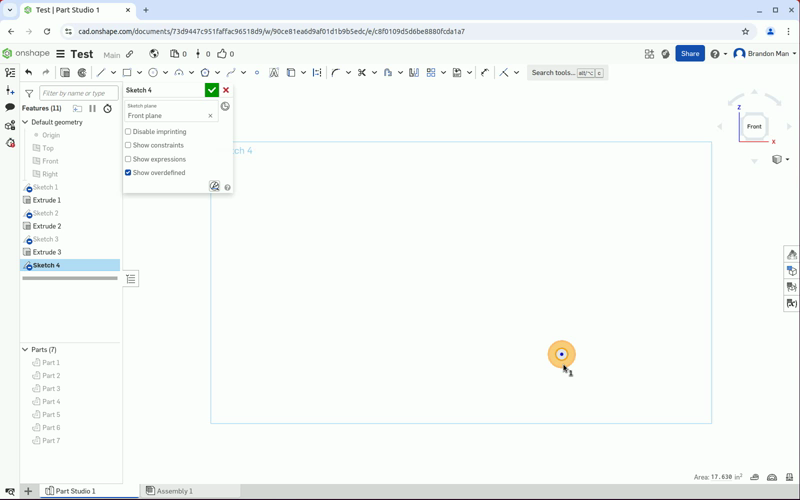
mouse_move(73, 352)
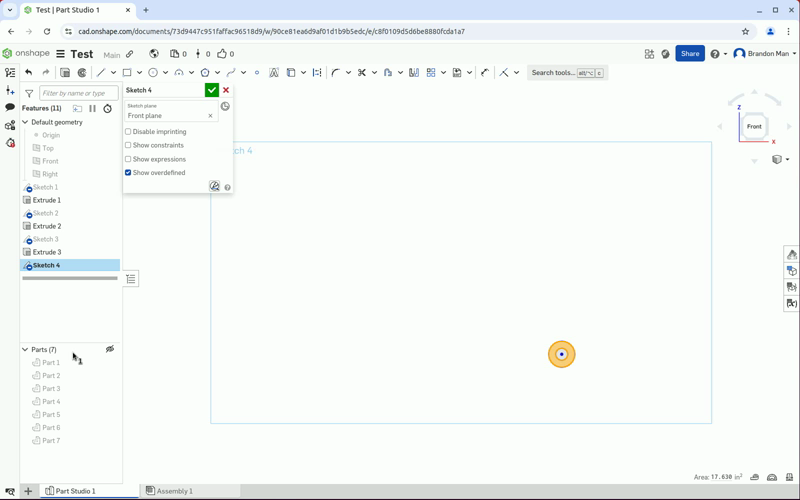
key(shift+y)
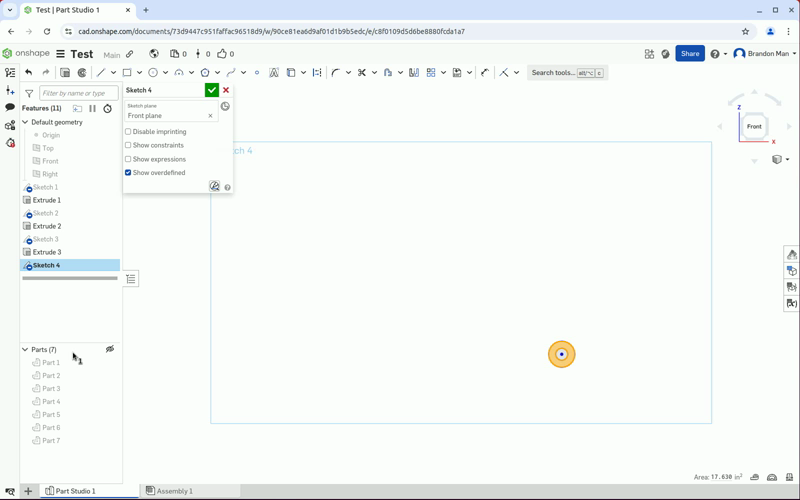
key(shift+e)
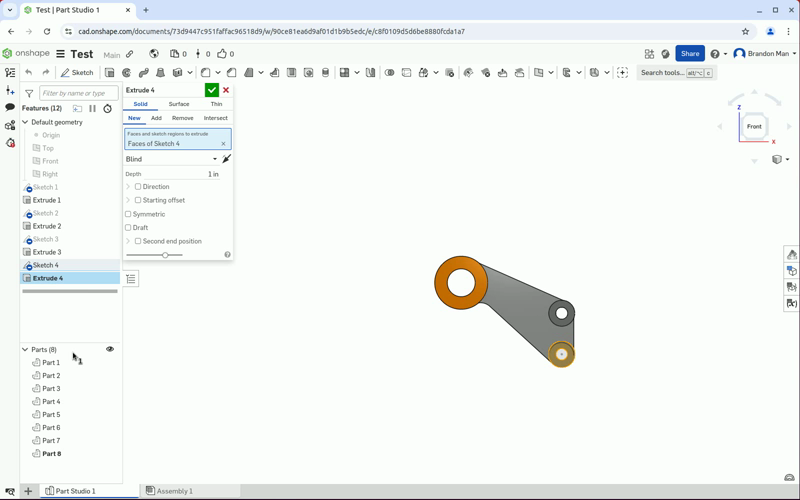
mouse_move(143, 106)
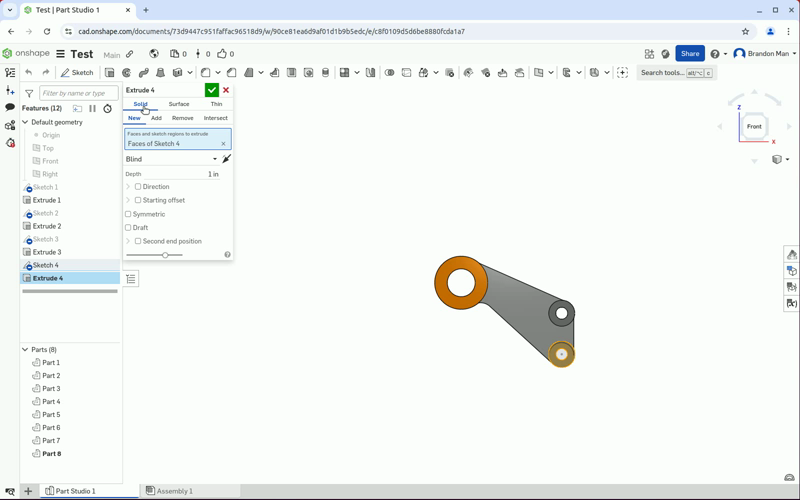
click(143, 106)
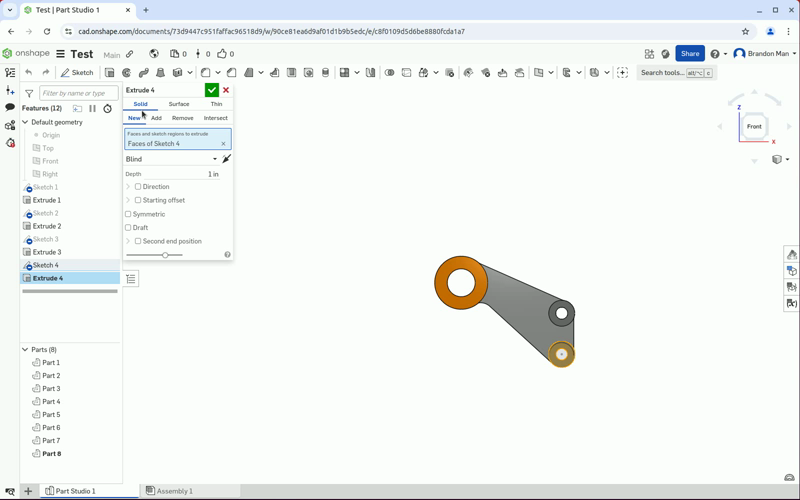
mouse_move(137, 120)
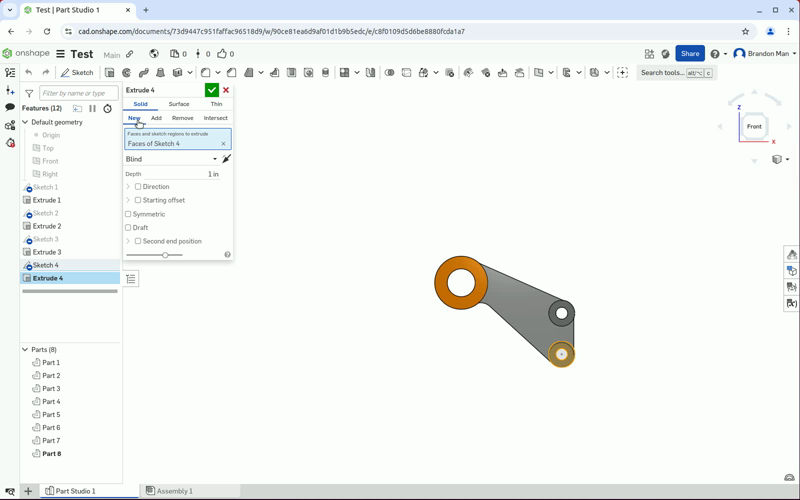
click(137, 120)
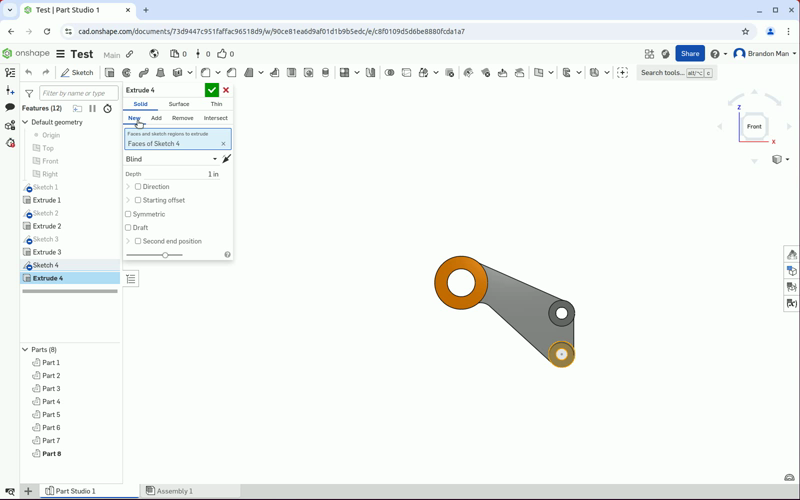
key(tab, 4)
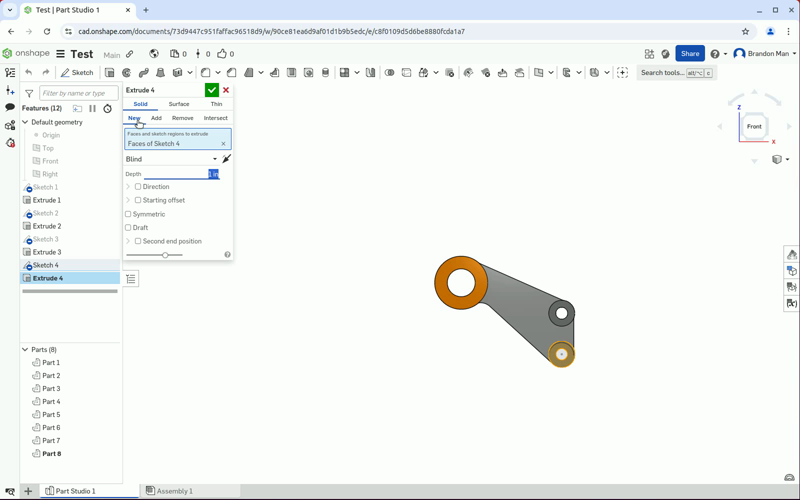
text(5.296)
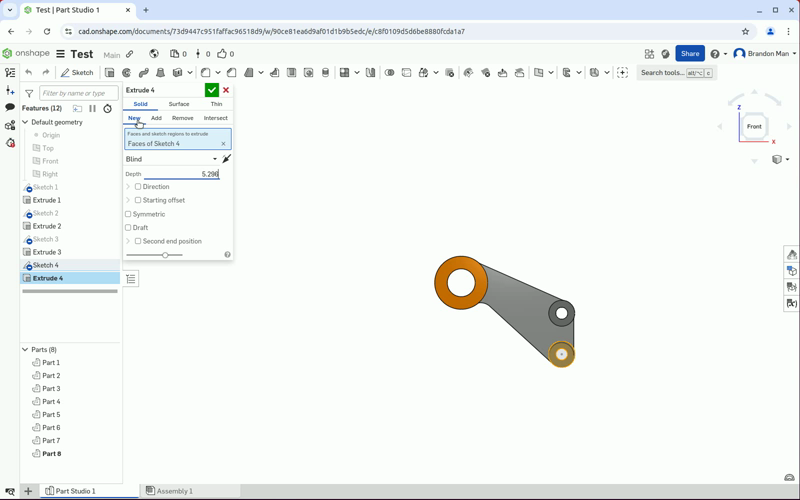
key(tab, 3)
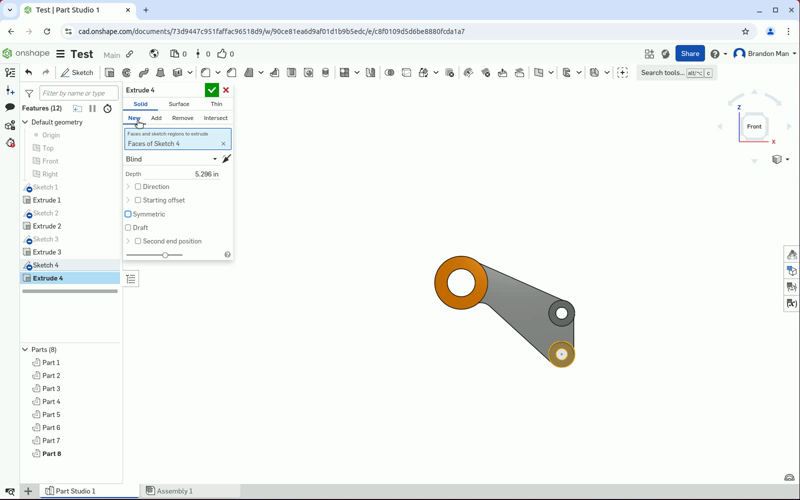
key(space)
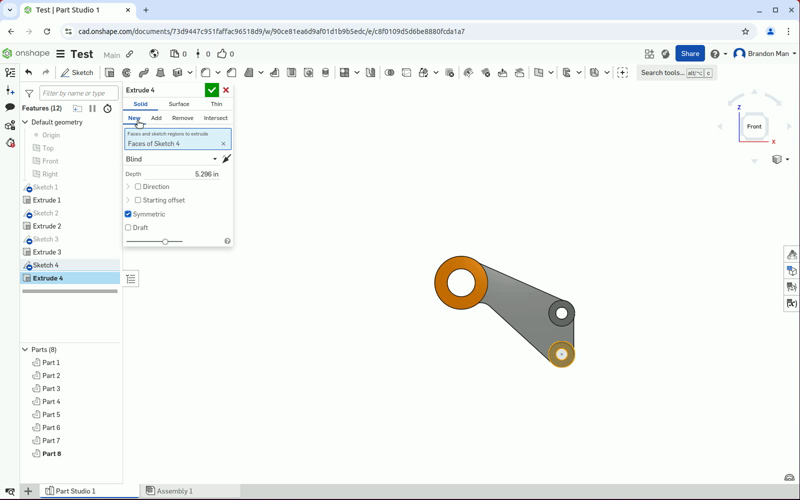
key(enter)
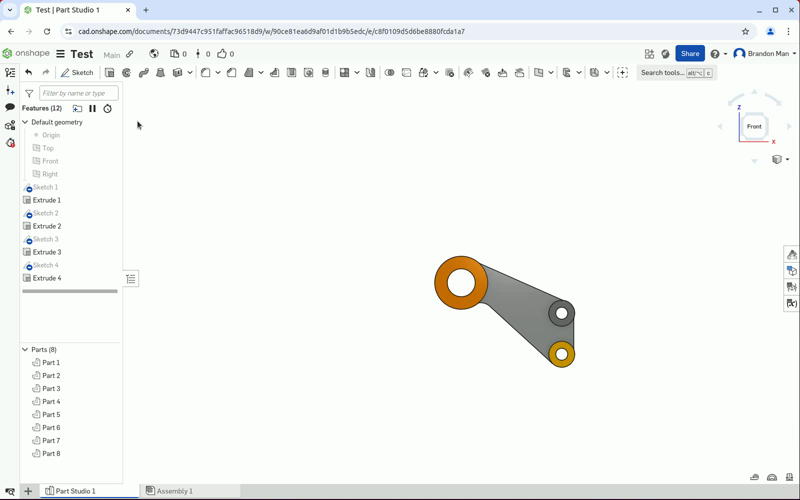
key(shift+h)
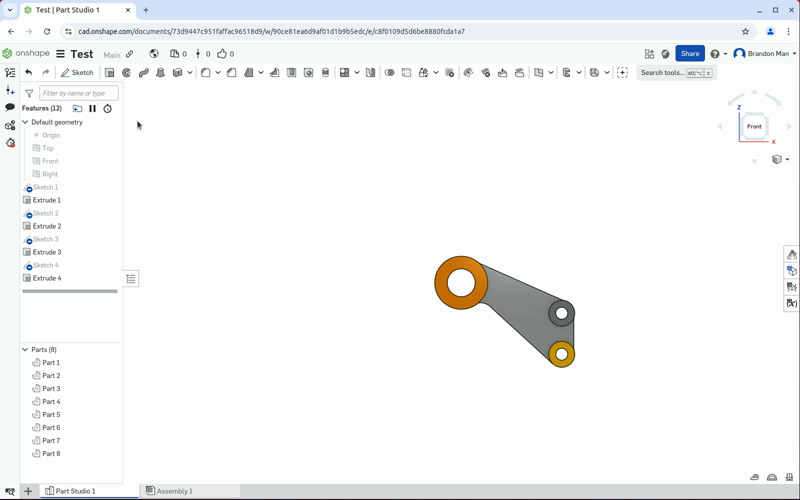
key(shift+h)
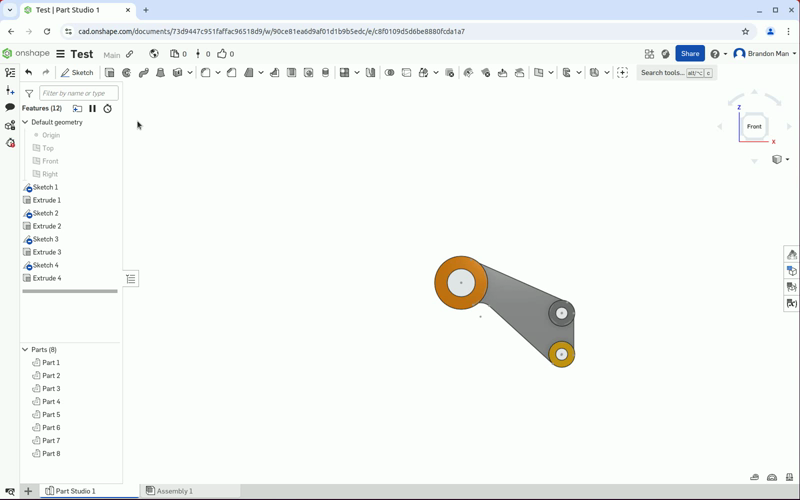
key(shift+7)
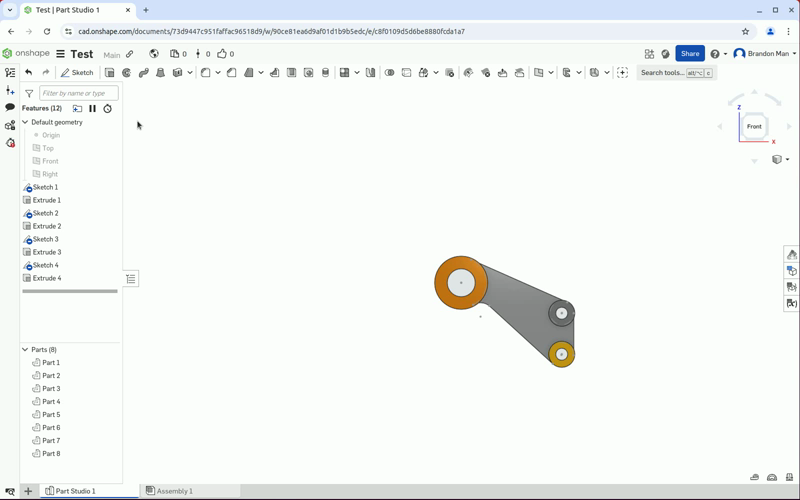
key(left, 2)
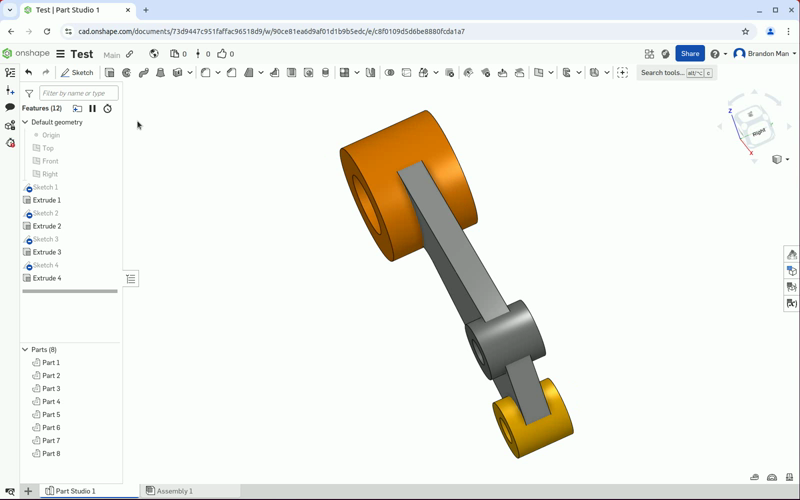
key(down, 2)
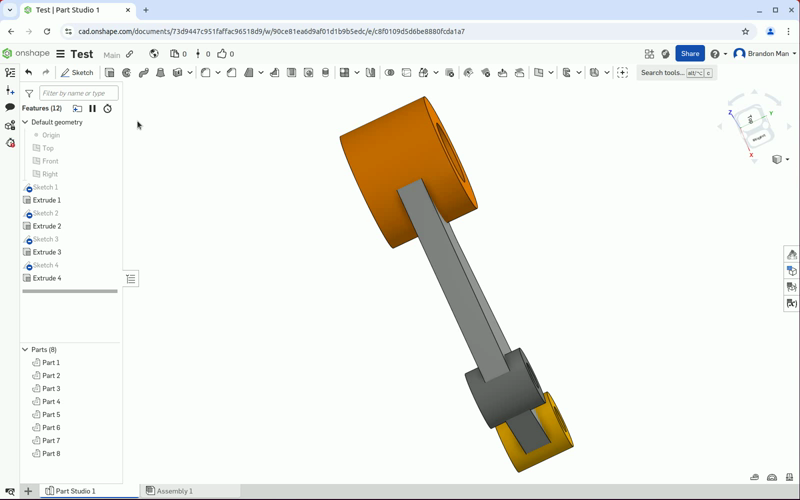
key(up, 2)
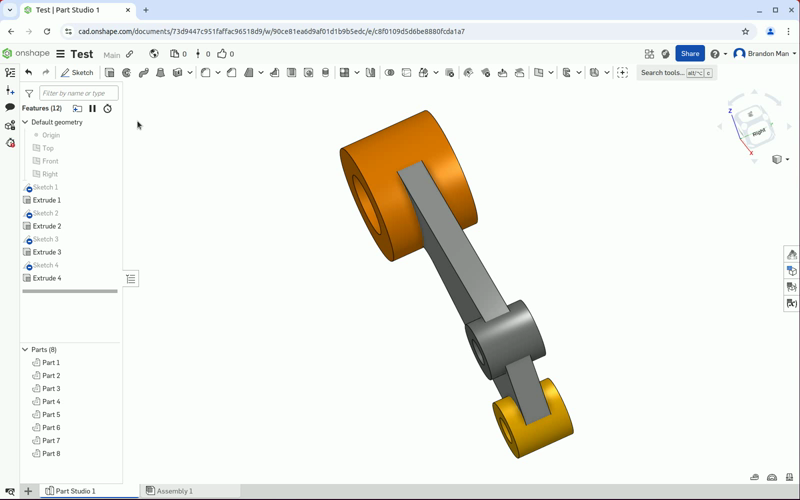
key(right, 2)
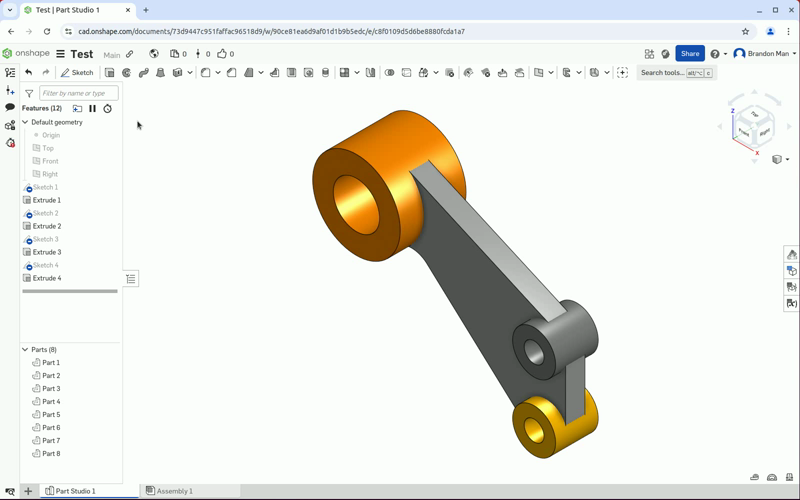
mouse_move(73, 189)
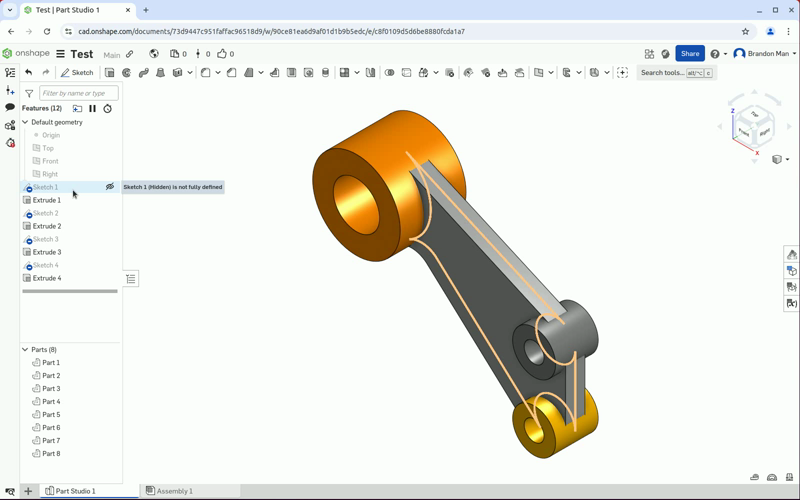
click(73, 189)